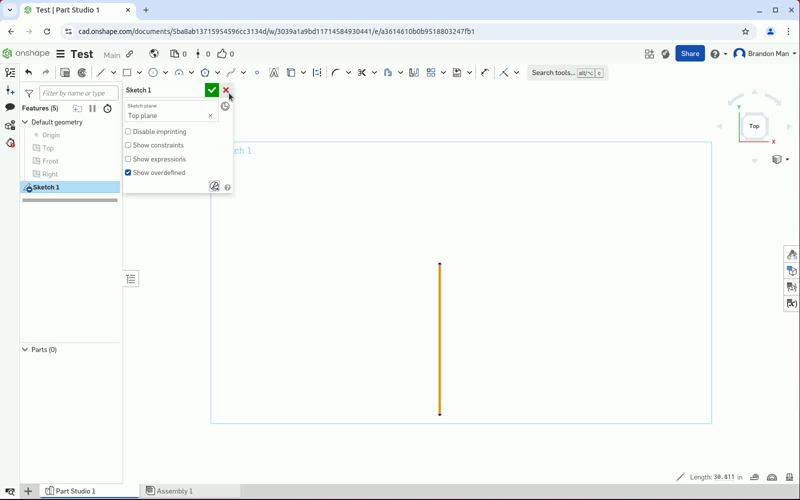
key(shift+h)
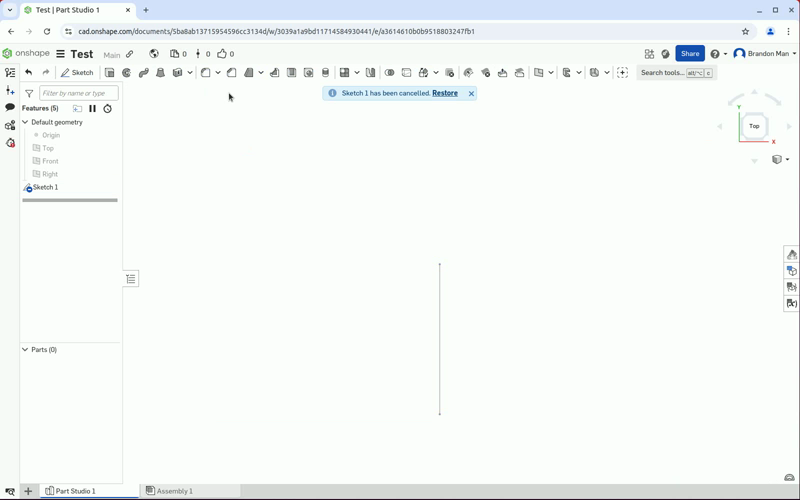
key(shift+s)
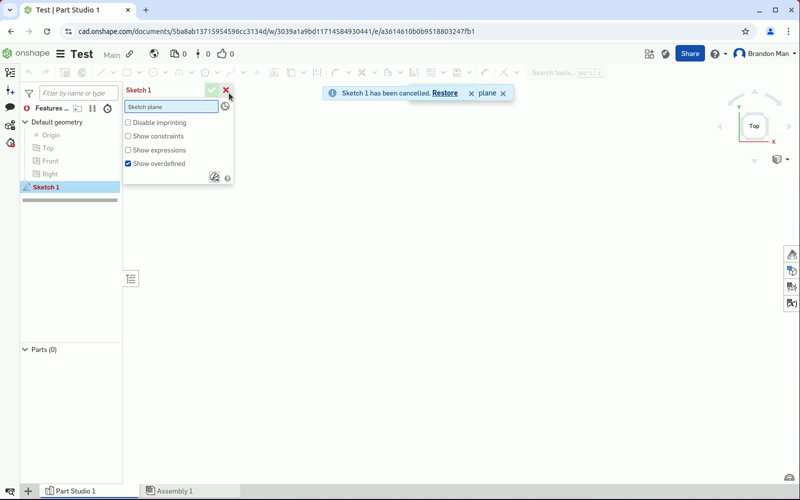
mouse_move(73, 150)
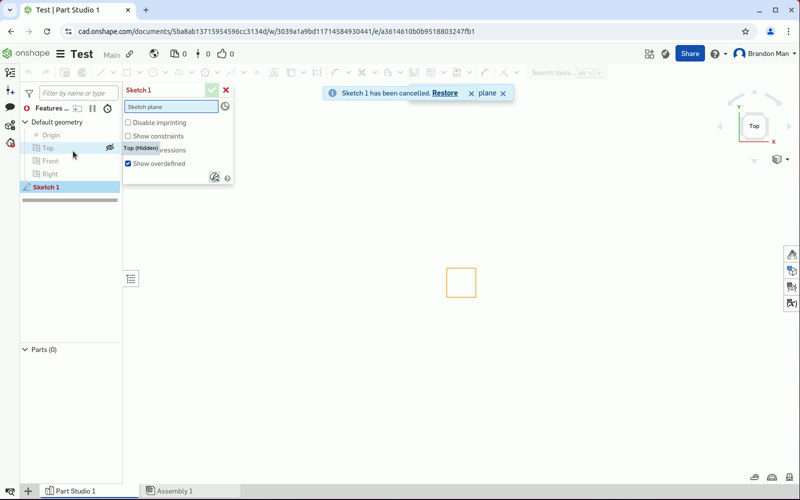
click(73, 150)
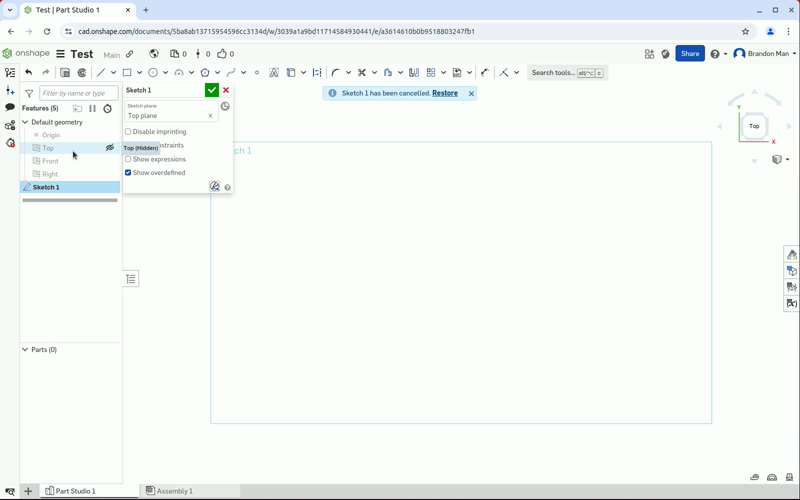
mouse_move(73, 352)
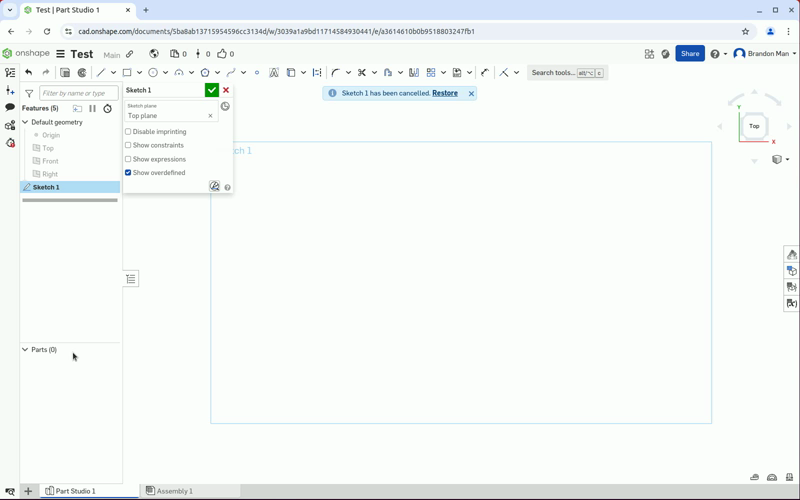
key(y)
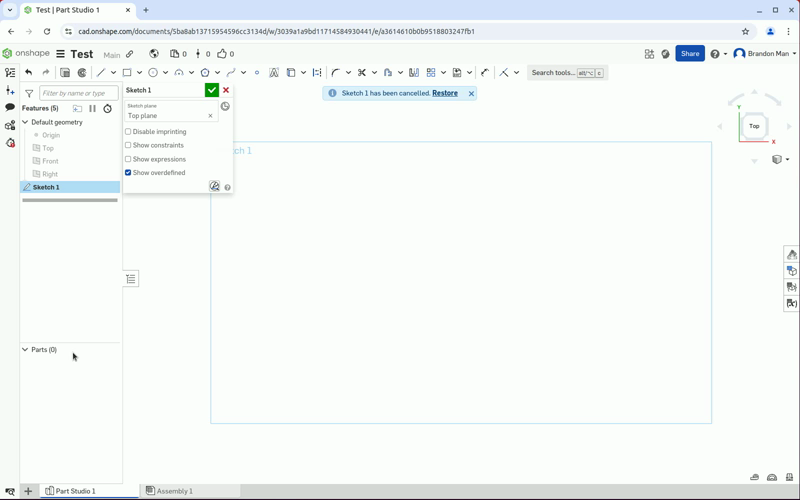
key(l)
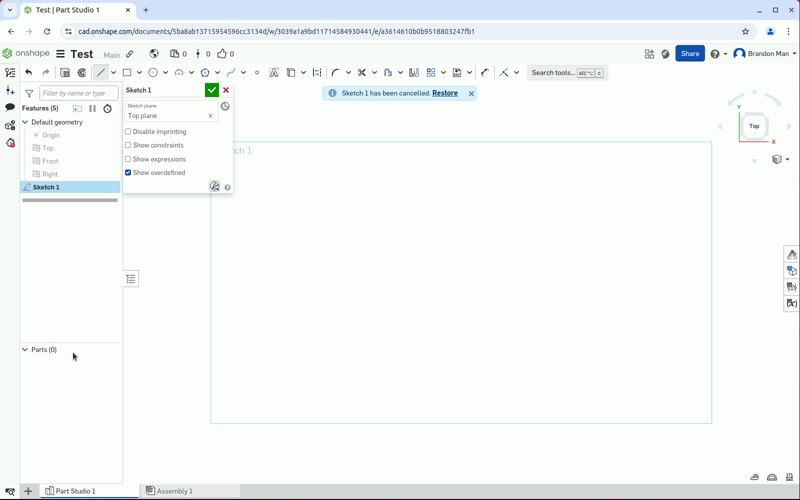
key_down(shift)
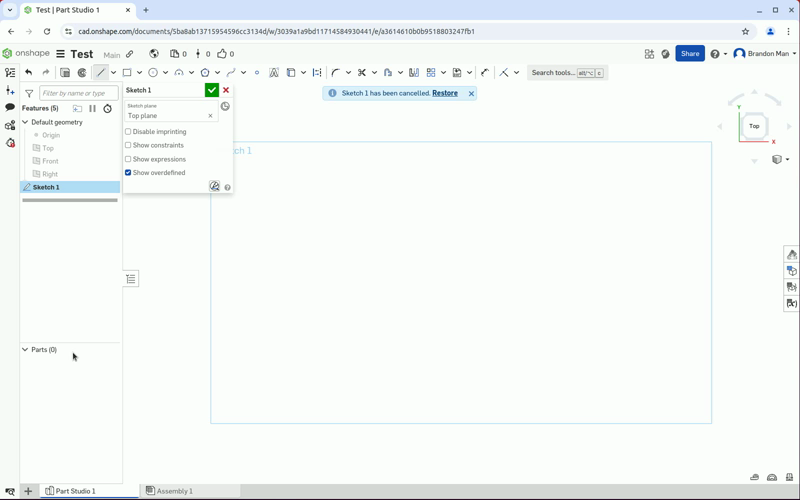
mouse_move(437, 307)
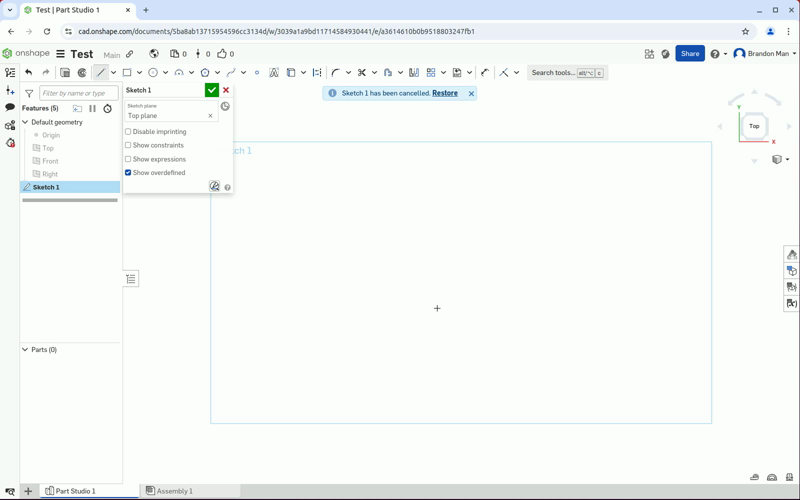
click(437, 307)
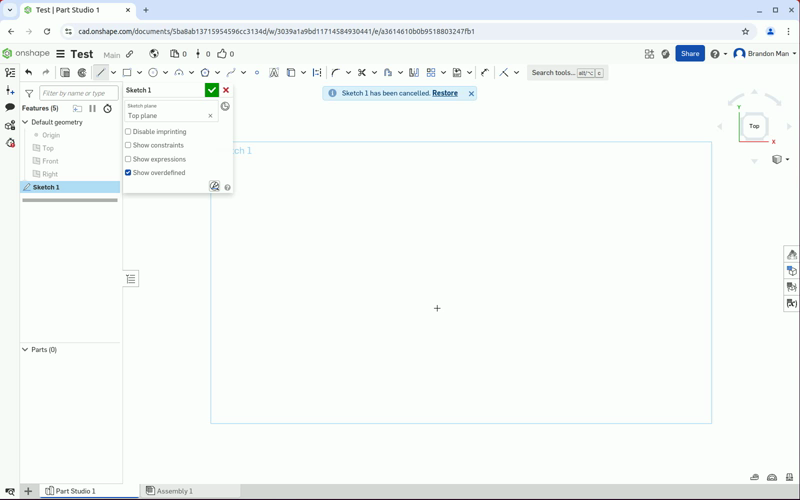
key_up(shift)
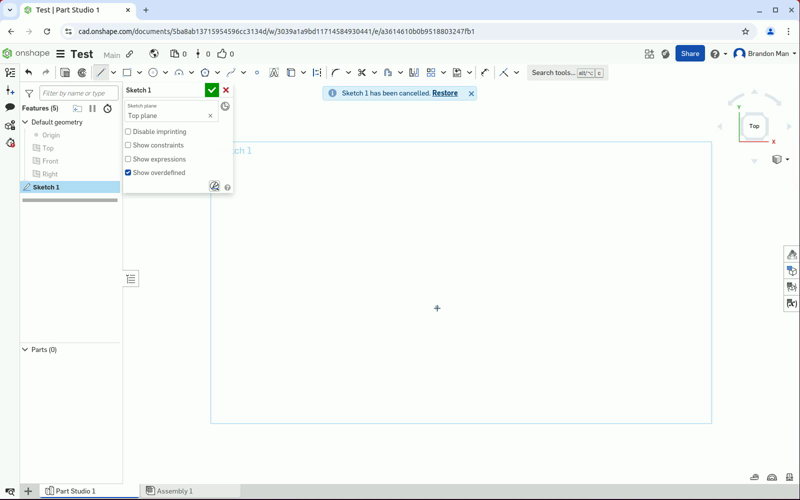
key_down(shift)
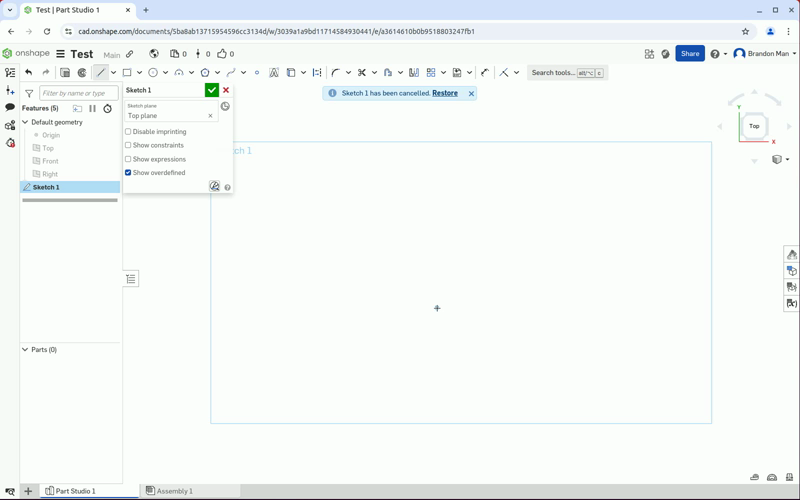
mouse_move(467, 307)
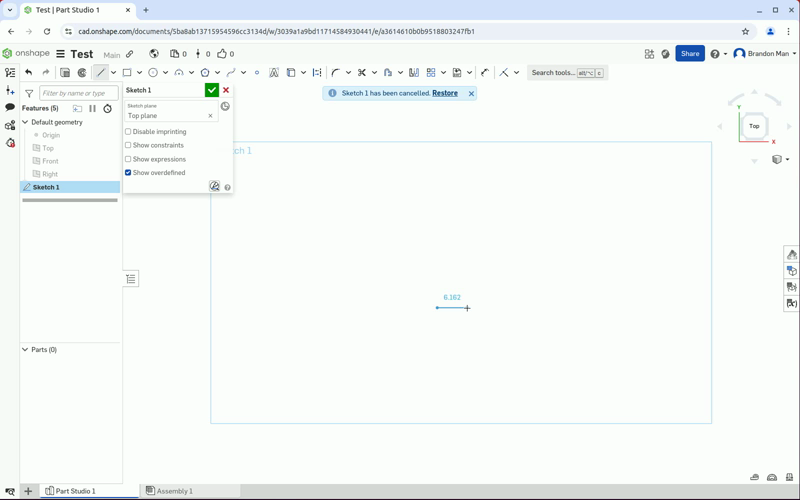
mouse_move(489, 307)
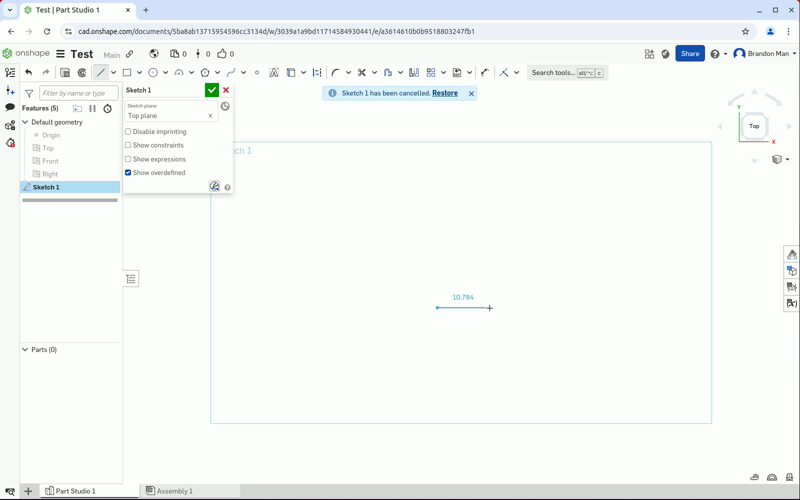
click(489, 307)
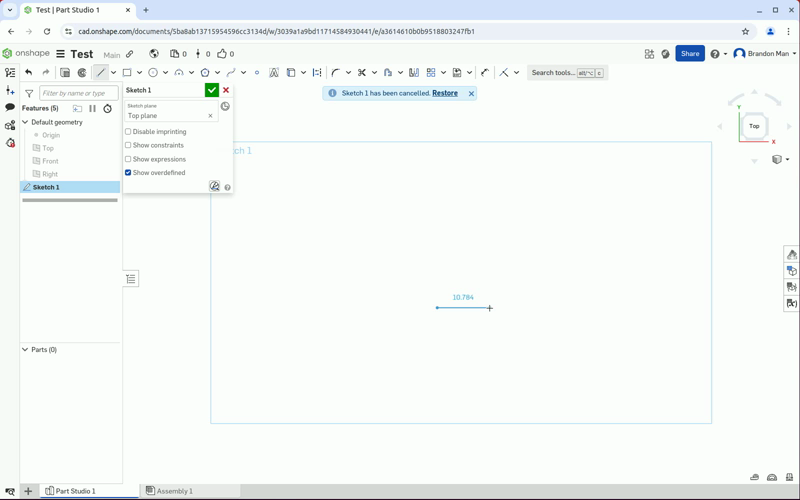
key_up(shift)
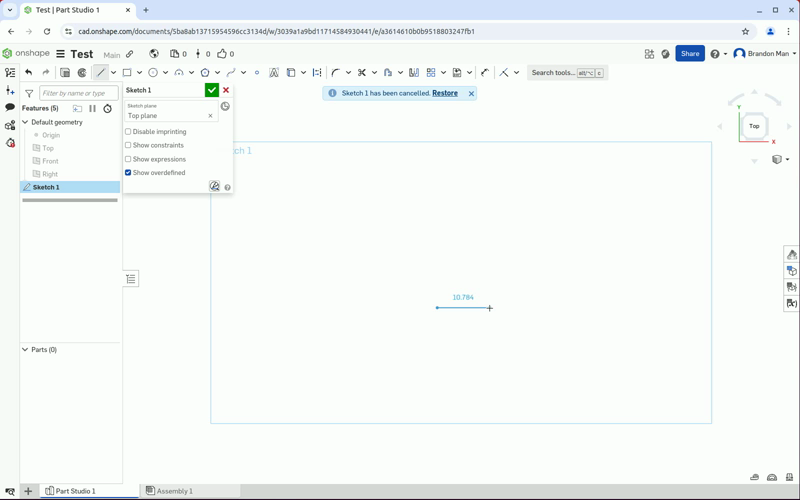
key_down(shift)
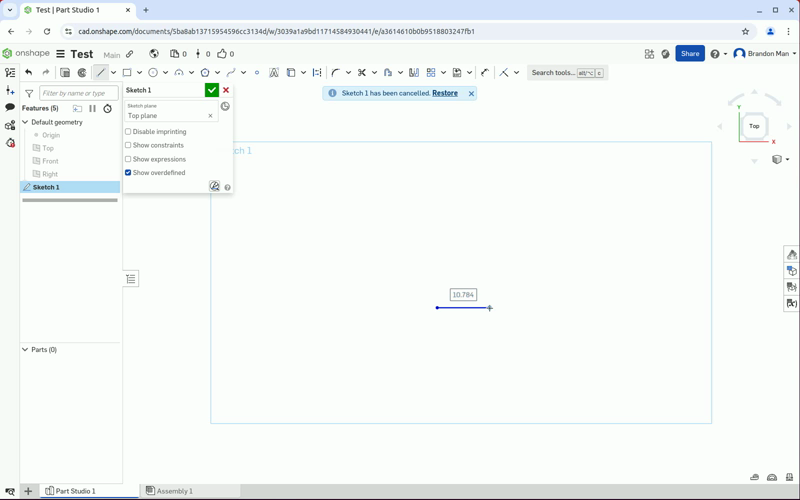
mouse_move(519, 307)
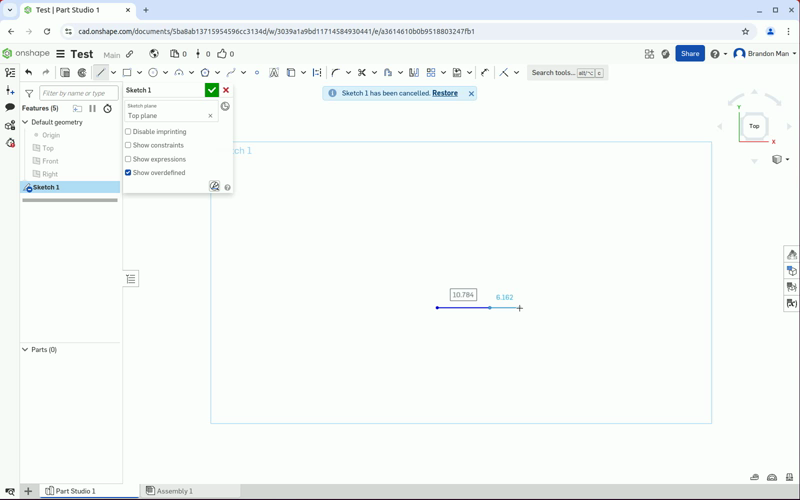
mouse_move(489, 255)
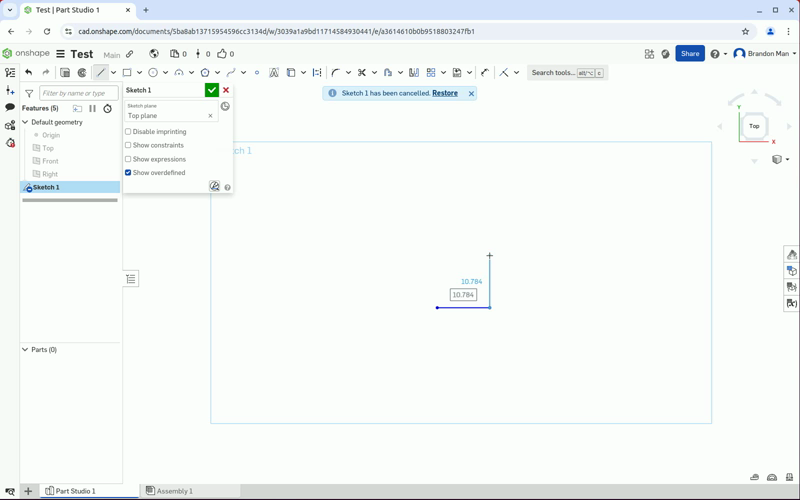
click(489, 255)
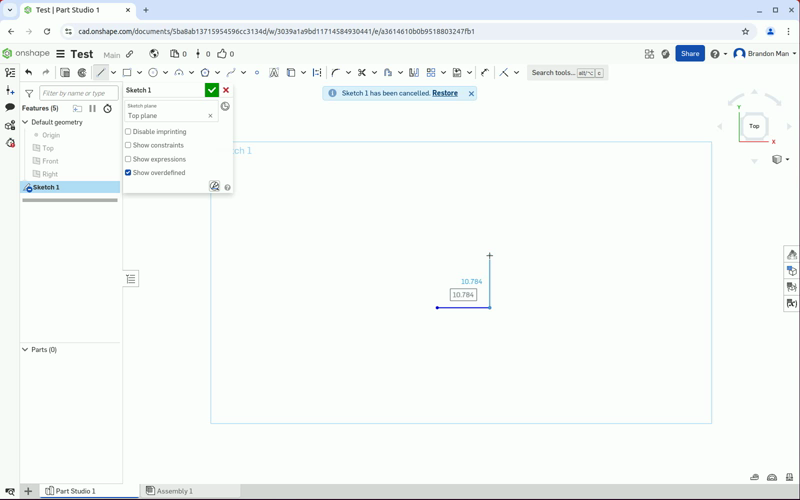
key_up(shift)
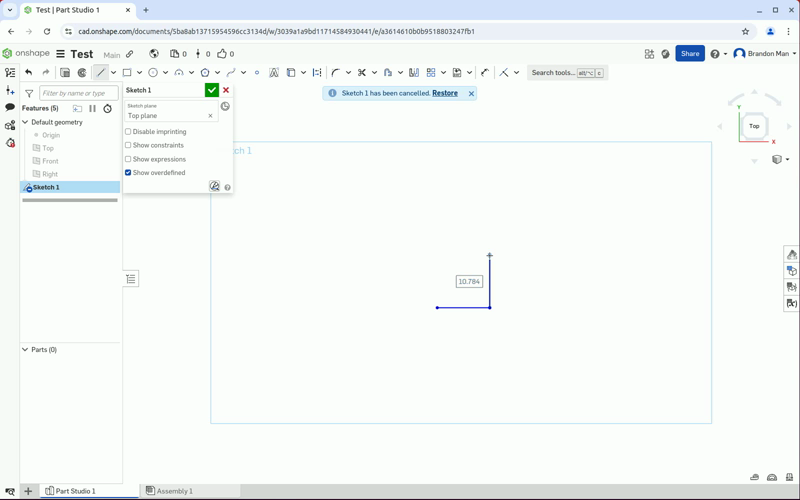
key_down(shift)
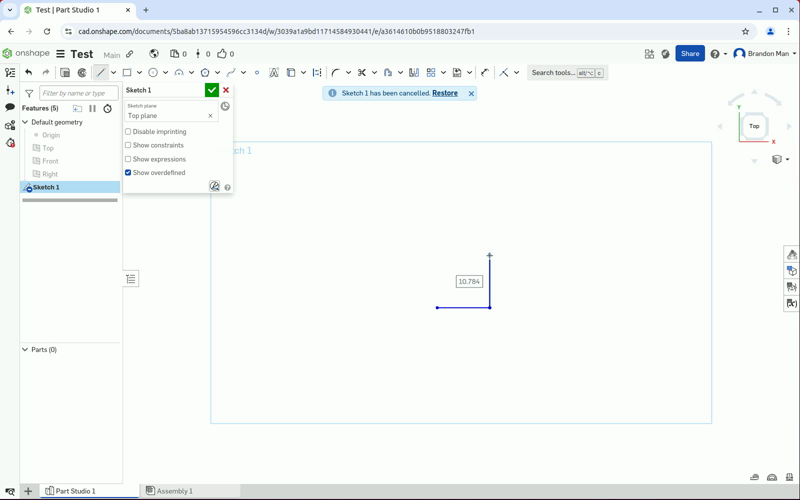
mouse_move(519, 255)
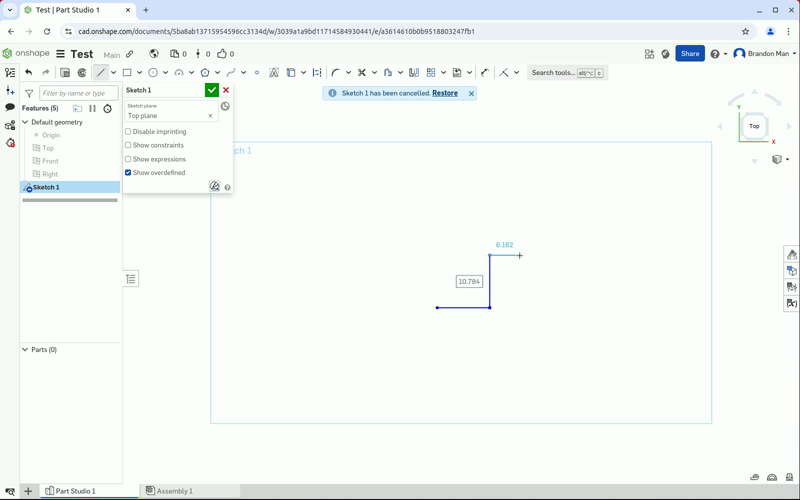
mouse_move(437, 255)
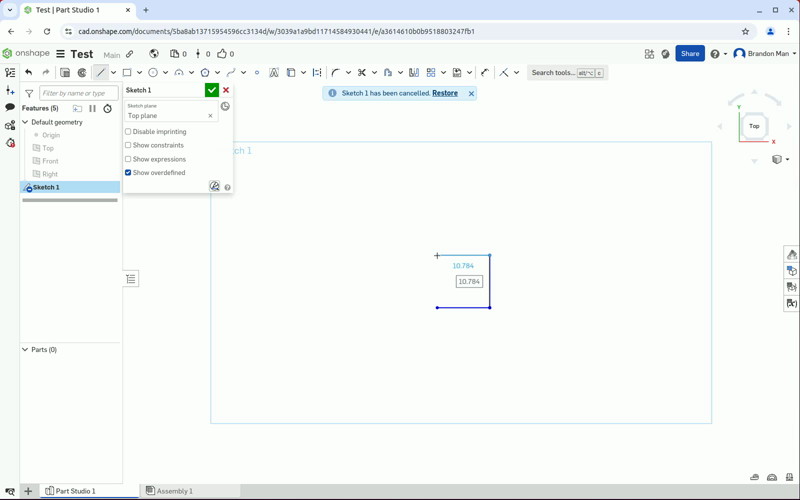
click(437, 255)
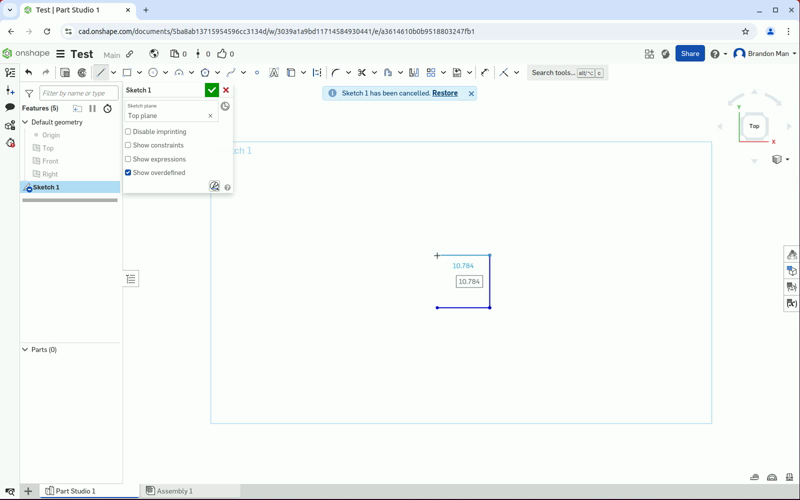
key_up(shift)
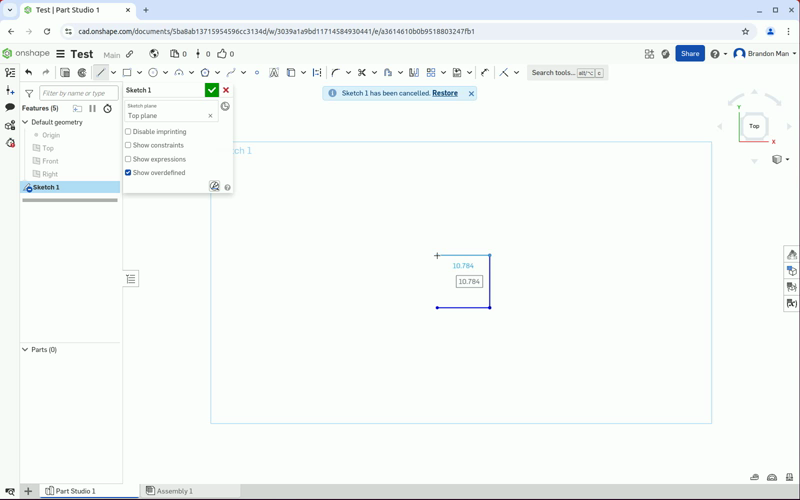
mouse_move(467, 255)
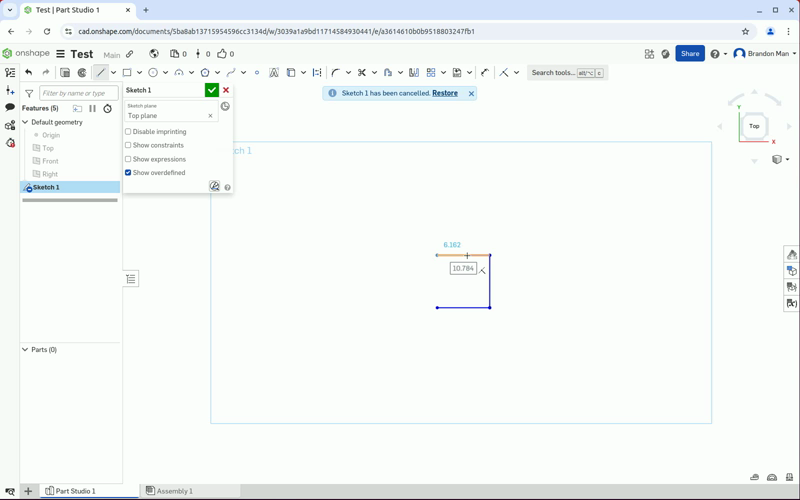
key_down(shift)
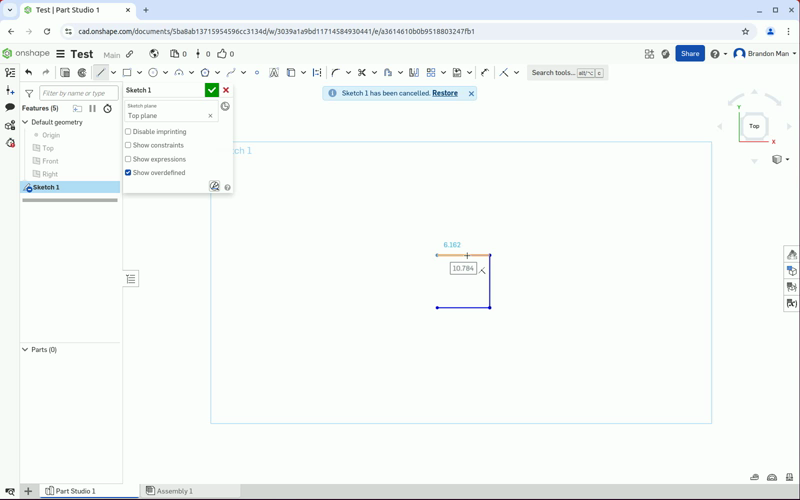
mouse_move(437, 307)
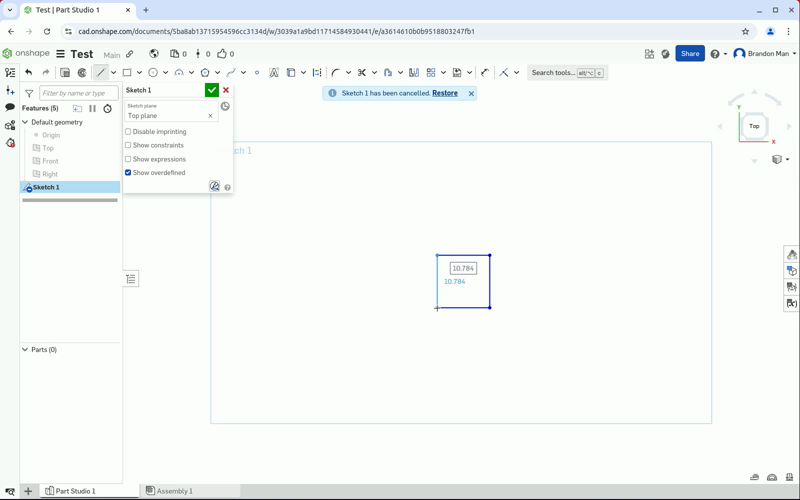
key_up(shift)
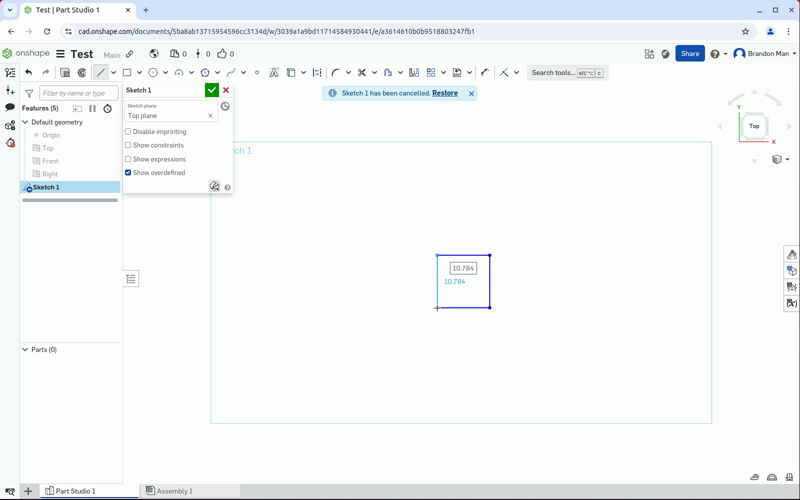
click(437, 307)
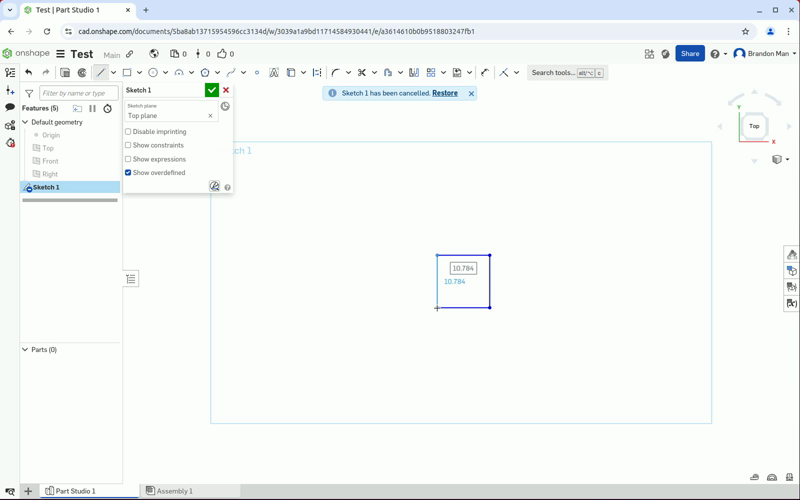
key(esc)
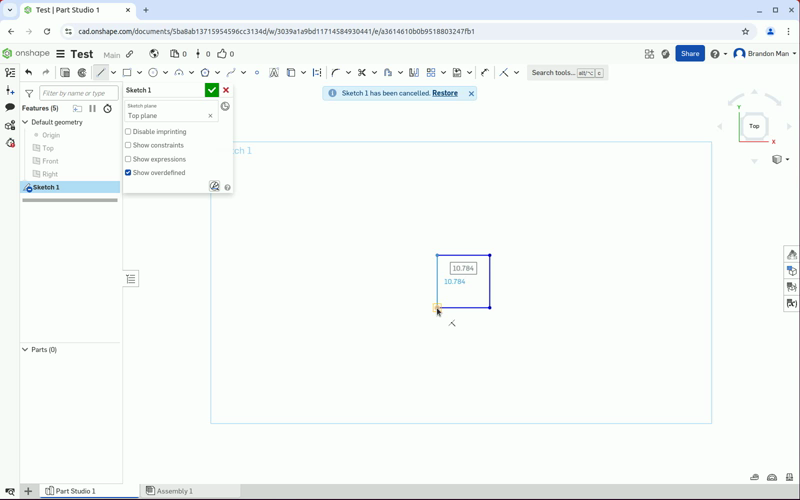
key(l)
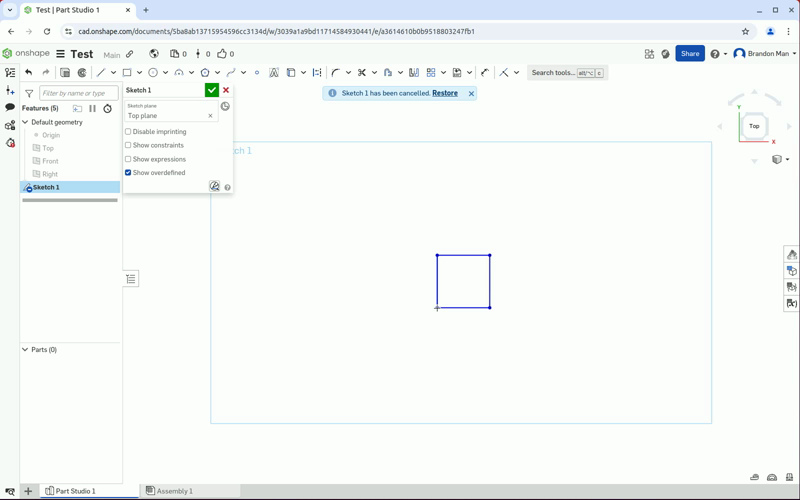
key_down(shift)
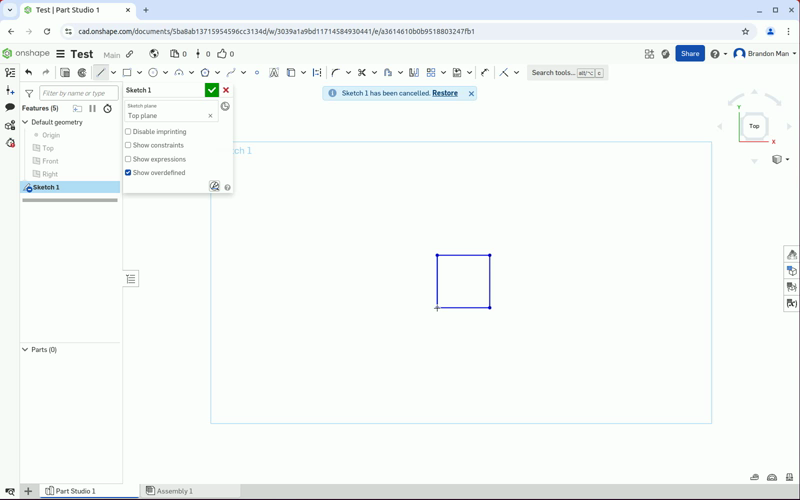
mouse_move(439, 305)
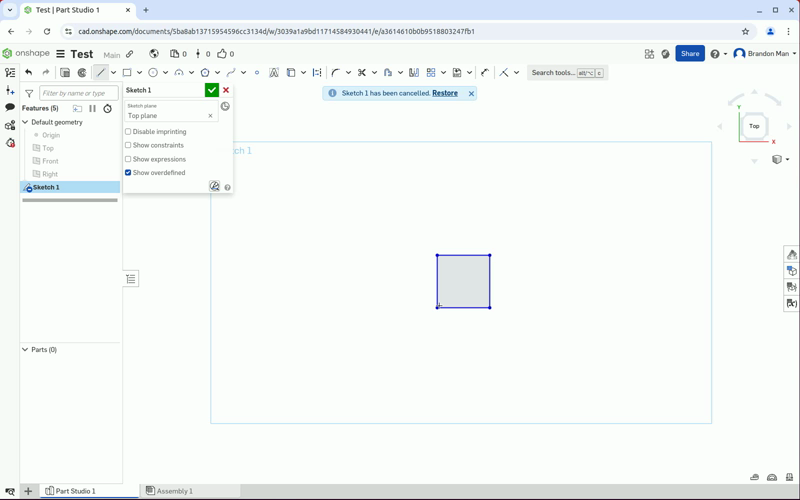
scroll(6)
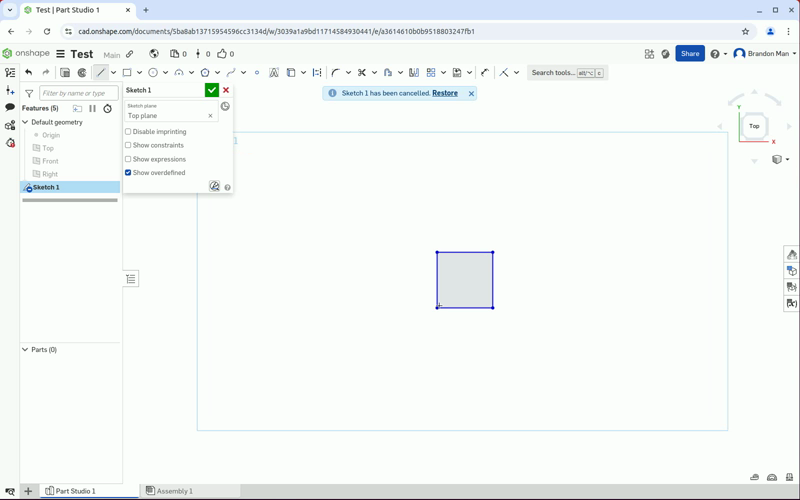
scroll(6)
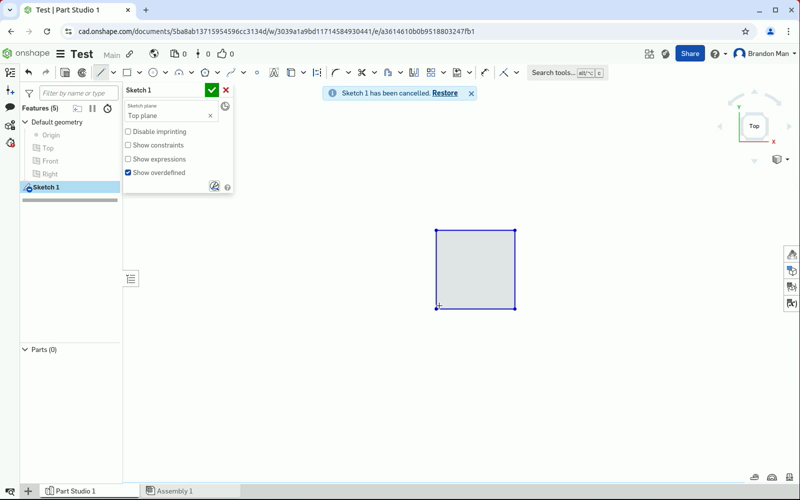
scroll(6)
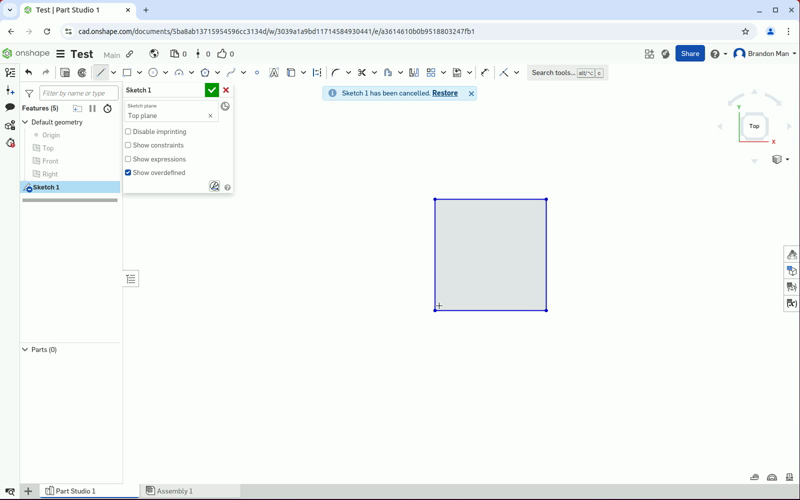
scroll(6)
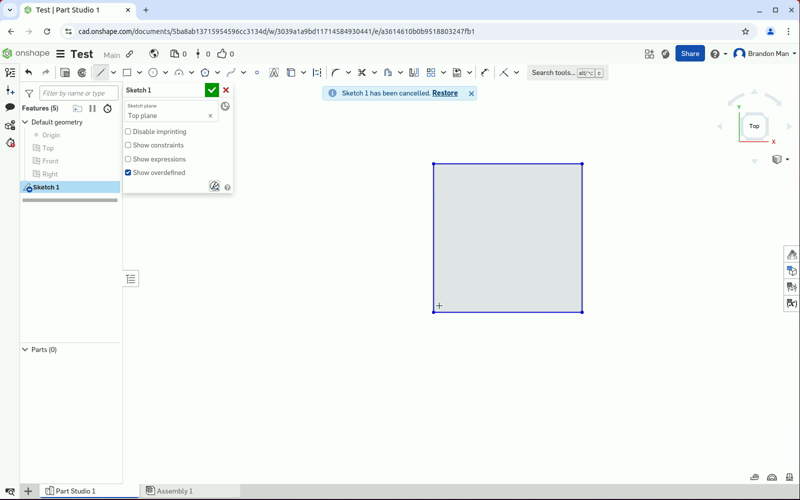
scroll(6)
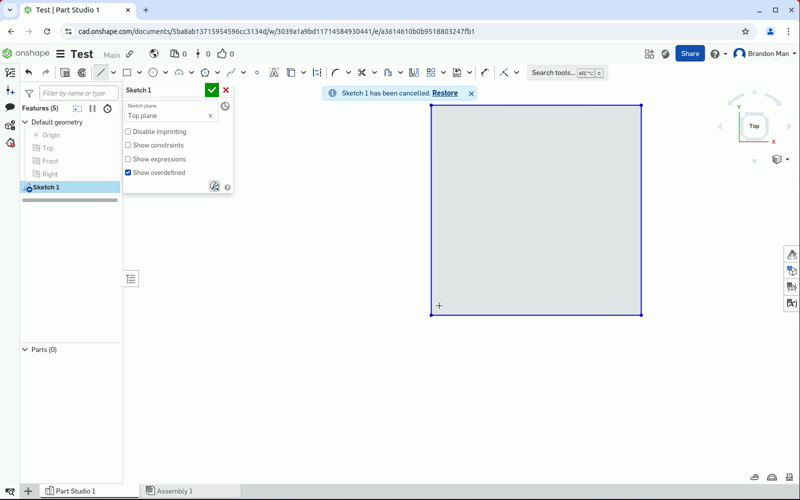
scroll(6)
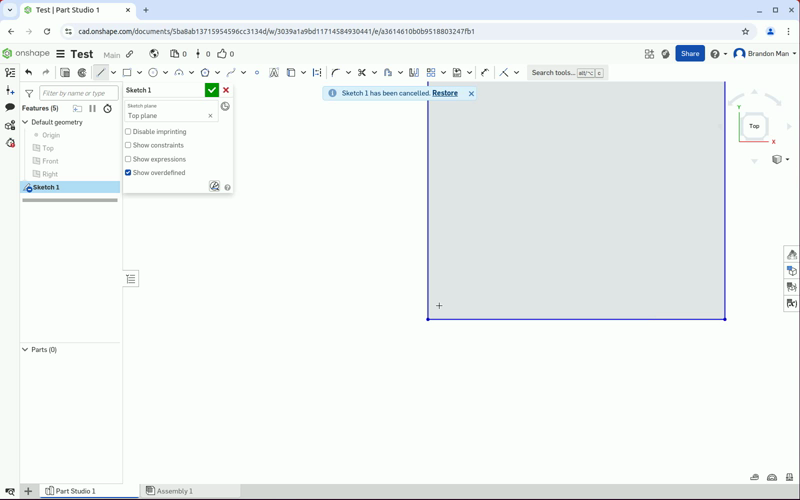
scroll(6)
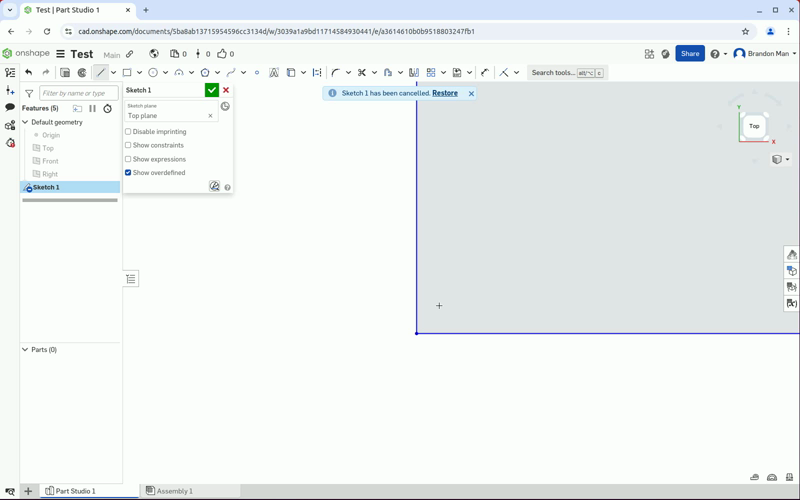
click(439, 305)
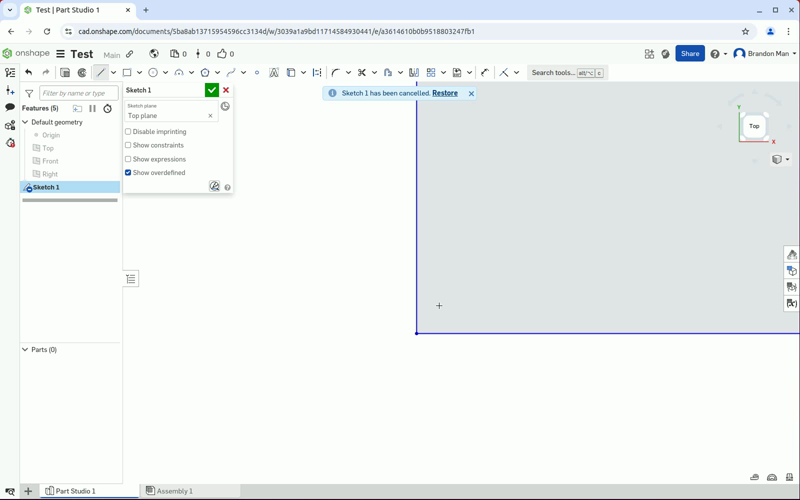
scroll(-6)
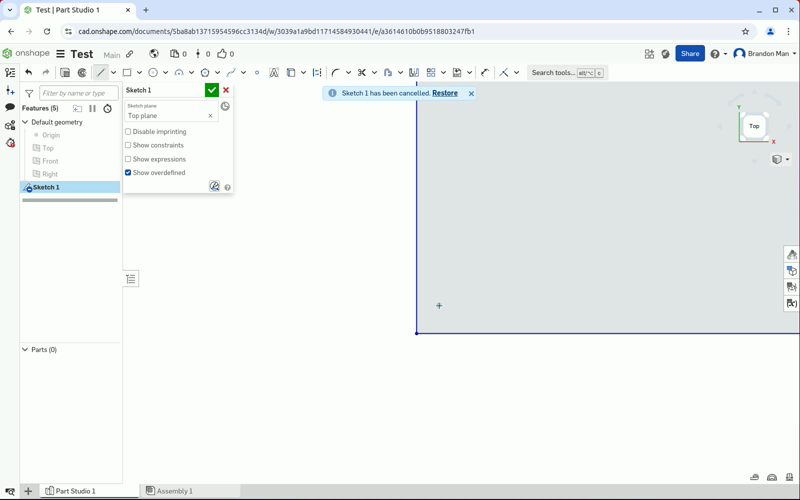
scroll(-6)
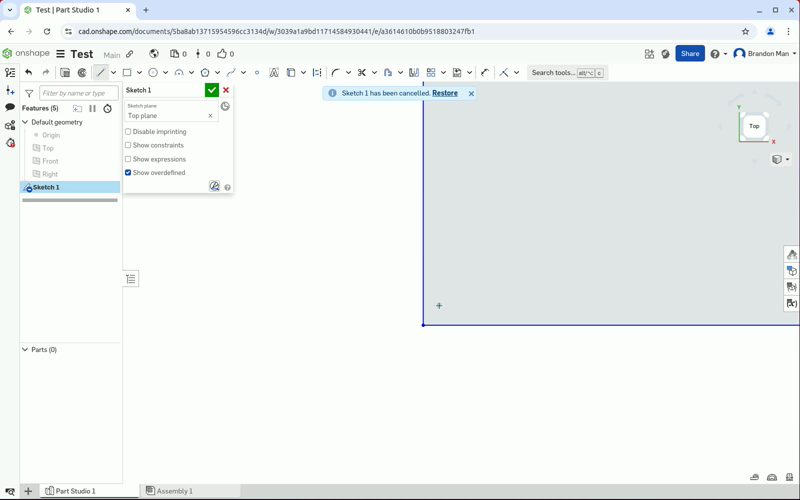
scroll(-6)
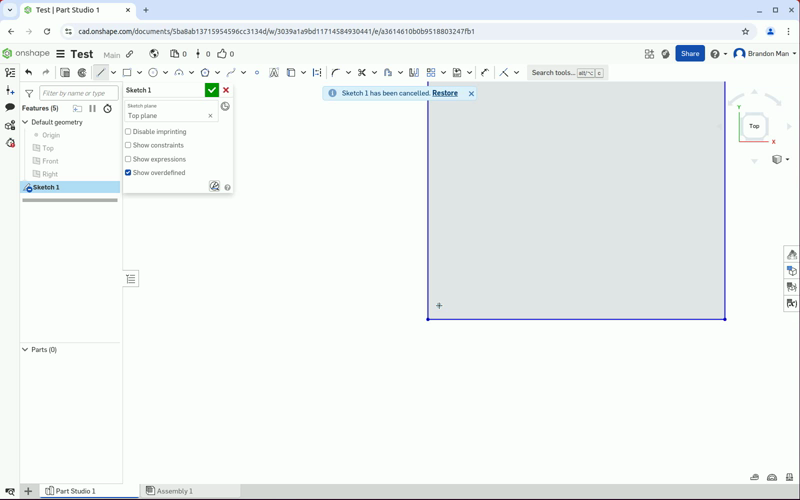
scroll(-6)
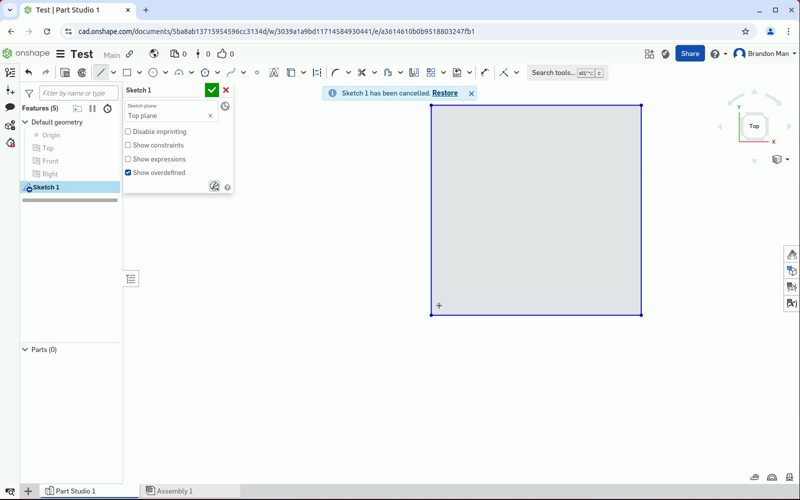
scroll(-6)
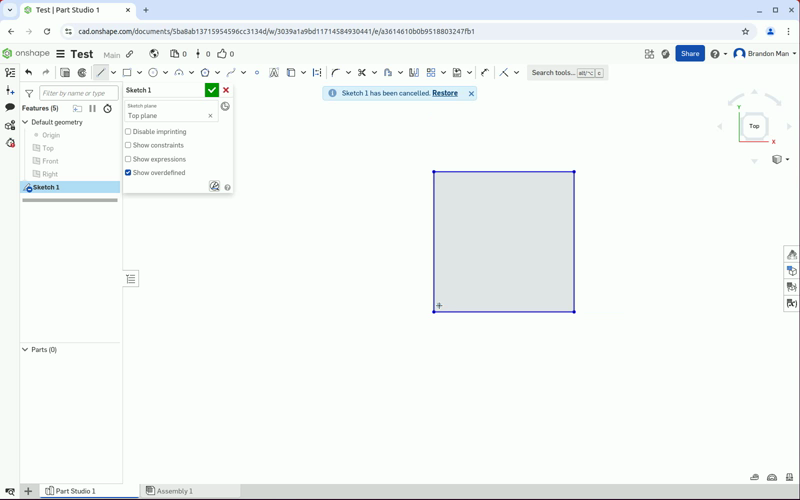
scroll(-6)
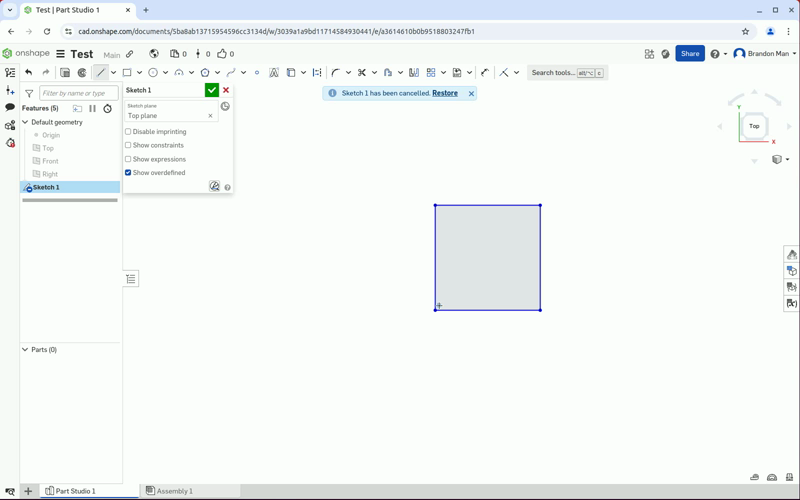
scroll(-6)
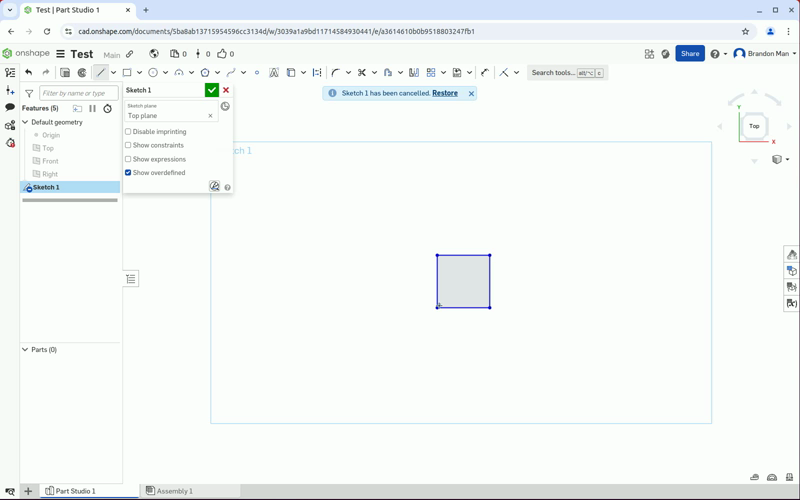
key_up(shift)
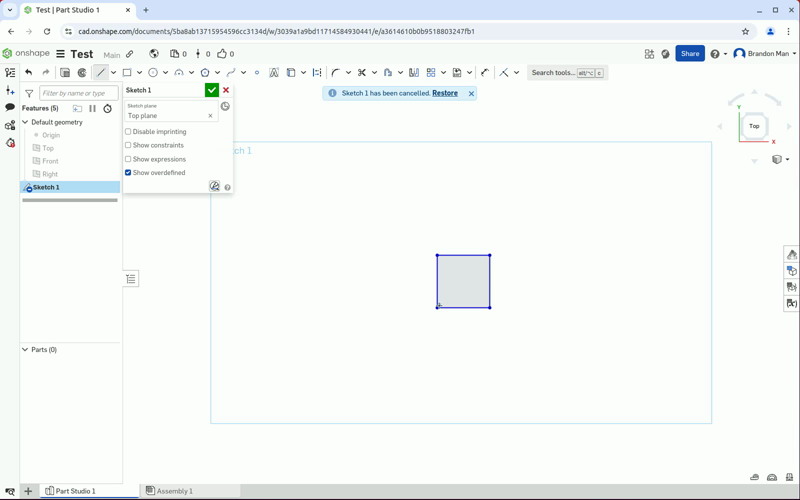
key_down(shift)
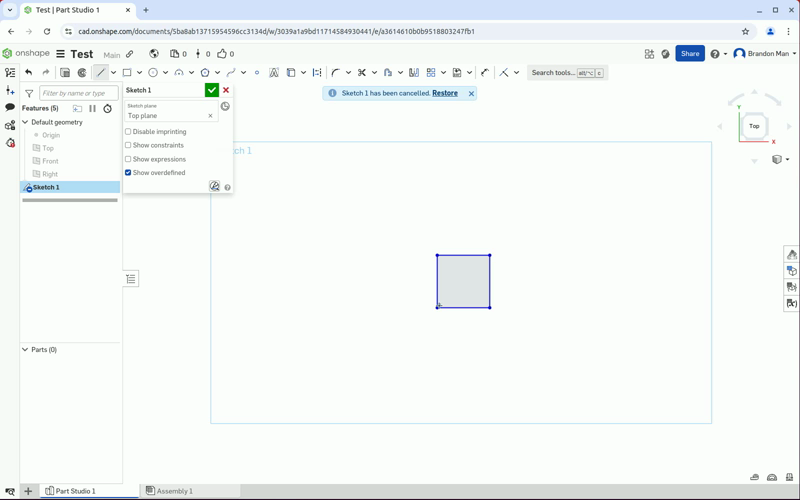
mouse_move(469, 305)
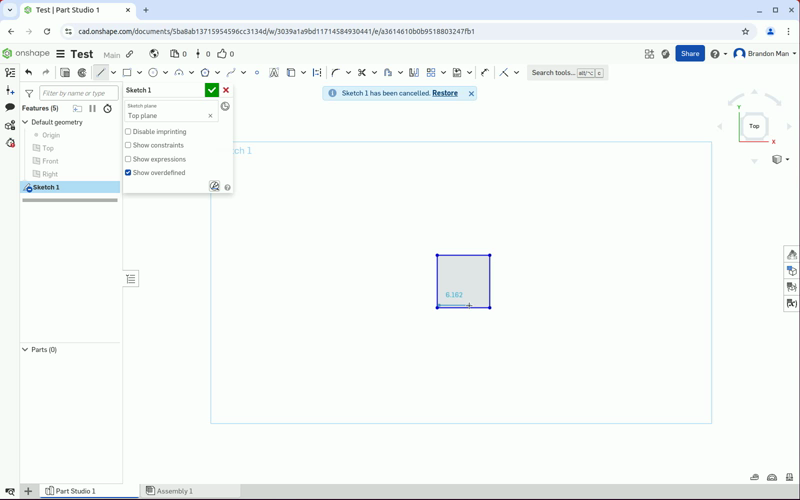
mouse_move(487, 305)
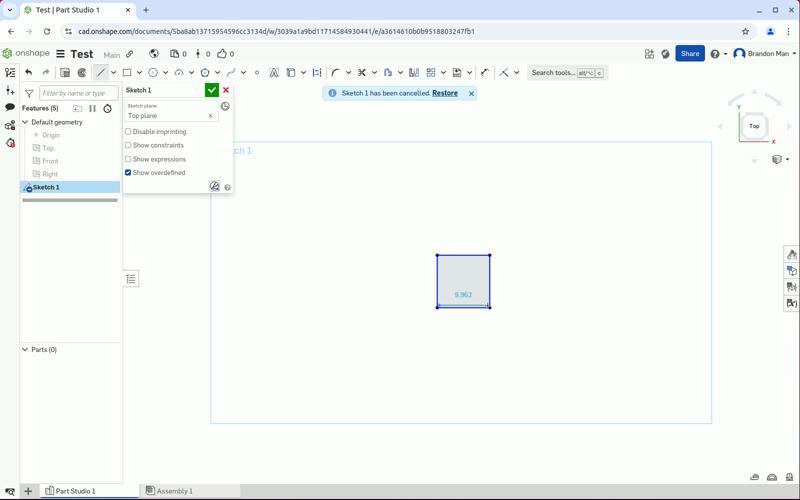
scroll(6)
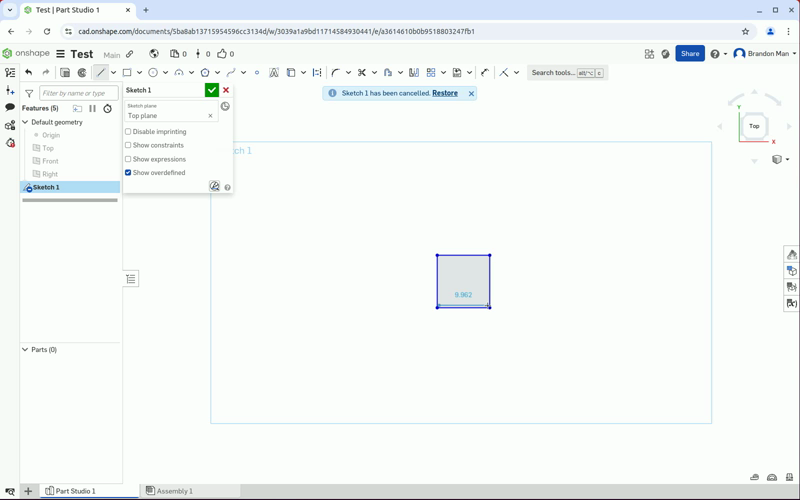
scroll(6)
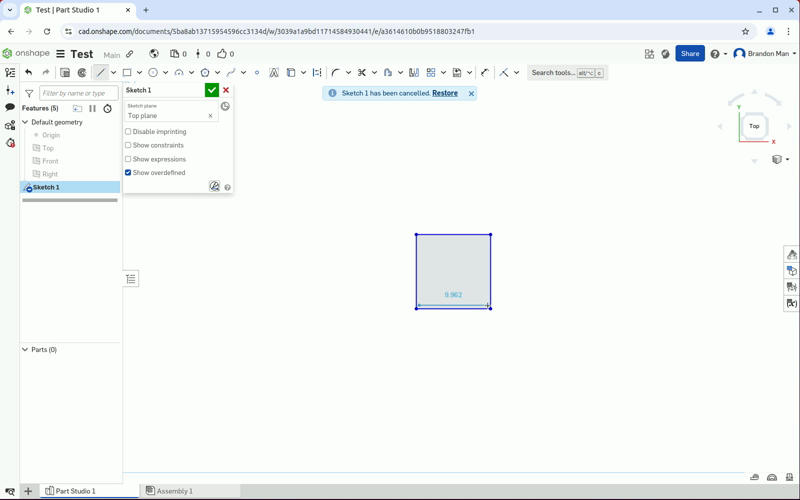
scroll(6)
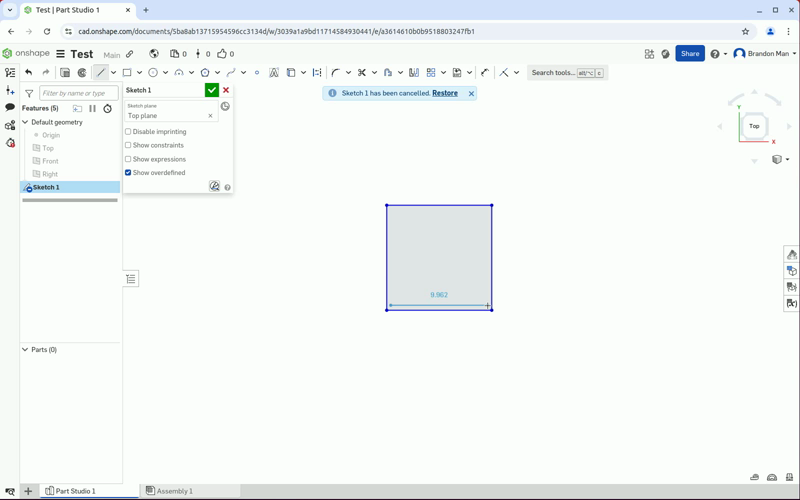
scroll(6)
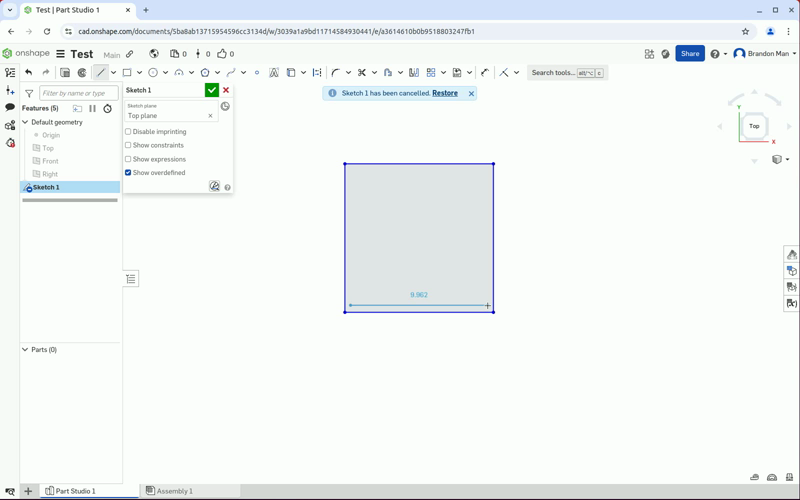
scroll(6)
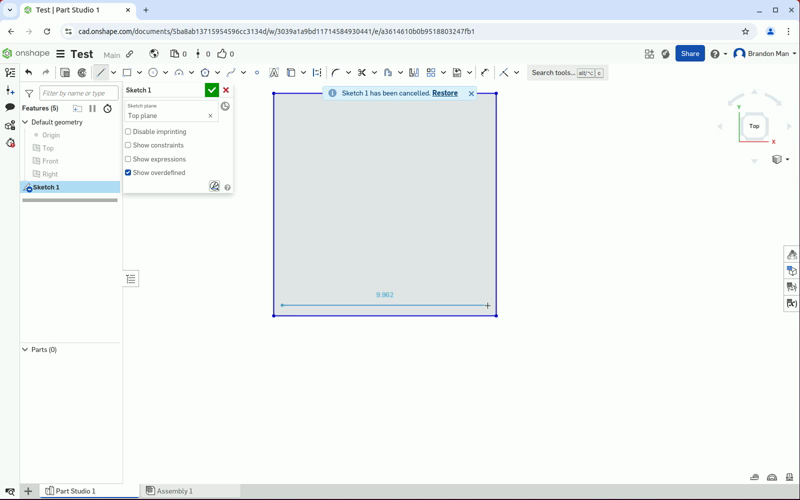
scroll(6)
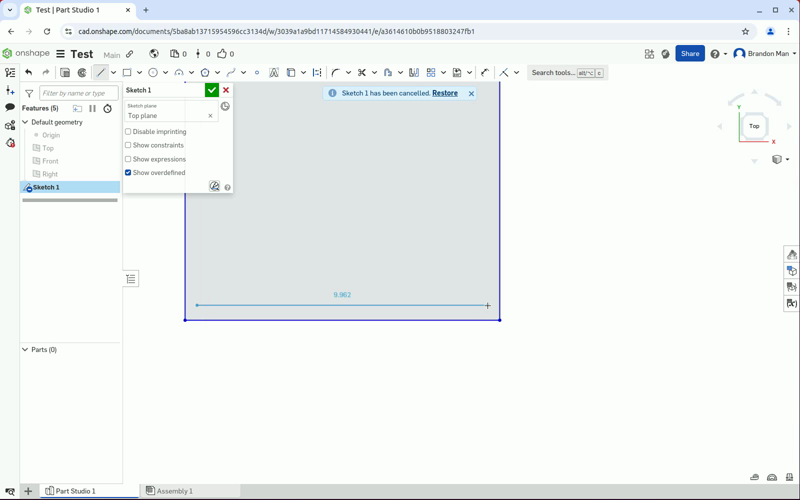
scroll(6)
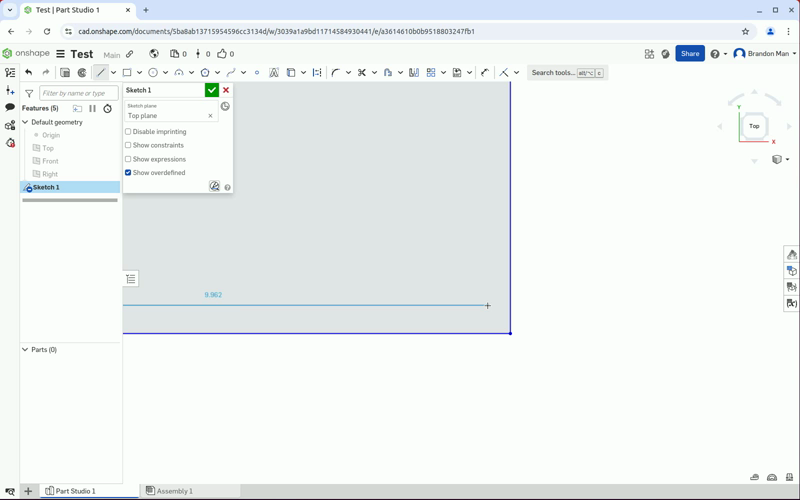
click(487, 305)
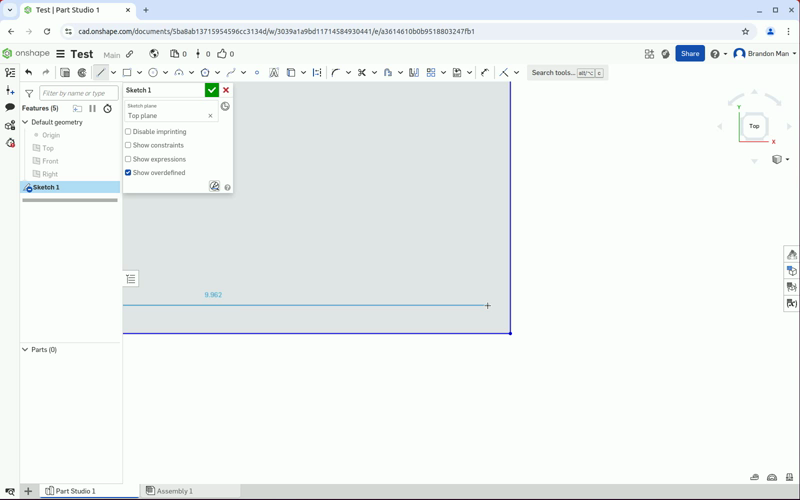
scroll(-6)
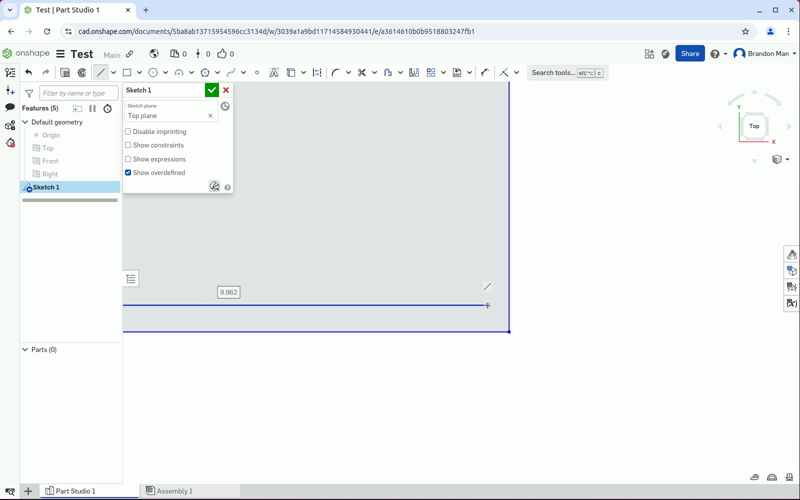
scroll(-6)
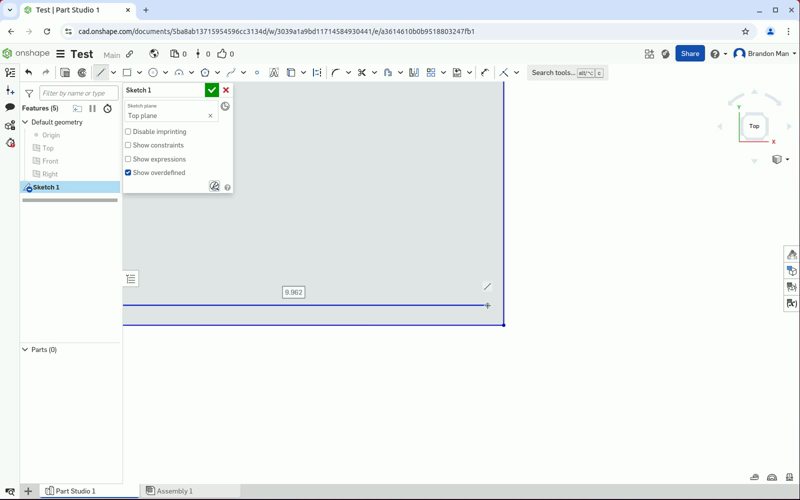
scroll(-6)
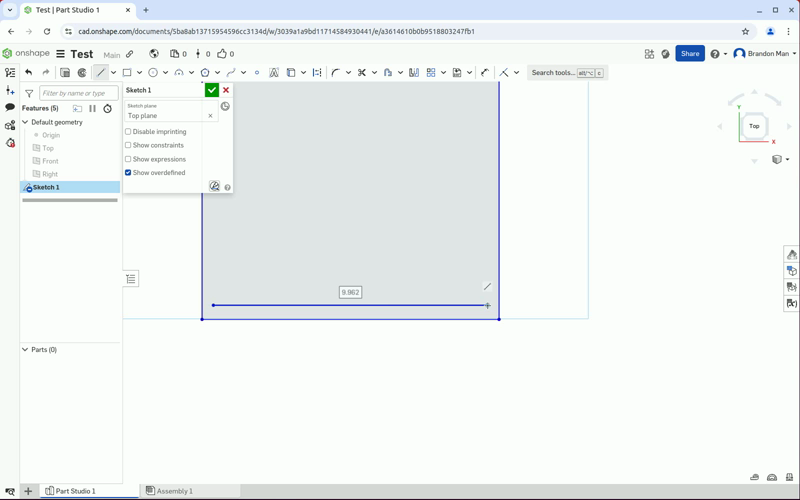
scroll(-6)
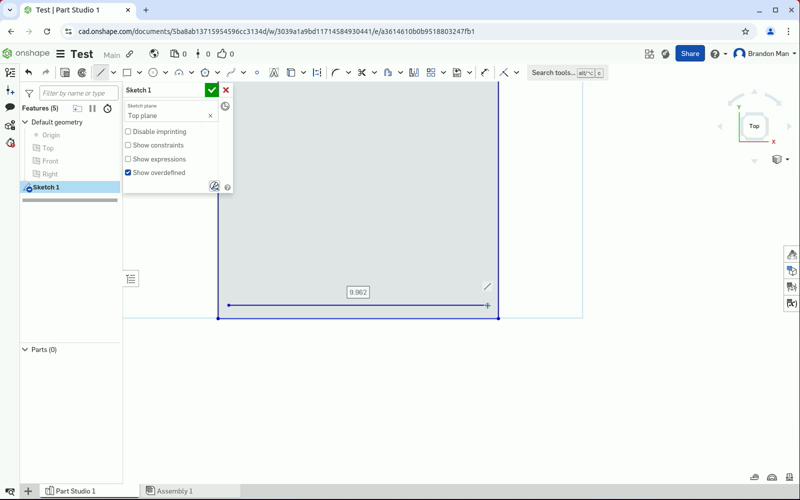
scroll(-6)
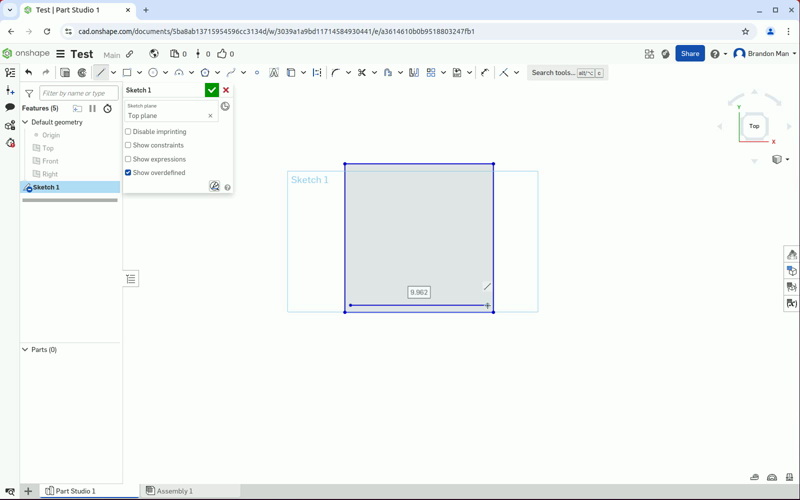
scroll(-6)
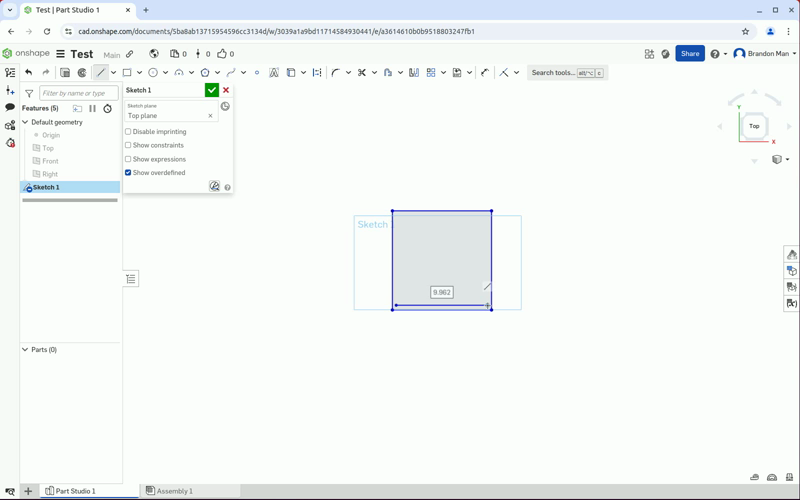
scroll(-6)
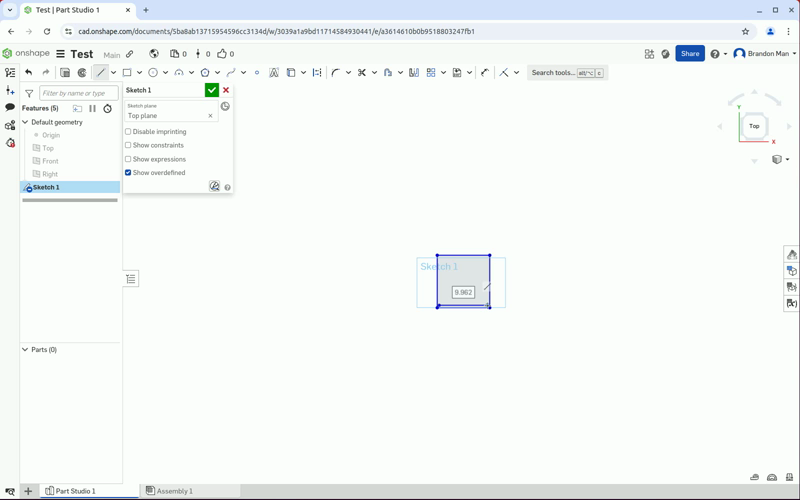
key_up(shift)
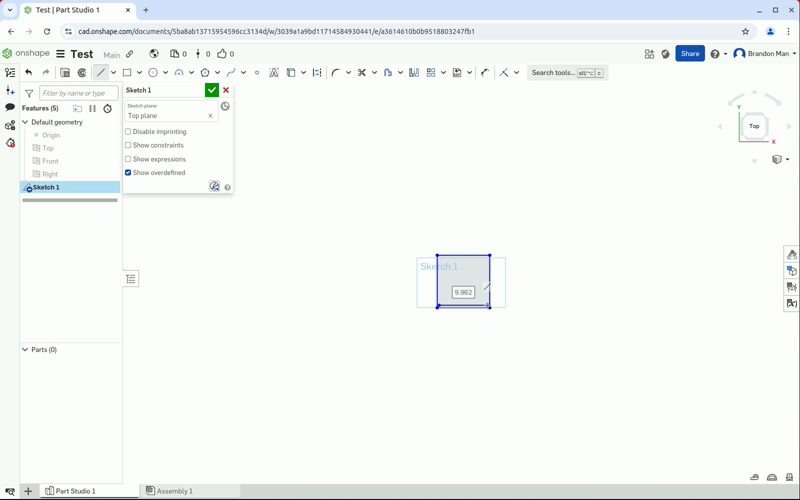
key_down(shift)
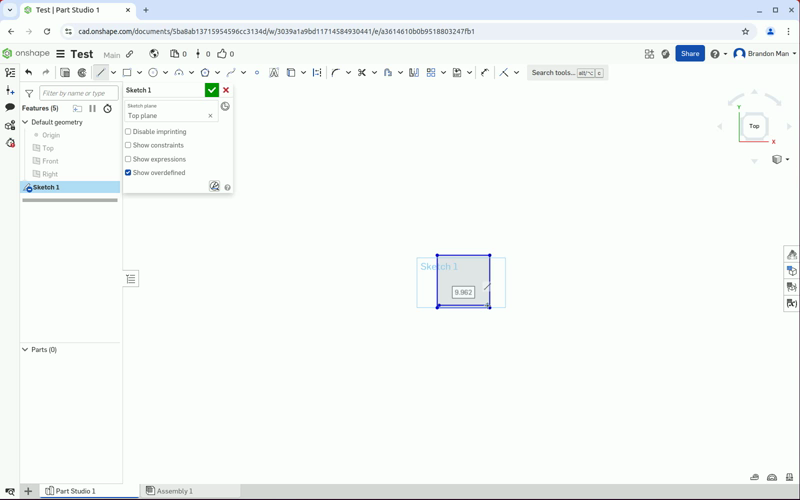
mouse_move(517, 305)
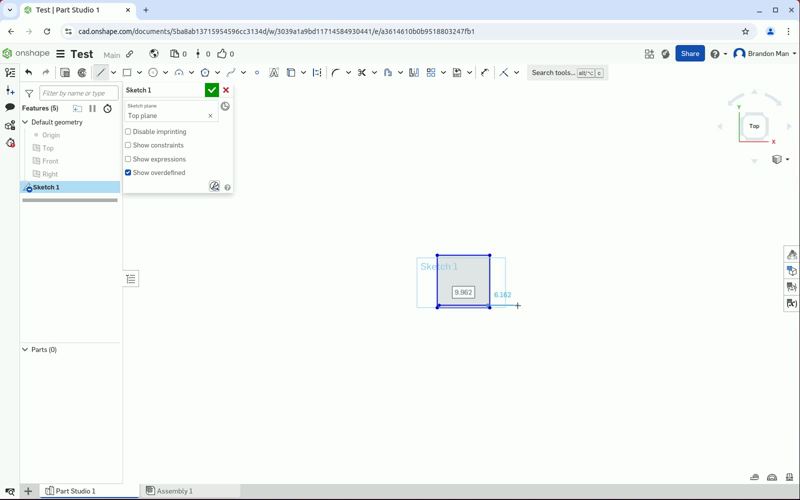
mouse_move(487, 257)
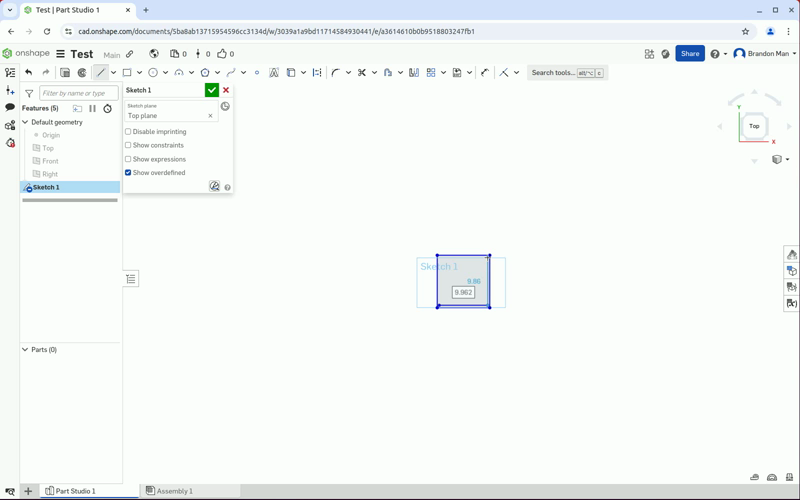
scroll(6)
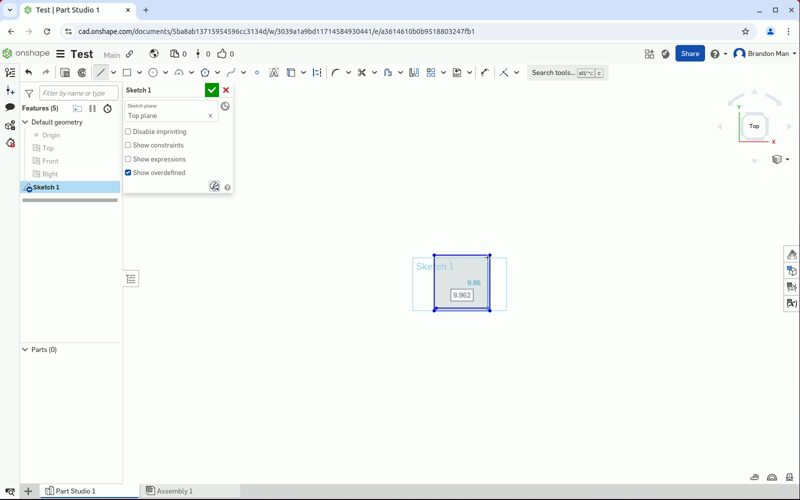
scroll(6)
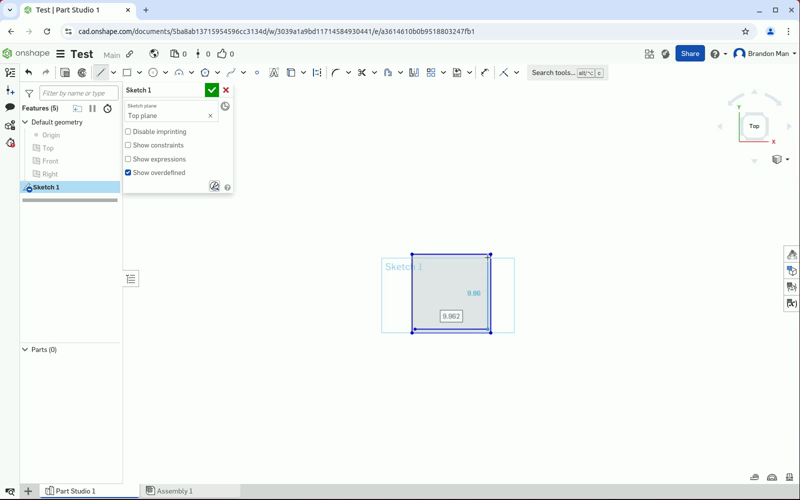
scroll(6)
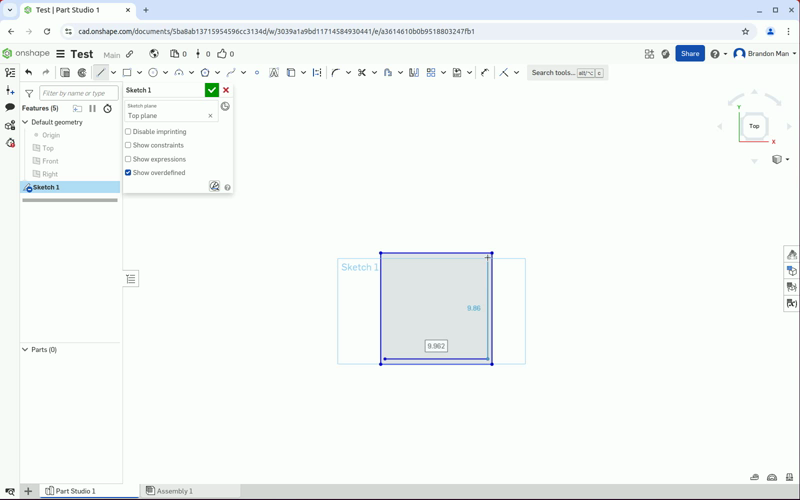
scroll(6)
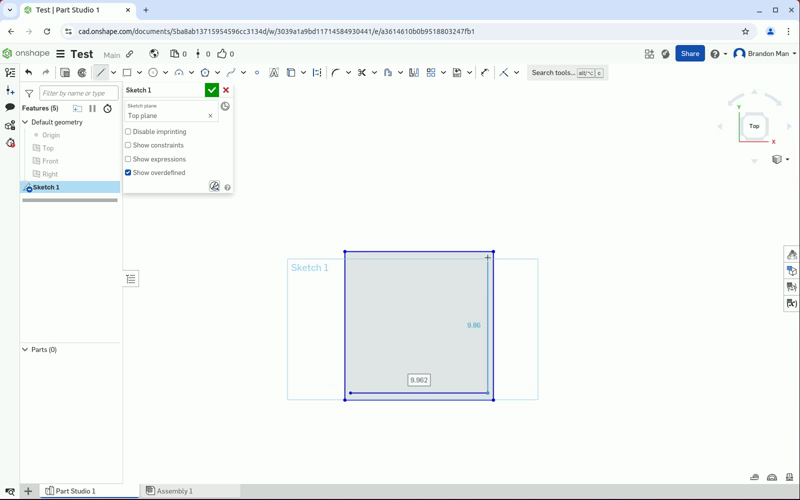
scroll(6)
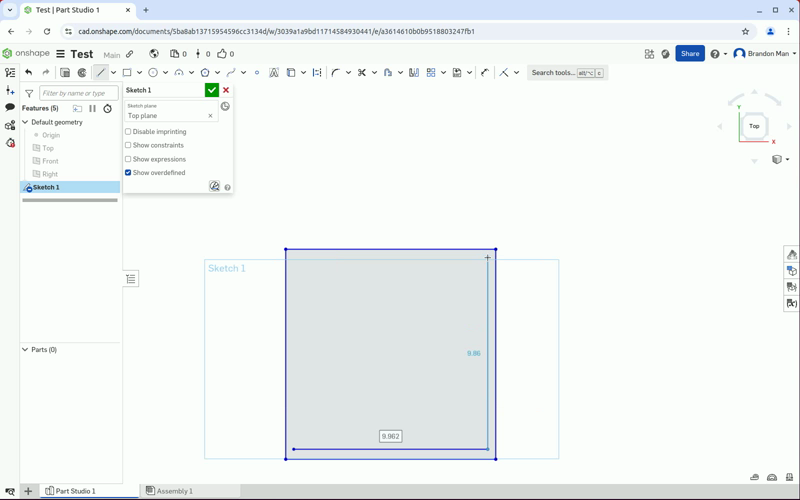
scroll(6)
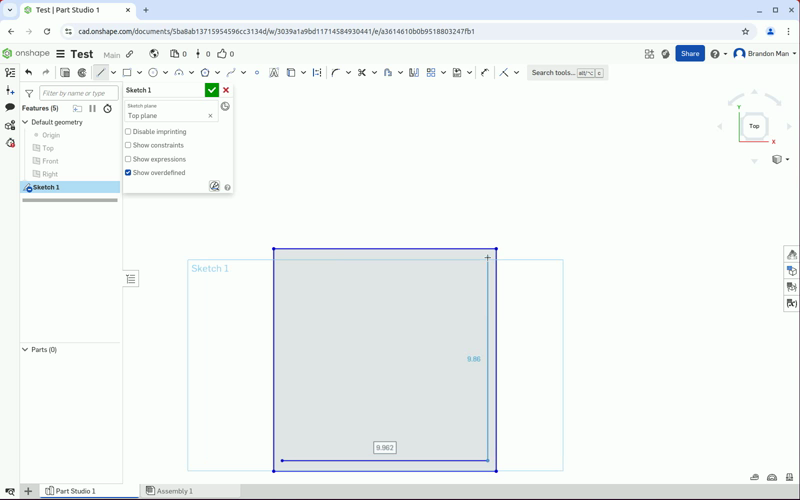
scroll(6)
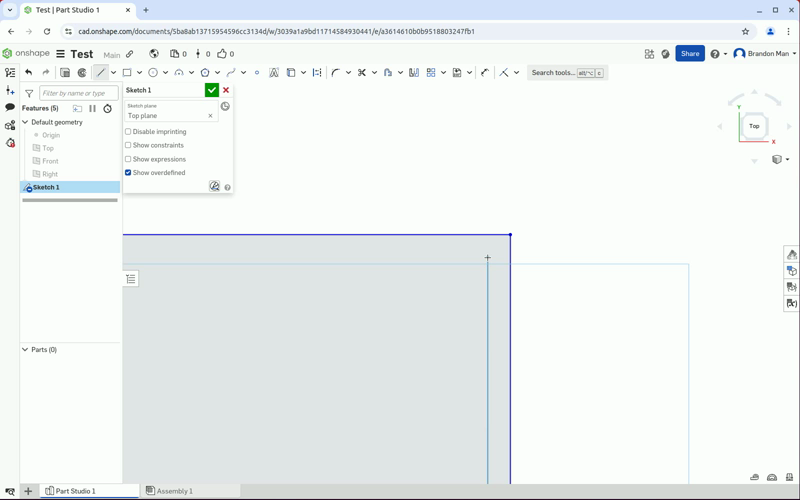
click(487, 257)
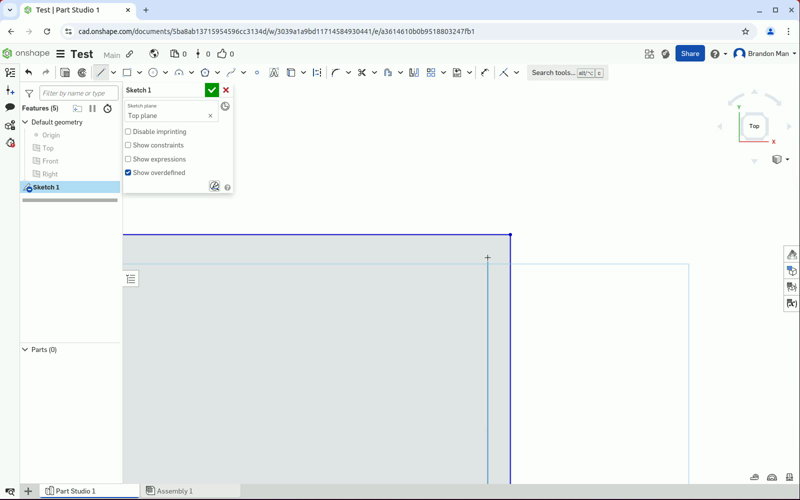
scroll(-6)
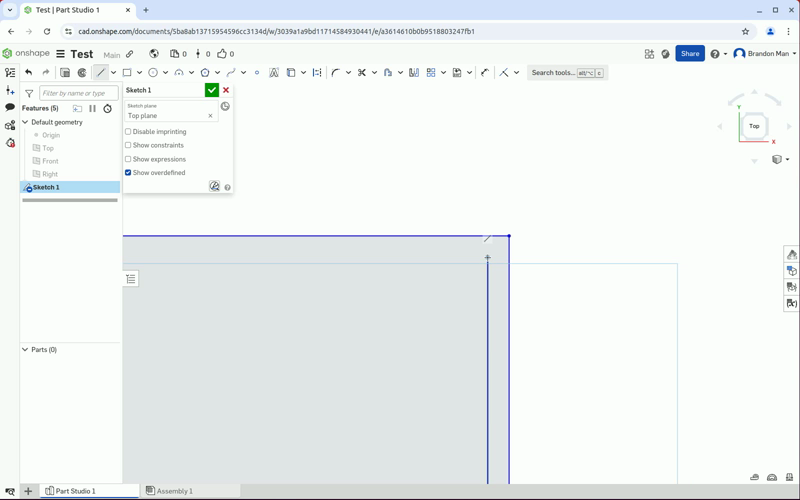
scroll(-6)
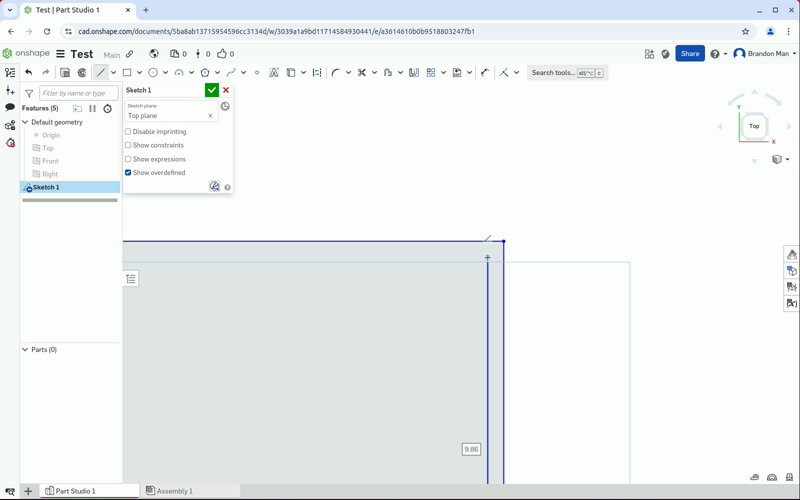
scroll(-6)
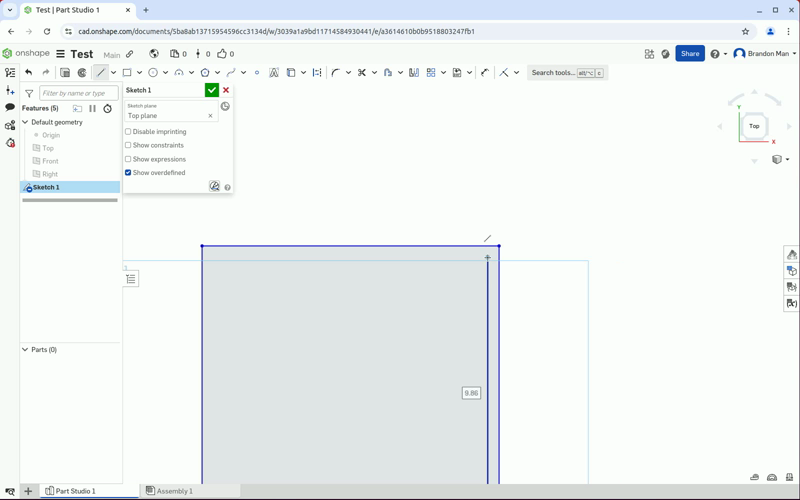
scroll(-6)
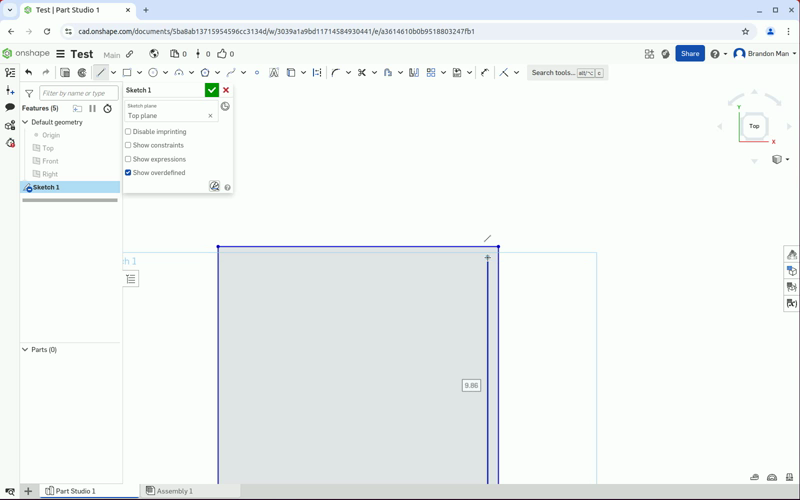
scroll(-6)
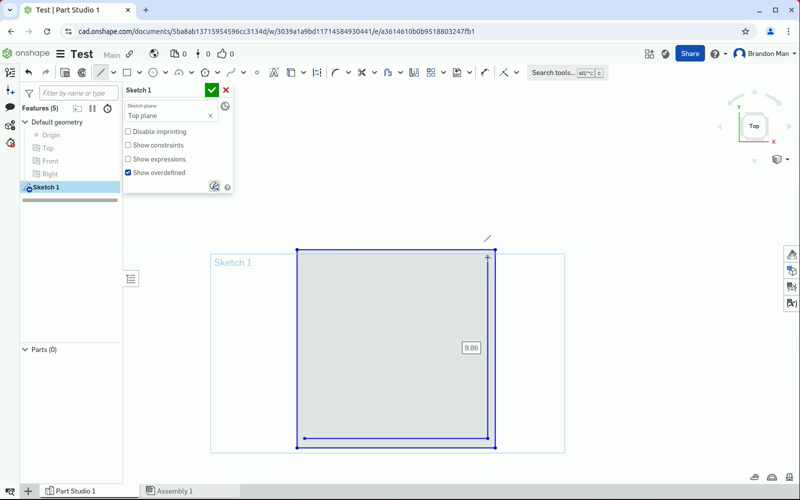
scroll(-6)
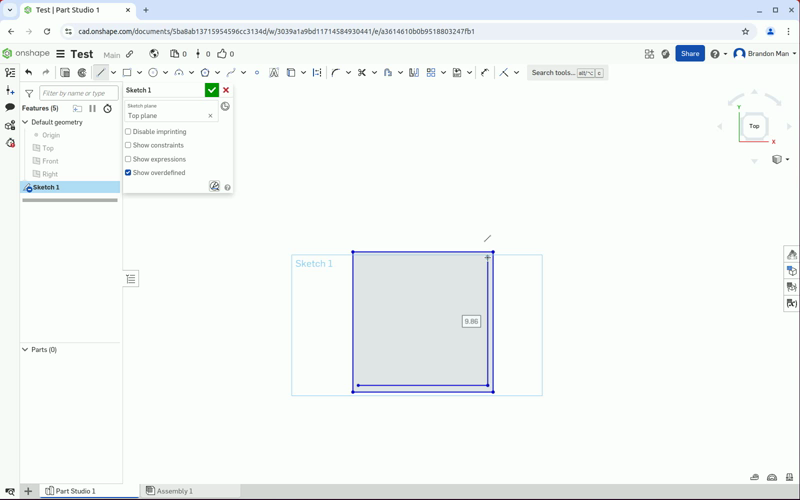
scroll(-6)
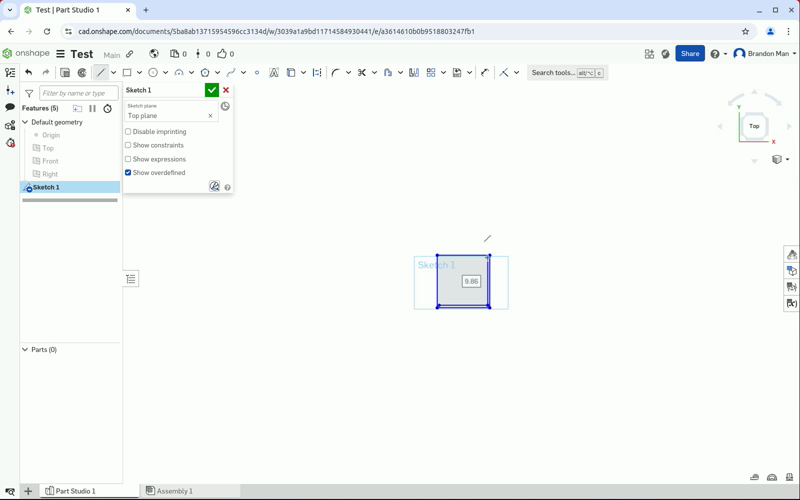
key_up(shift)
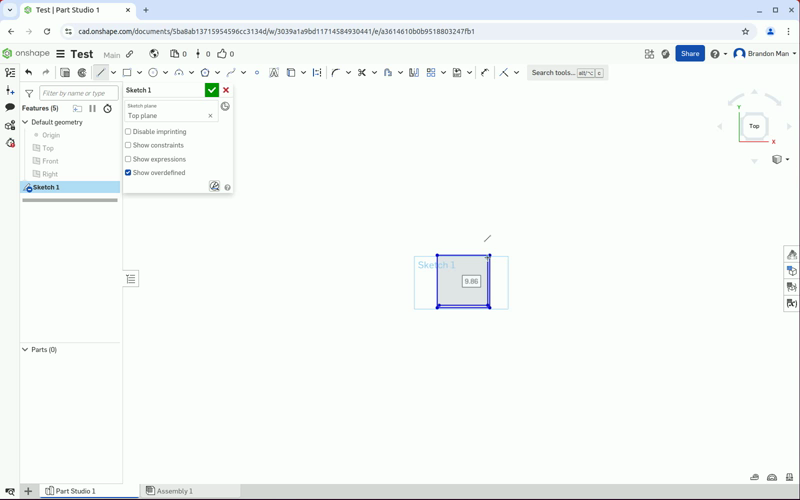
key_down(shift)
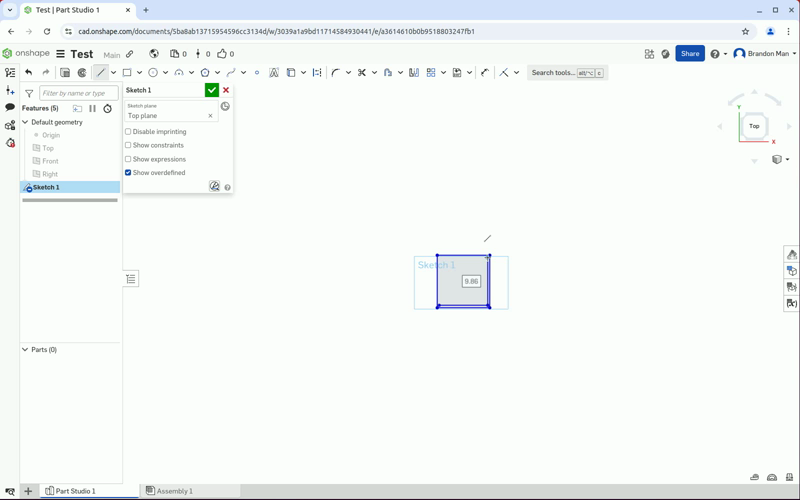
mouse_move(517, 257)
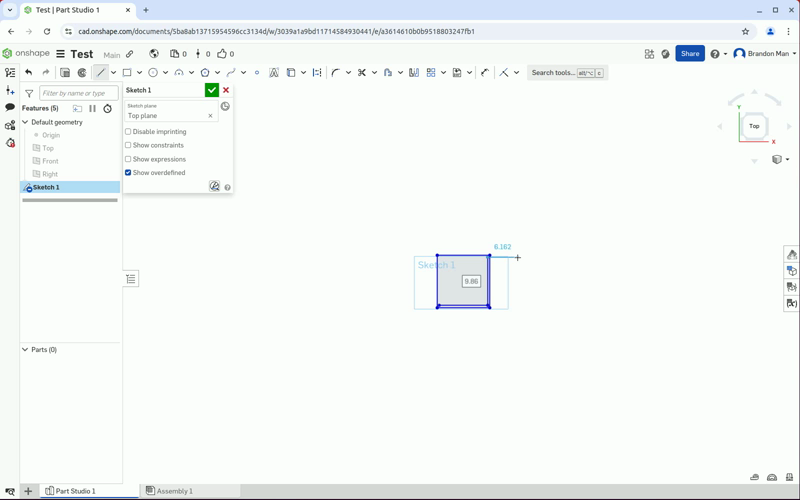
mouse_move(439, 257)
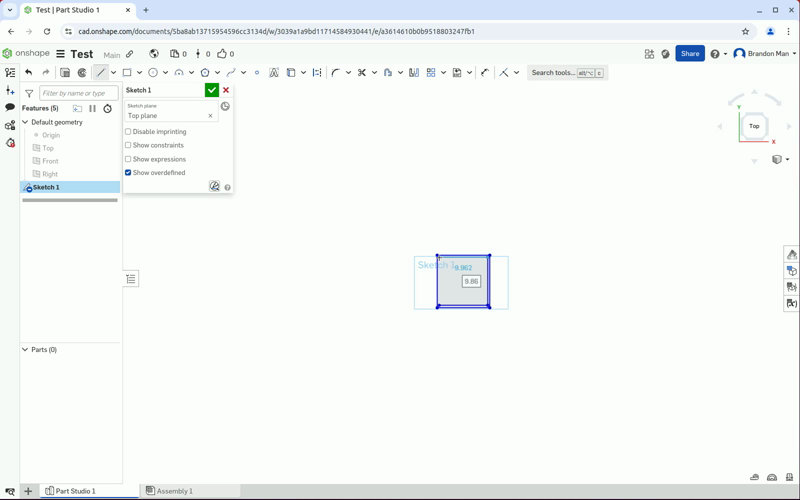
scroll(6)
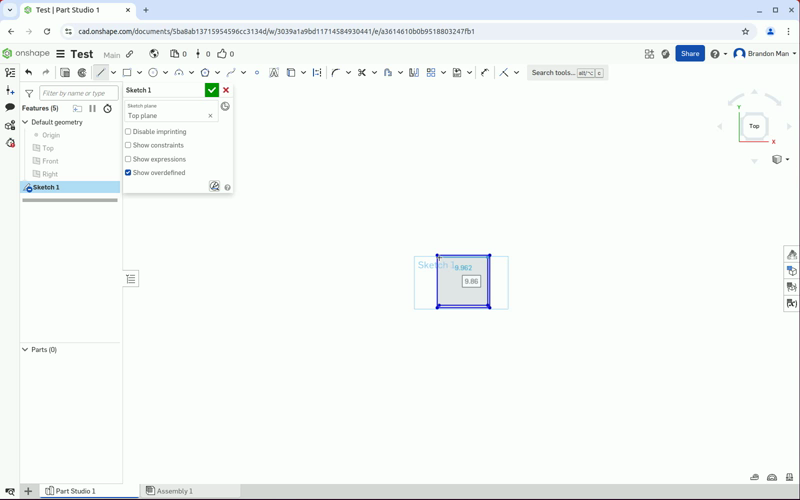
scroll(6)
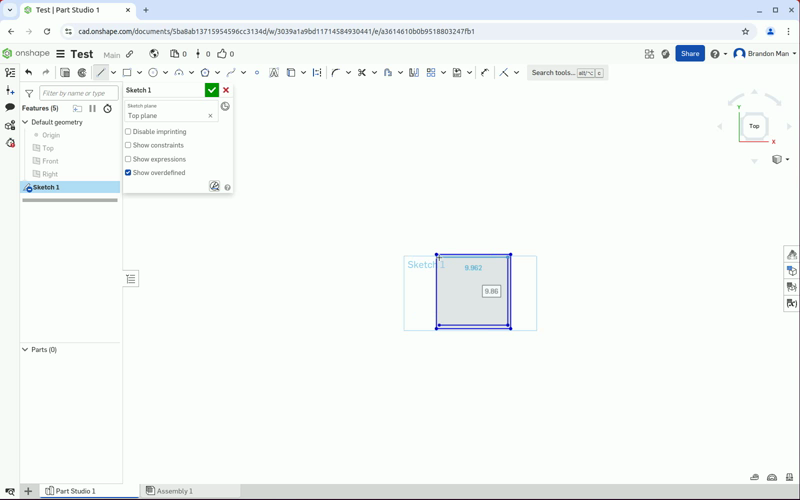
scroll(6)
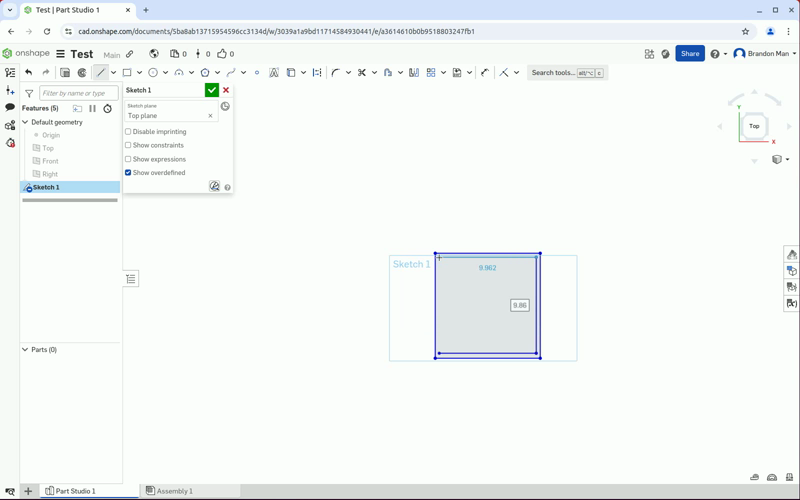
scroll(6)
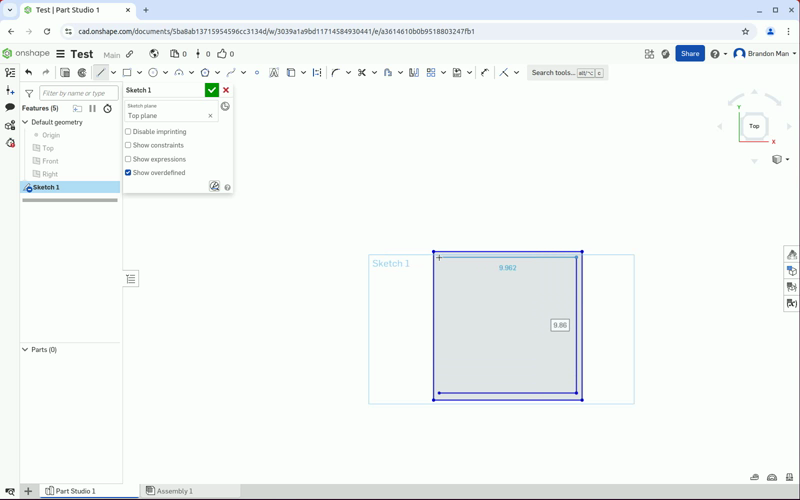
scroll(6)
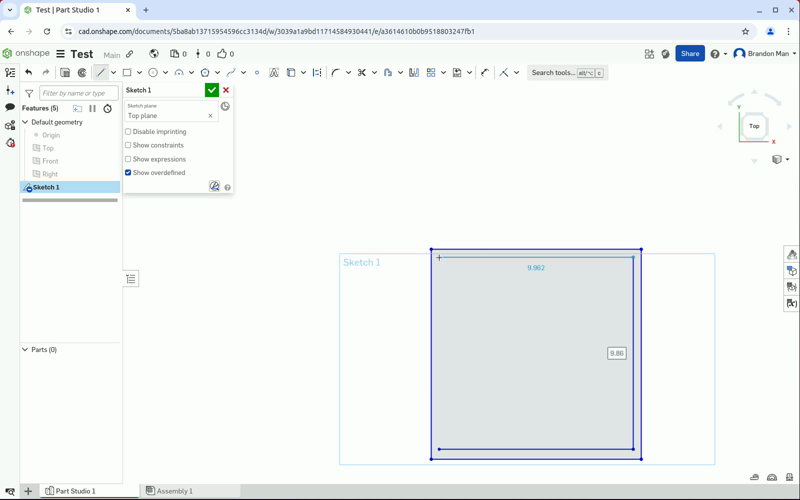
scroll(6)
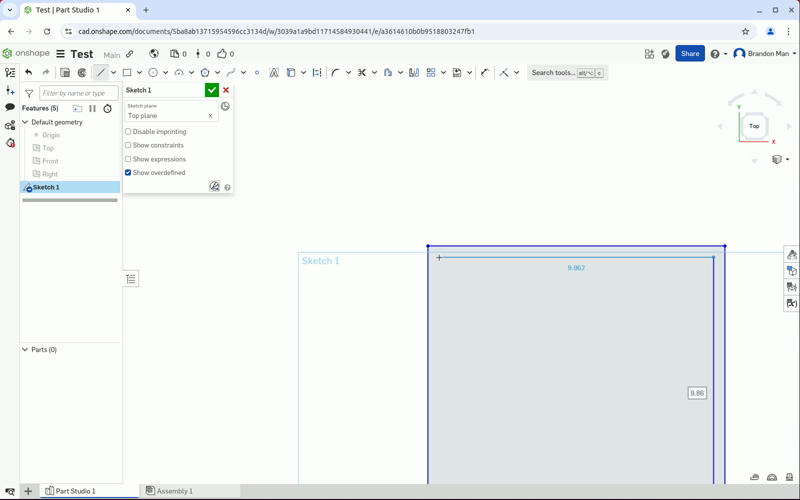
scroll(6)
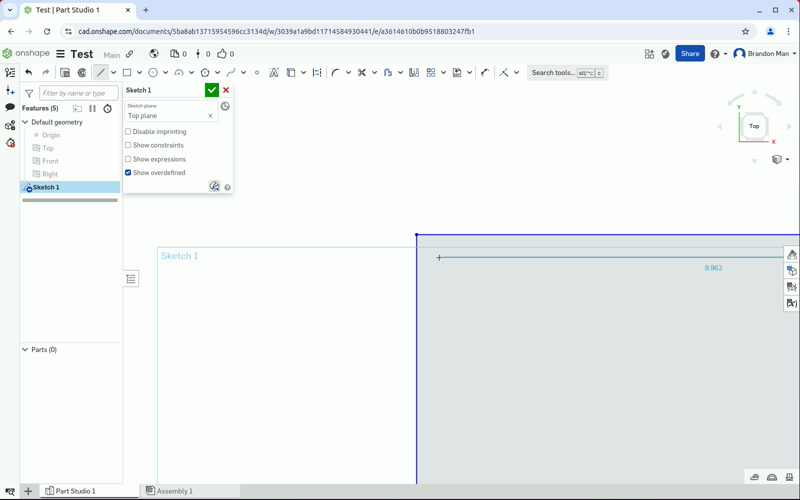
click(439, 257)
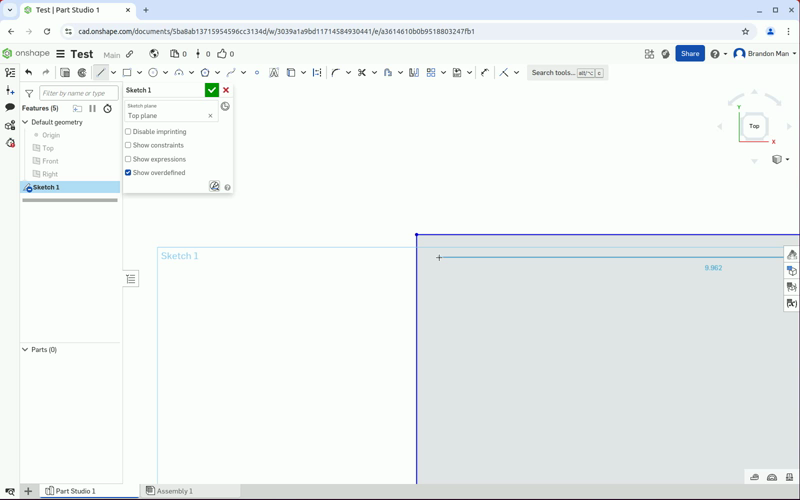
scroll(-6)
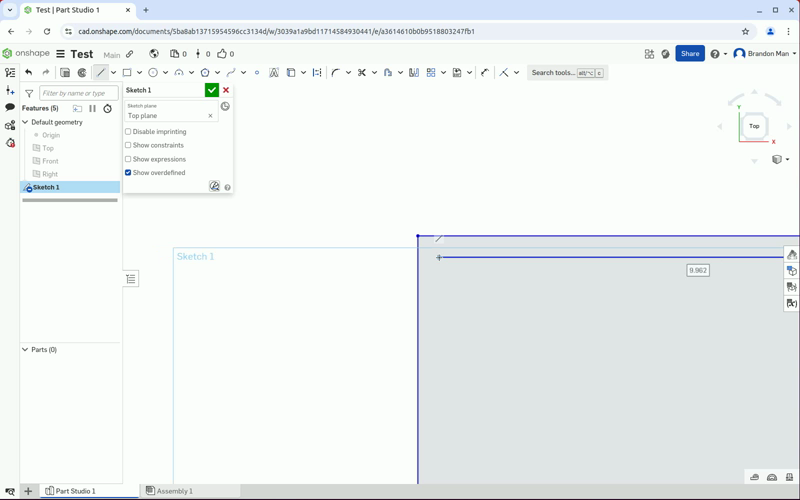
scroll(-6)
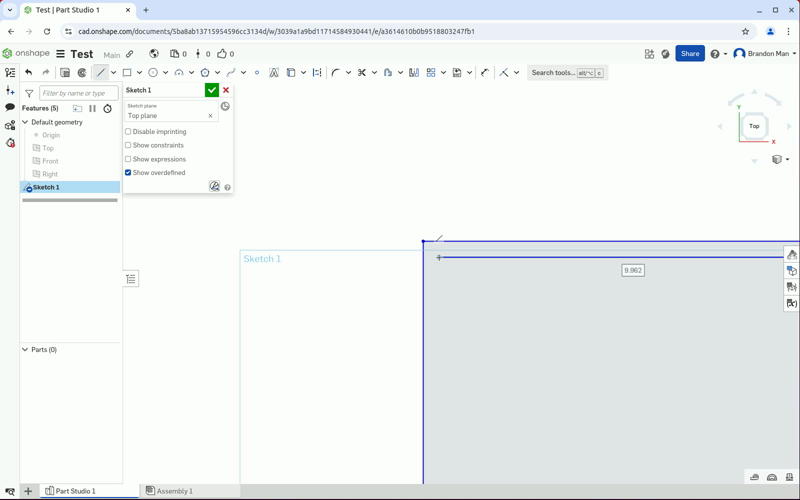
scroll(-6)
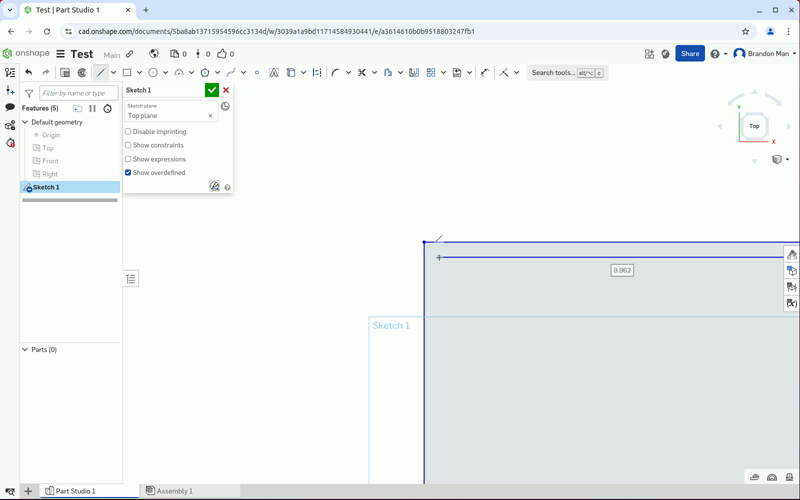
scroll(-6)
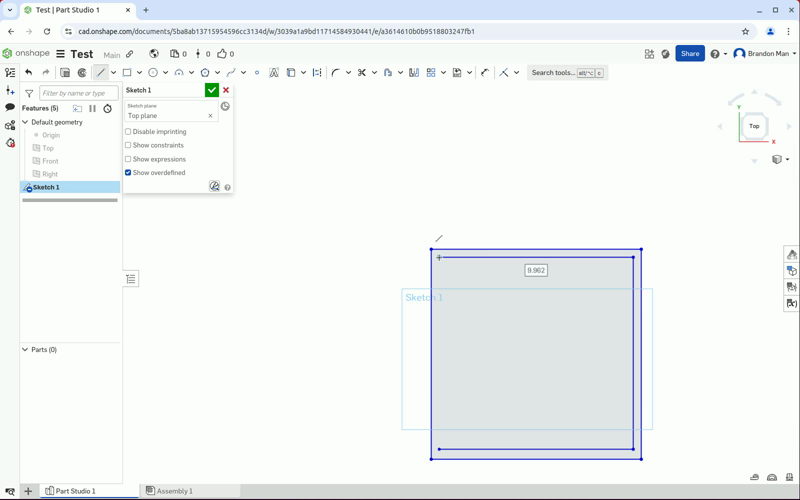
scroll(-6)
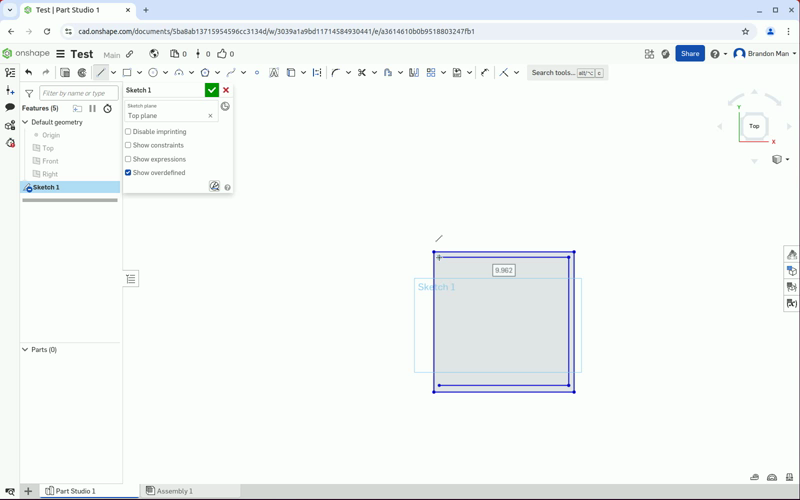
scroll(-6)
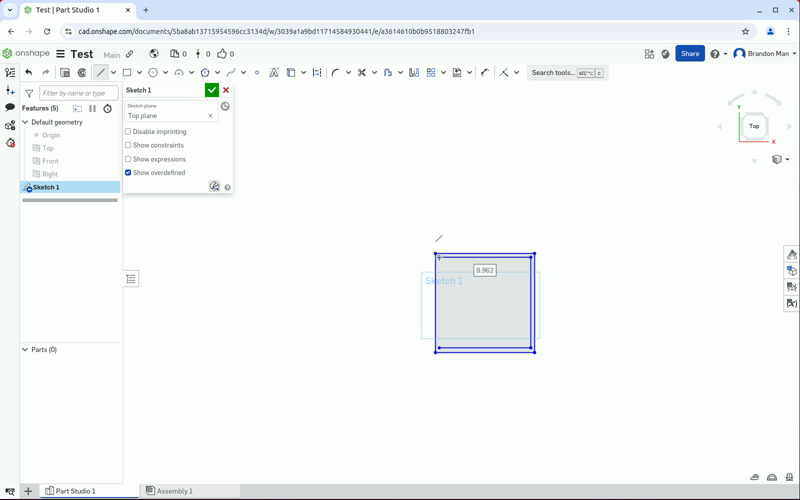
scroll(-6)
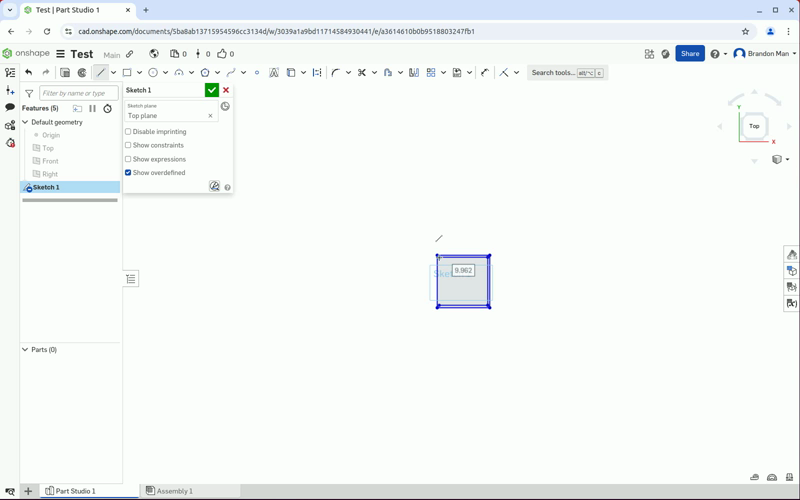
key_up(shift)
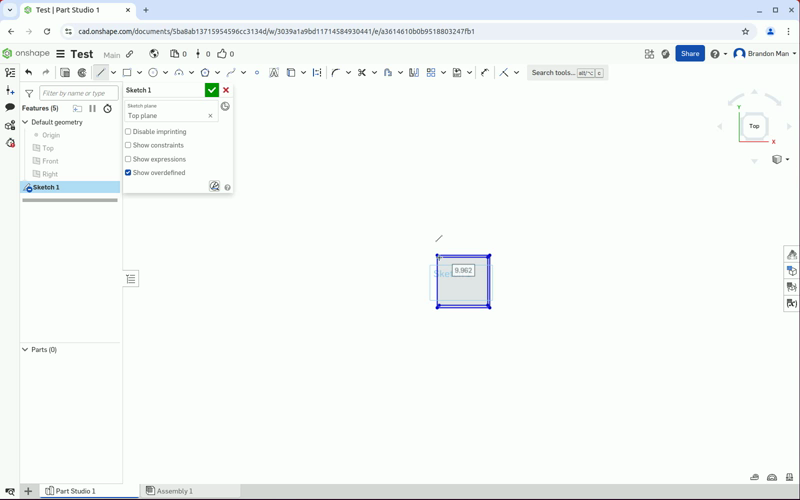
mouse_move(469, 257)
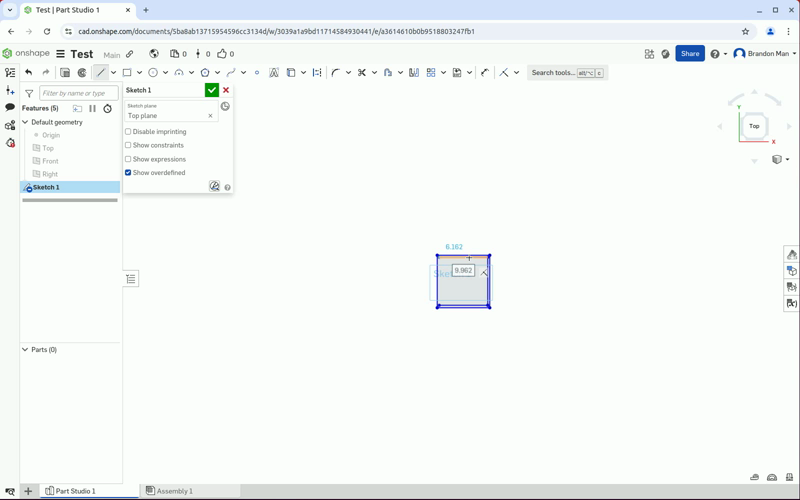
key_down(shift)
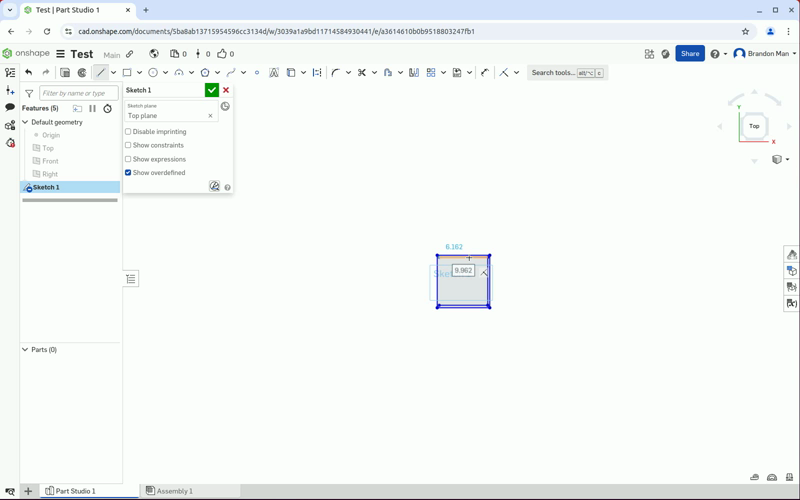
mouse_move(439, 305)
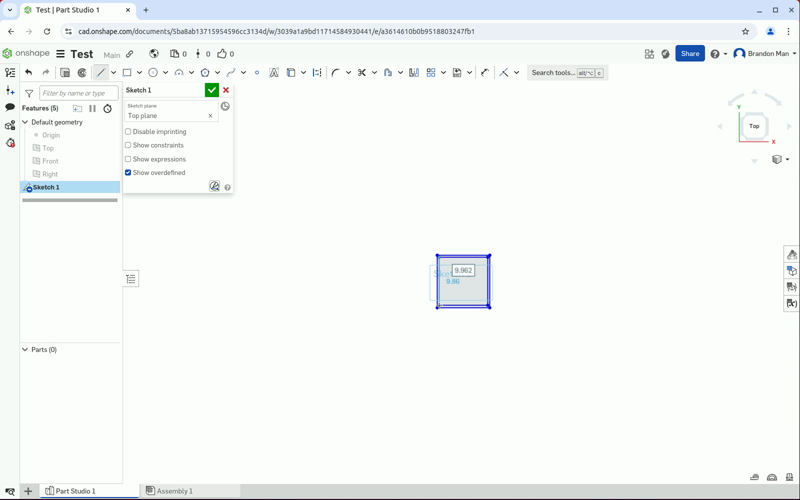
scroll(6)
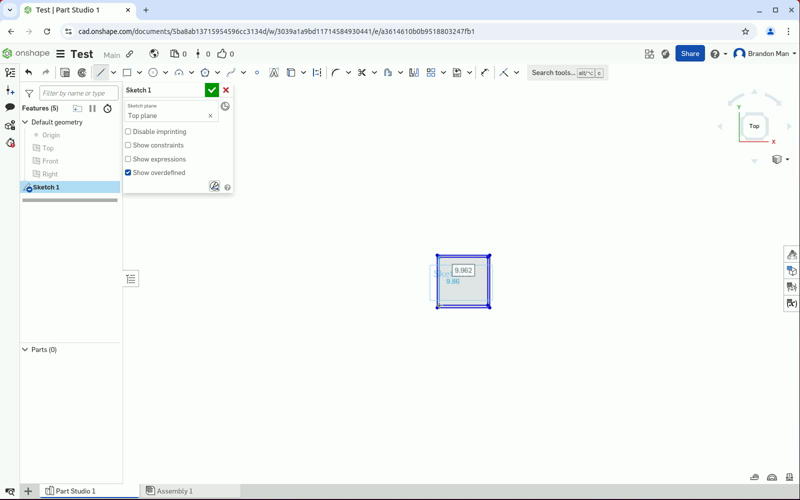
scroll(6)
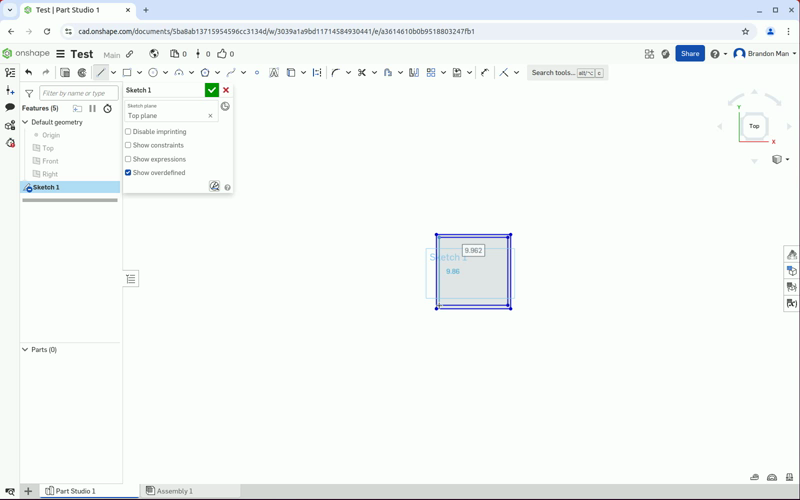
scroll(6)
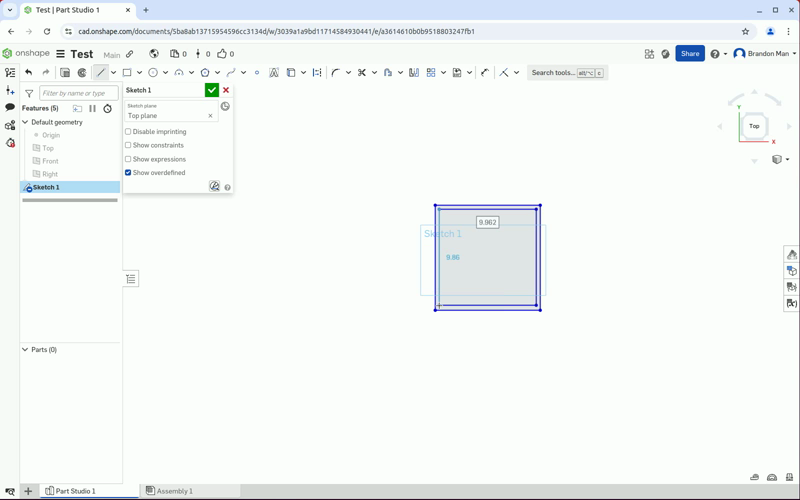
scroll(6)
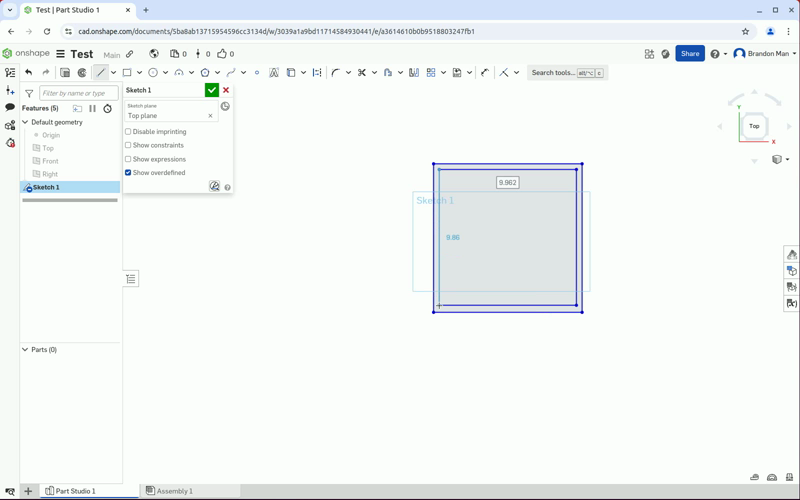
scroll(6)
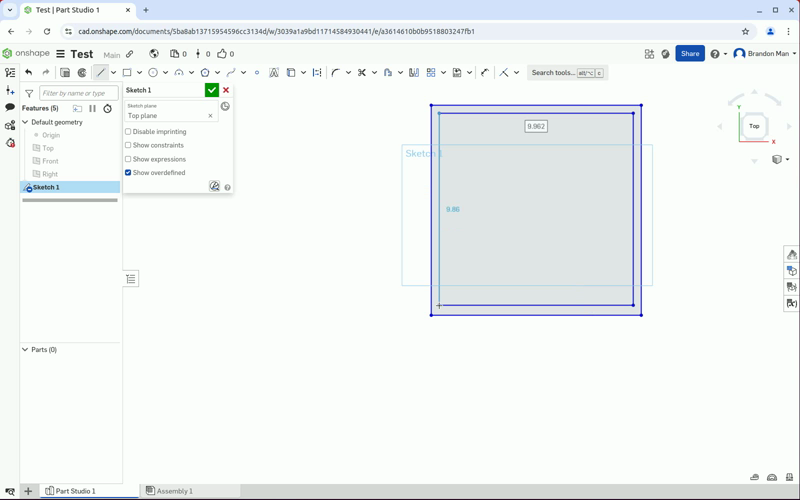
scroll(6)
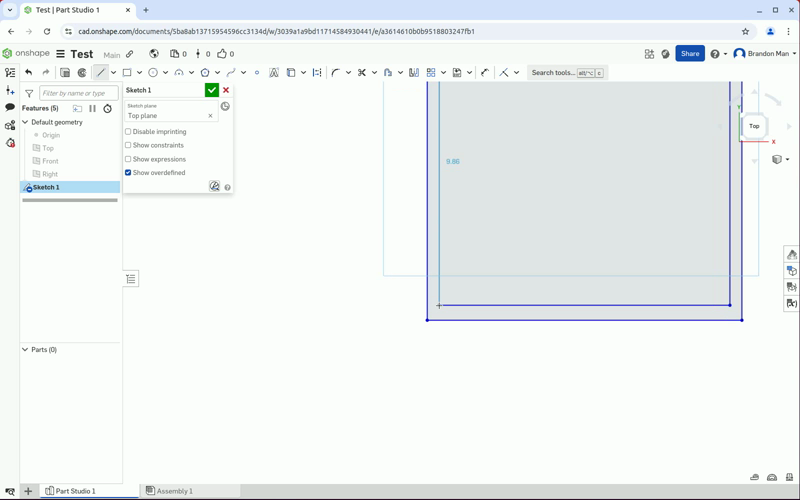
scroll(6)
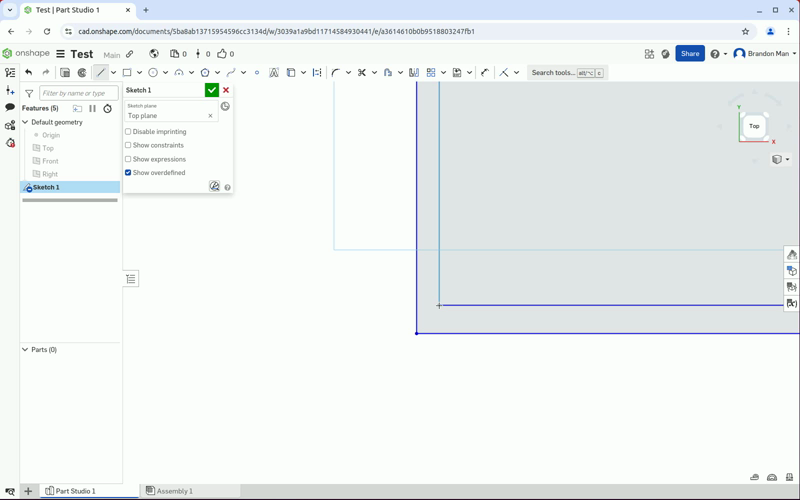
key_up(shift)
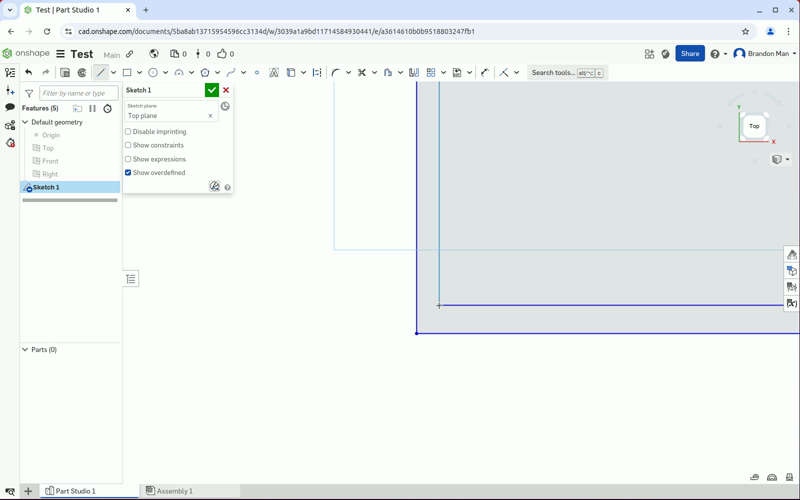
click(439, 305)
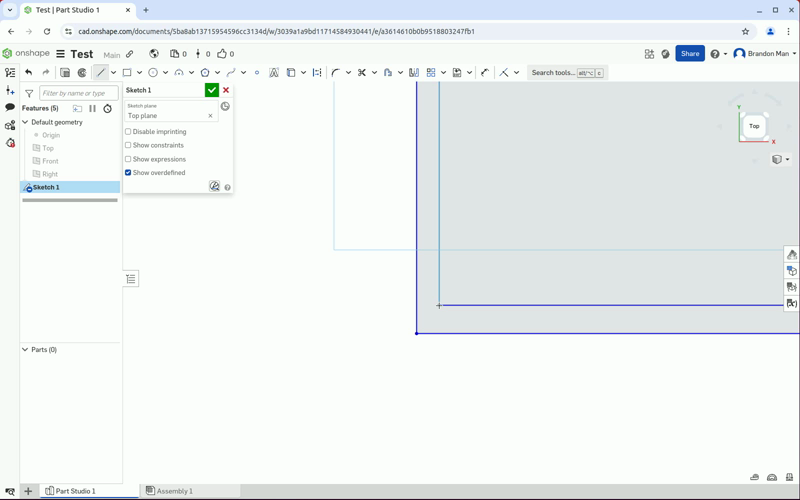
scroll(-6)
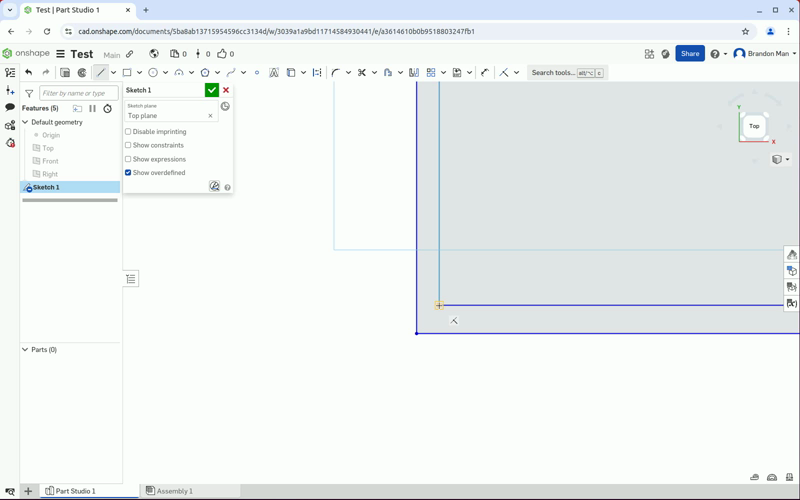
scroll(-6)
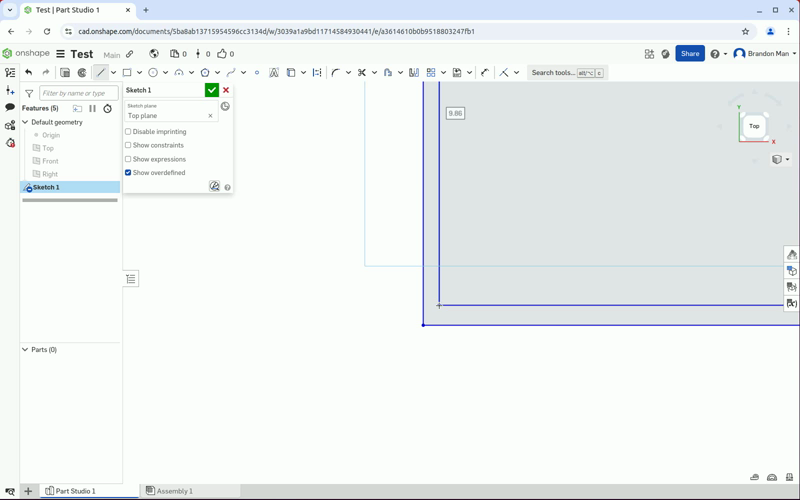
scroll(-6)
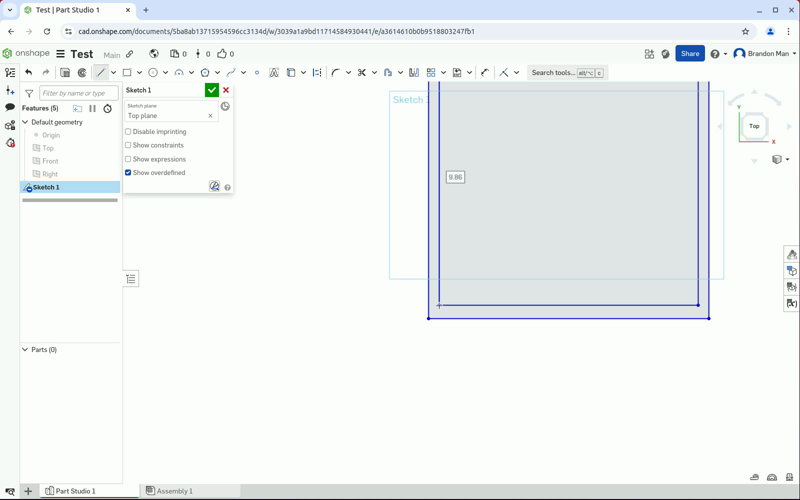
scroll(-6)
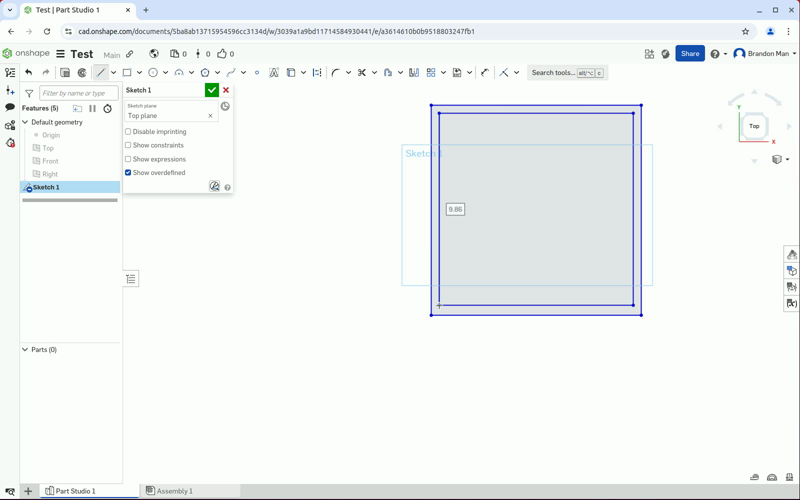
scroll(-6)
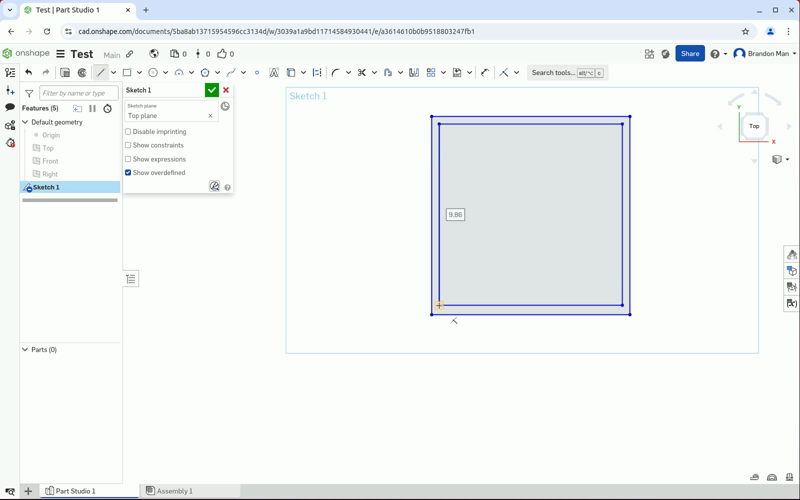
scroll(-6)
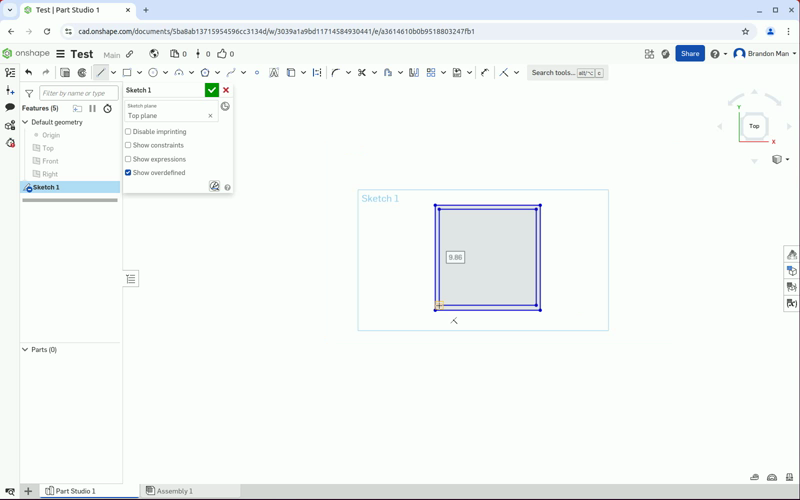
scroll(-6)
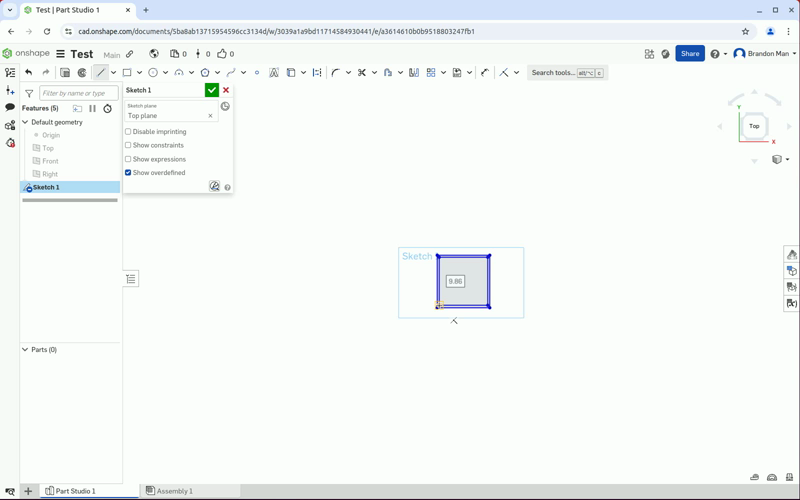
key(esc)
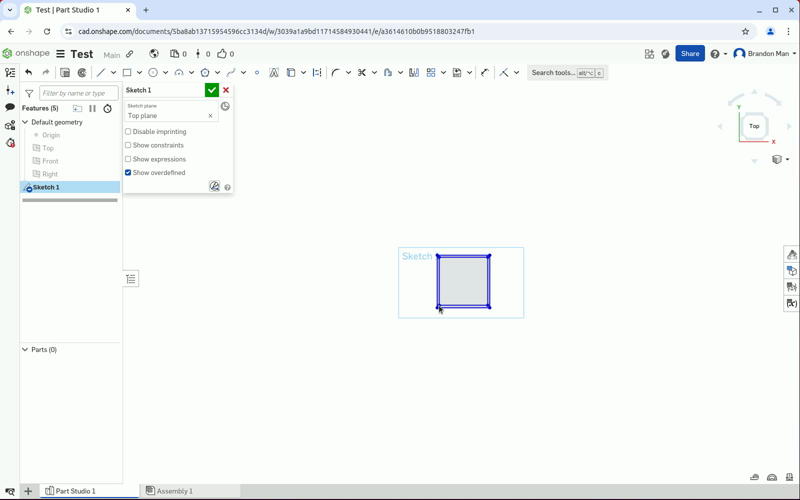
mouse_move(465, 256)
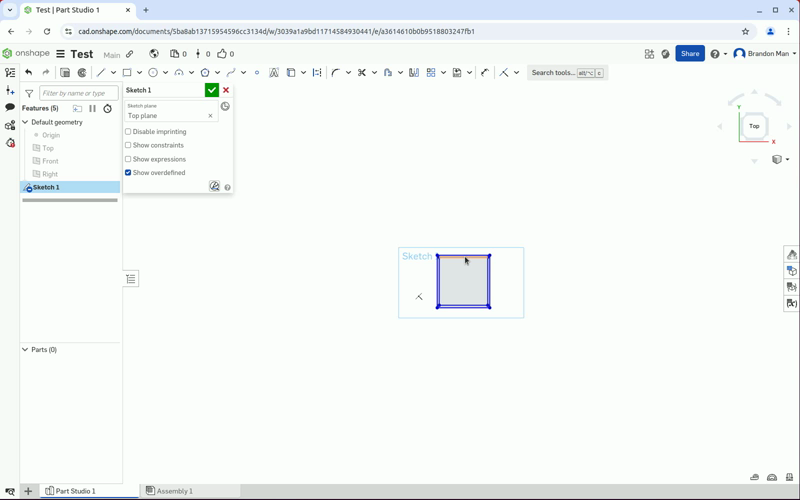
scroll(6)
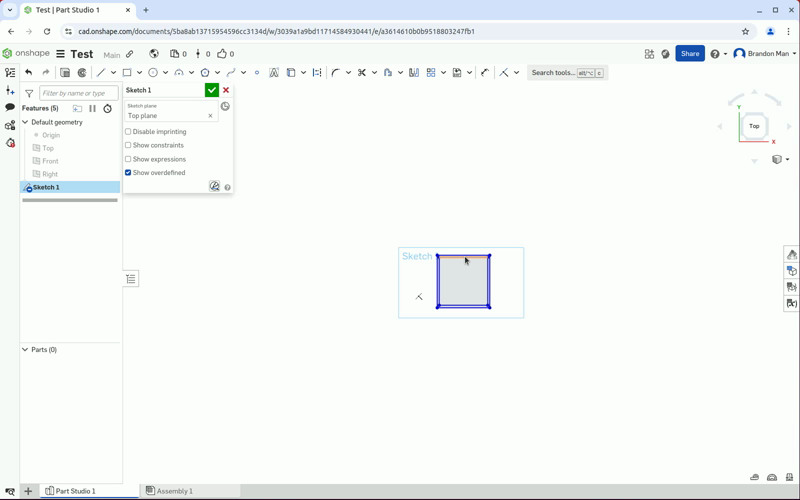
scroll(6)
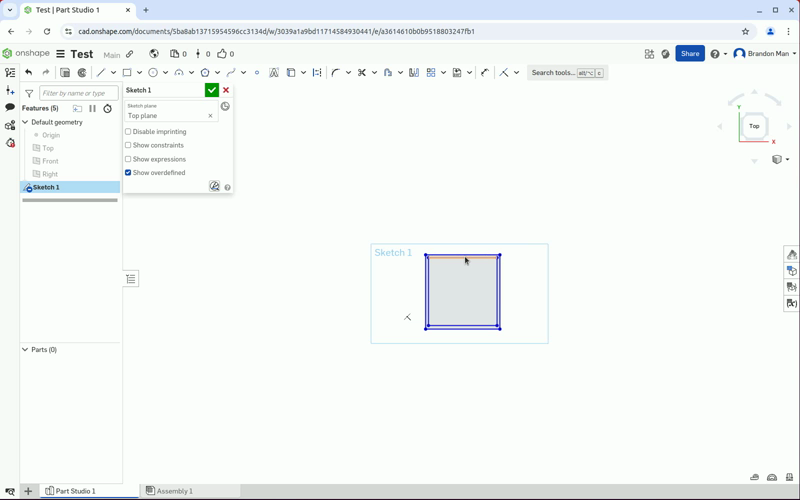
scroll(6)
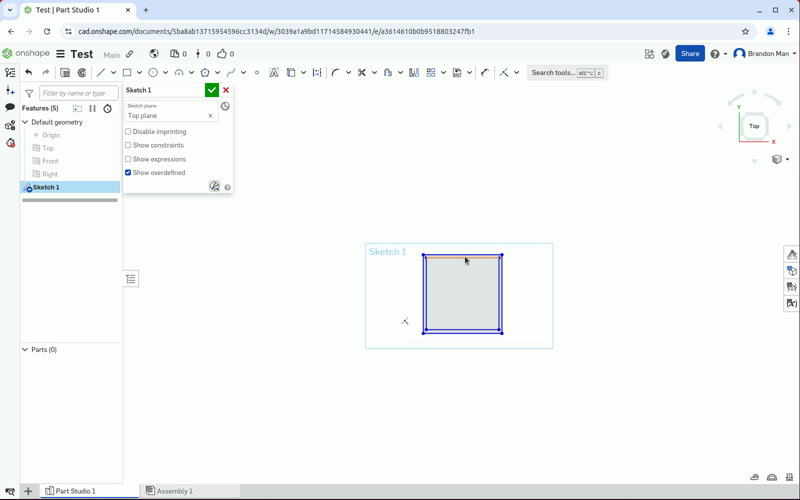
scroll(6)
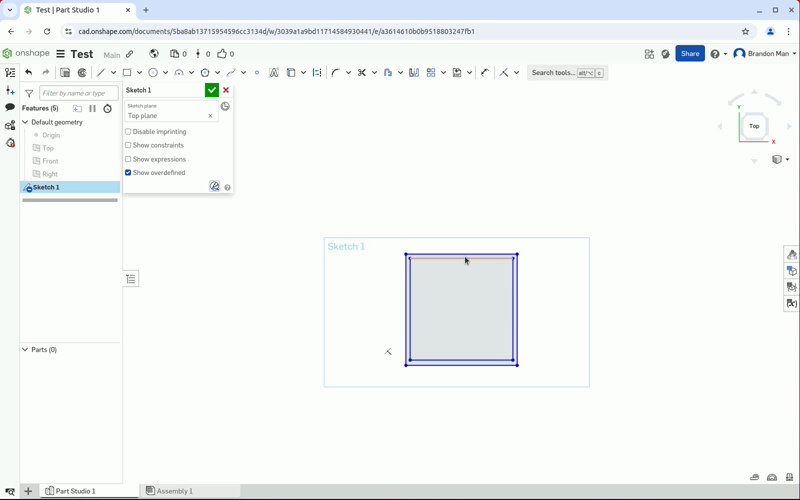
scroll(6)
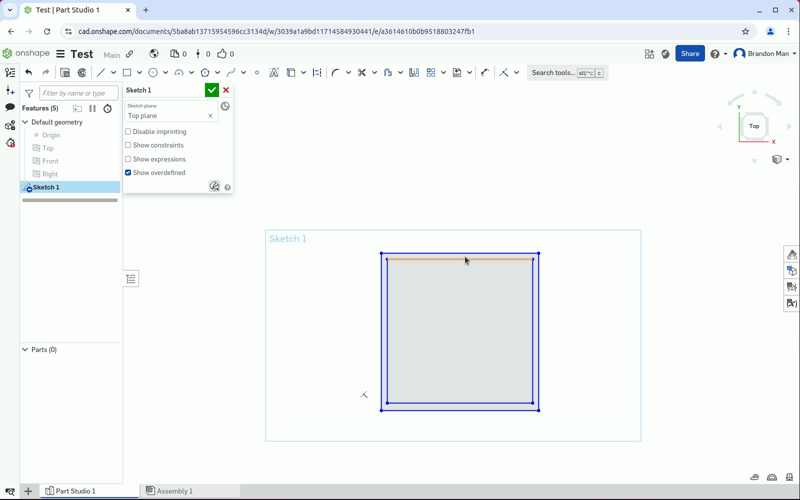
scroll(6)
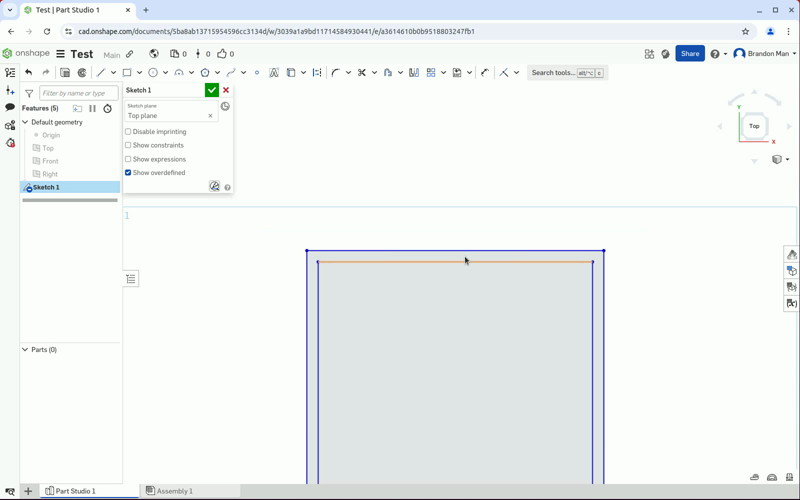
scroll(6)
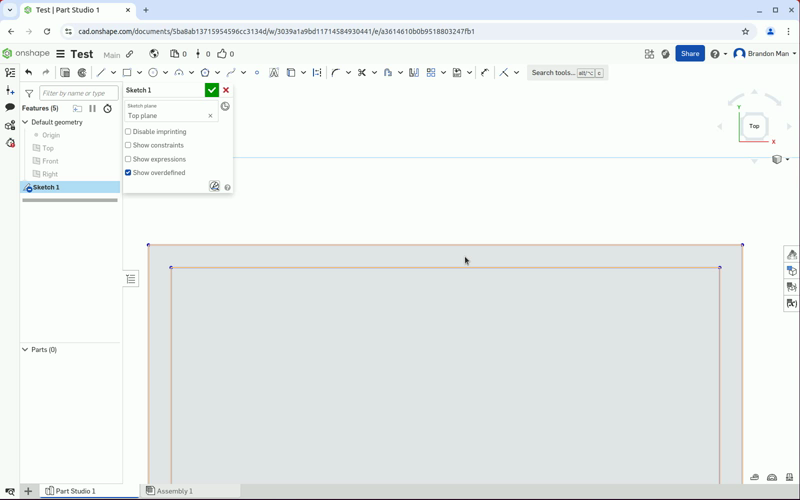
click(465, 256)
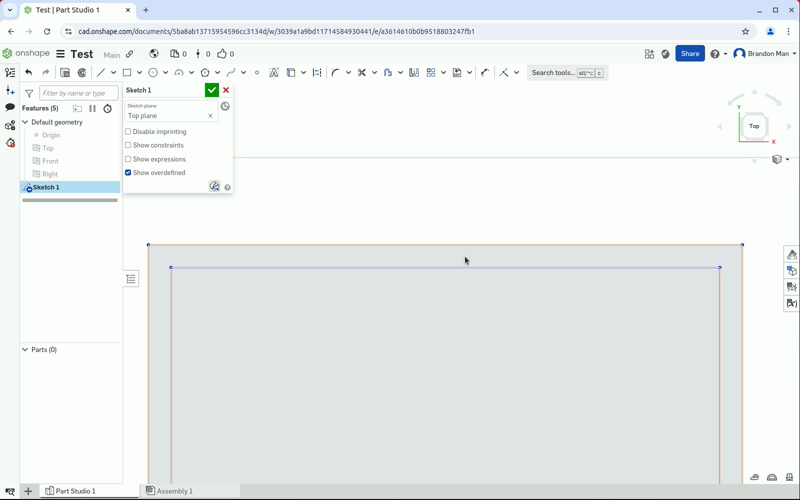
scroll(-6)
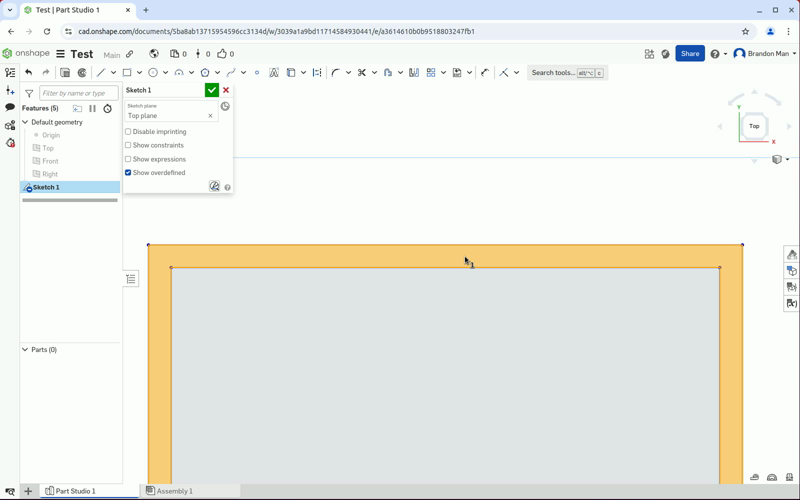
scroll(-6)
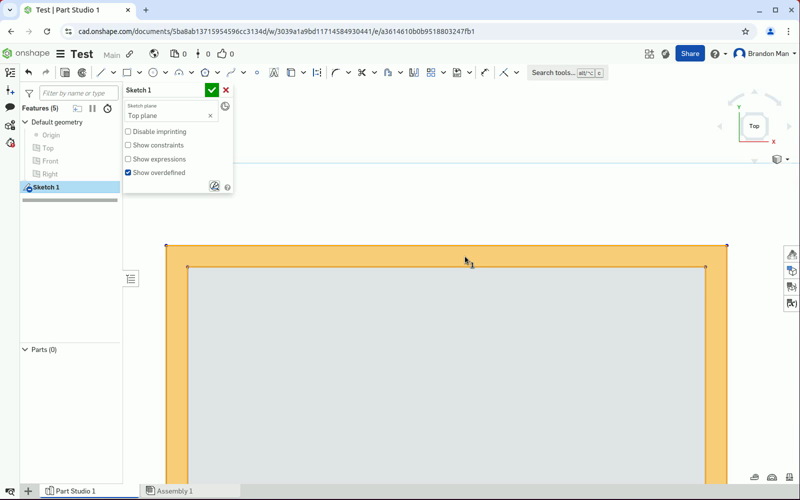
scroll(-6)
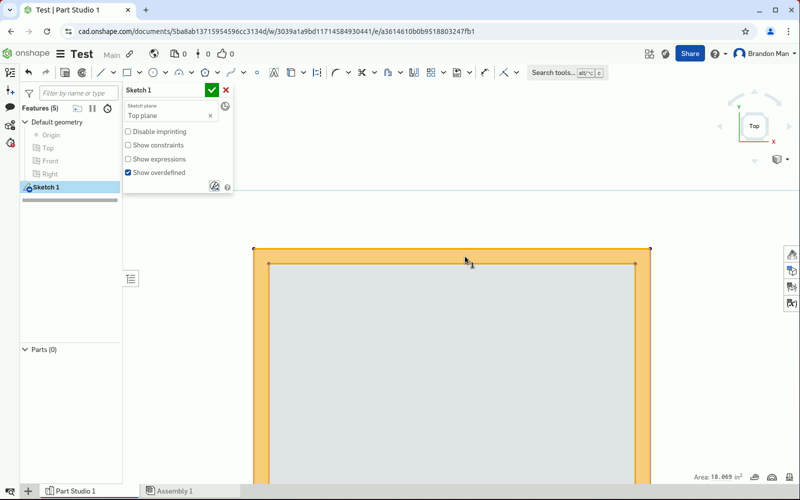
scroll(-6)
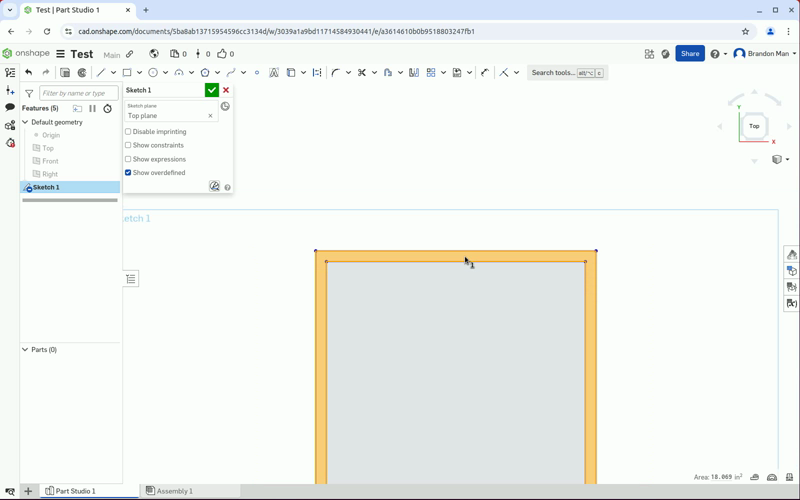
scroll(-6)
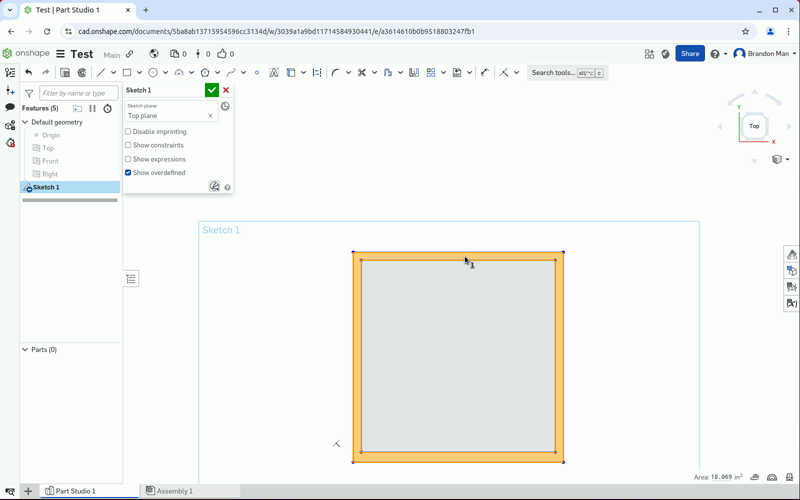
scroll(-6)
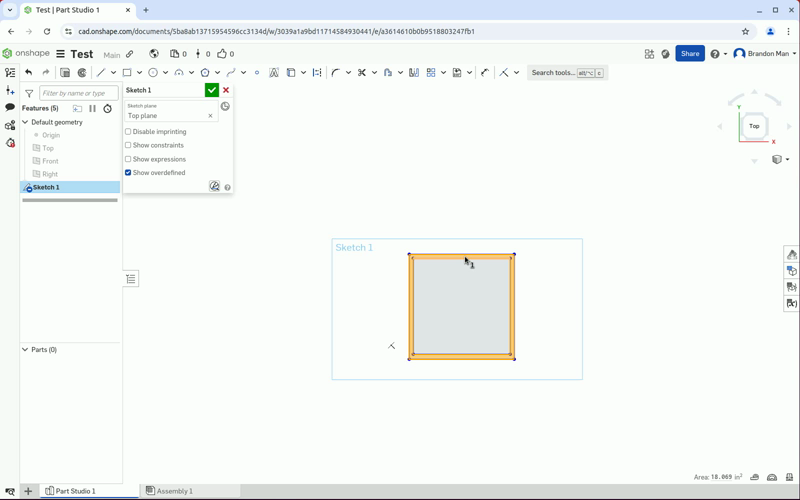
scroll(-6)
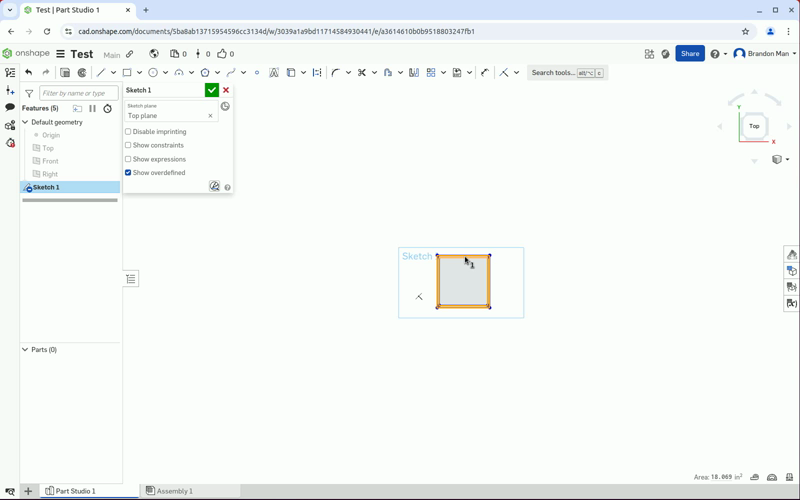
mouse_move(73, 352)
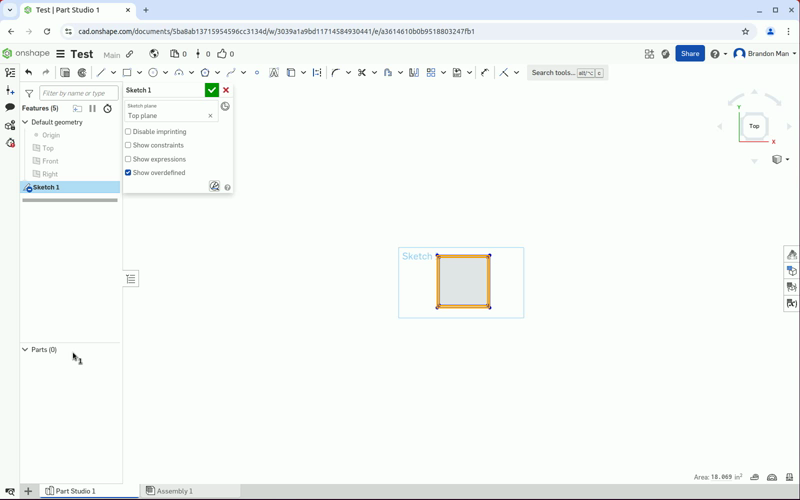
key(shift+y)
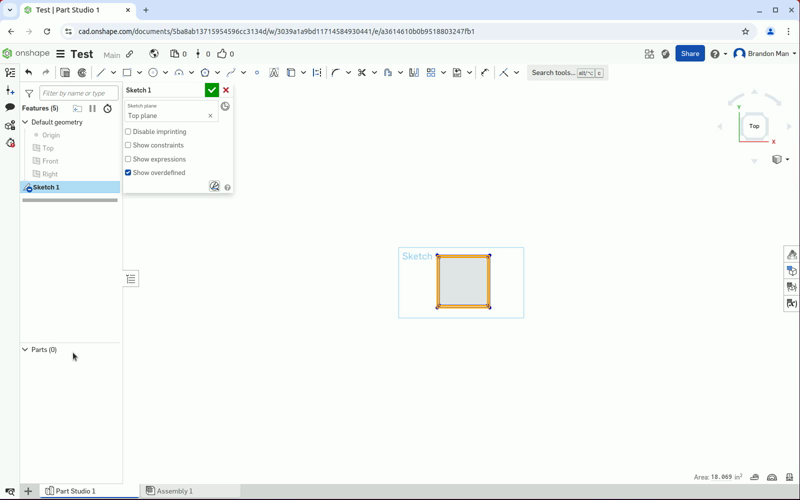
key(shift+e)
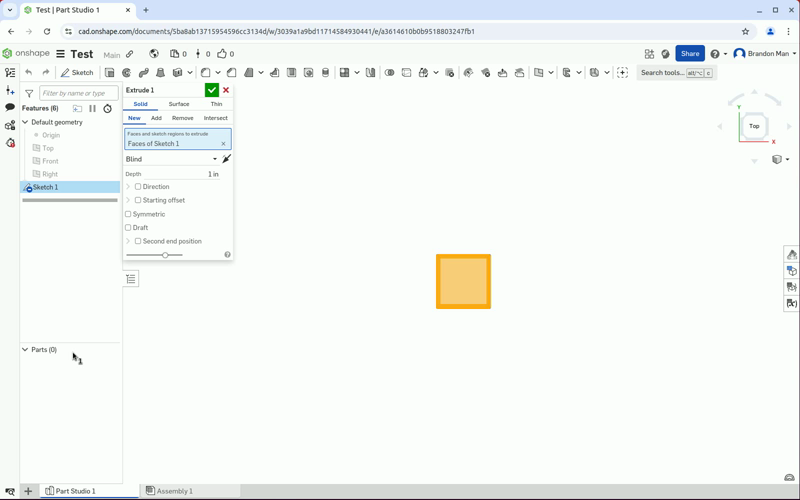
mouse_move(143, 106)
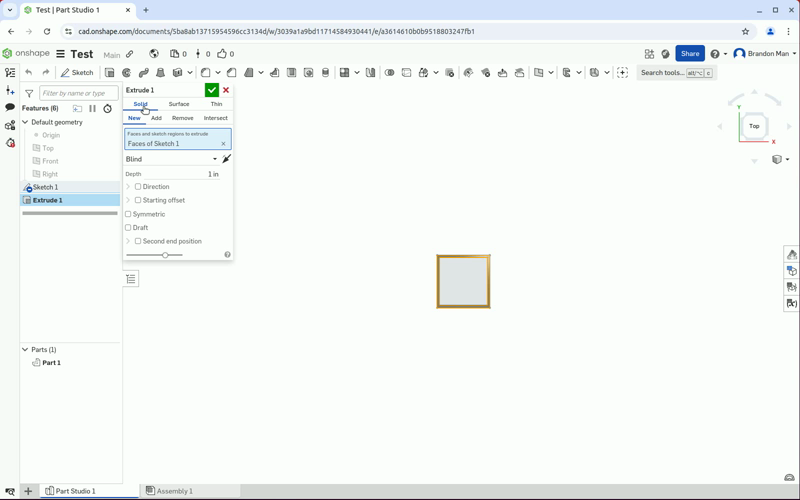
click(143, 106)
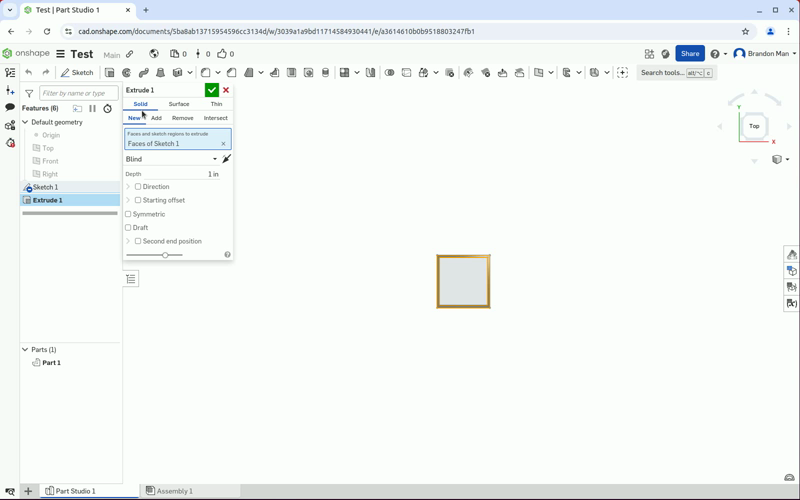
mouse_move(137, 120)
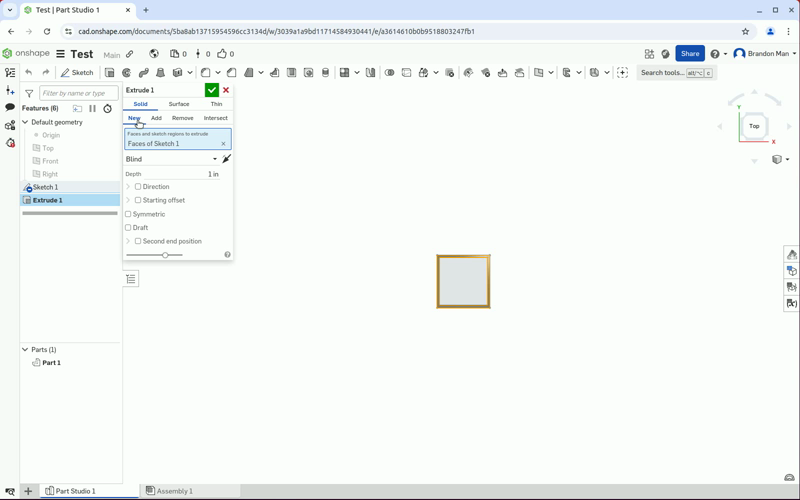
click(137, 120)
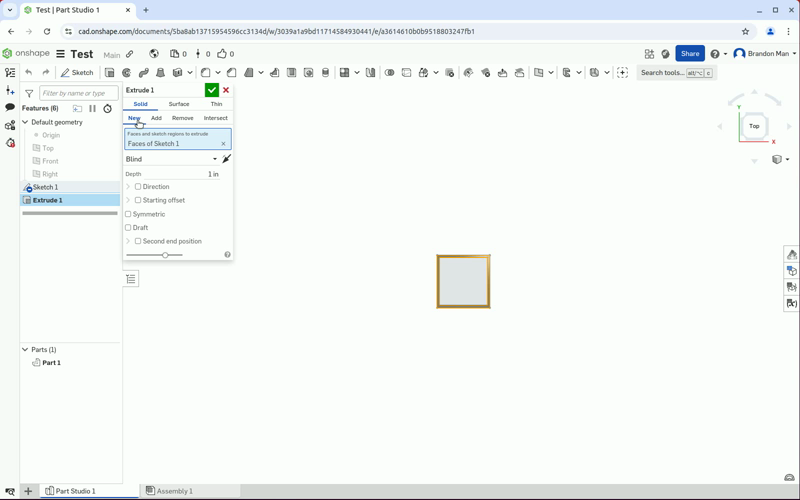
key(tab, 4)
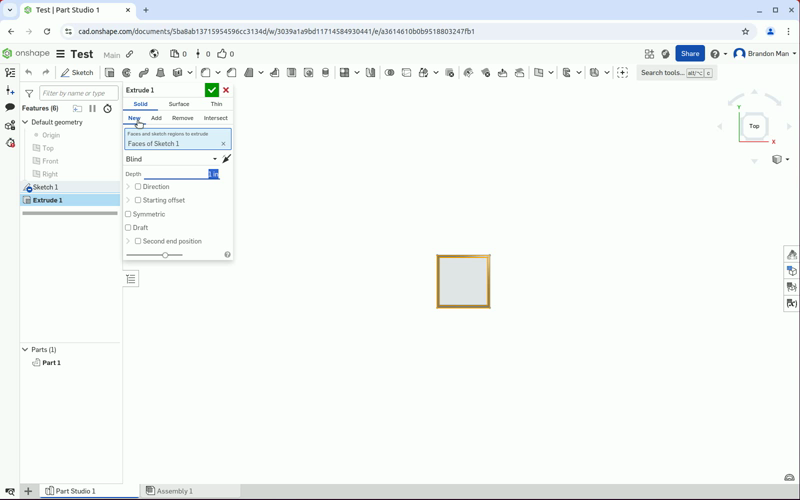
text(23.108)
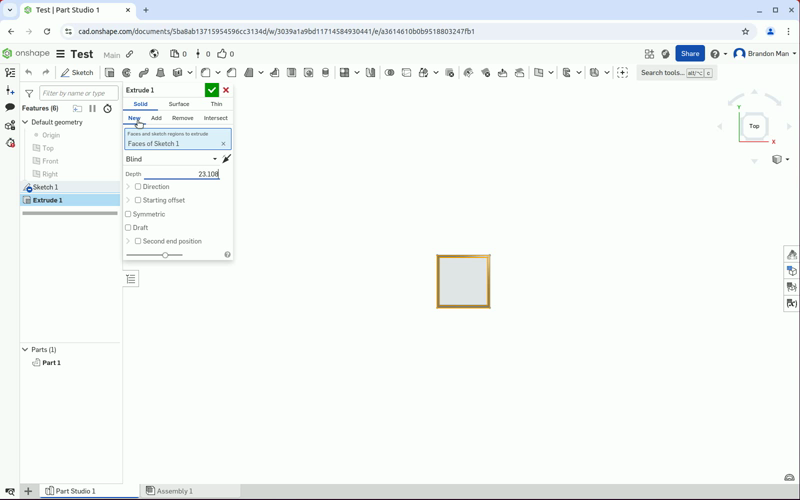
key(enter)
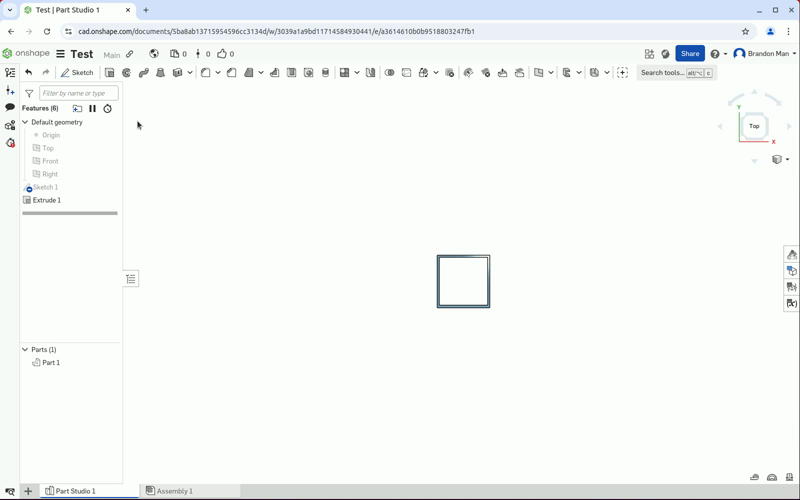
key(shift+h)
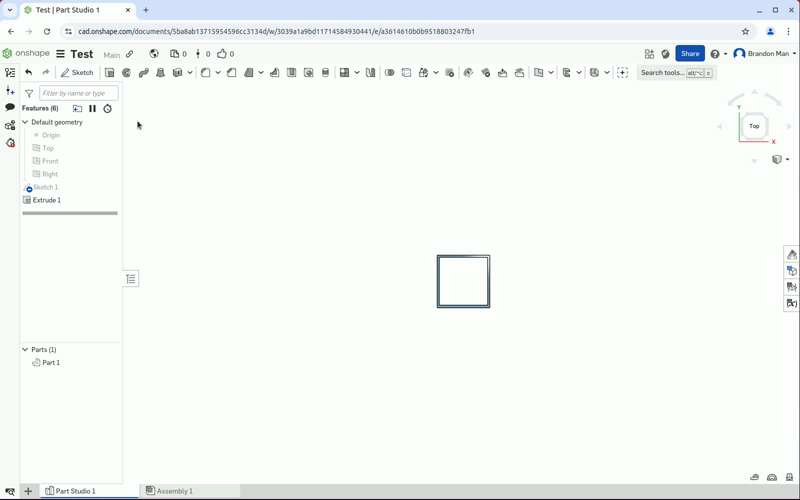
key(shift+h)
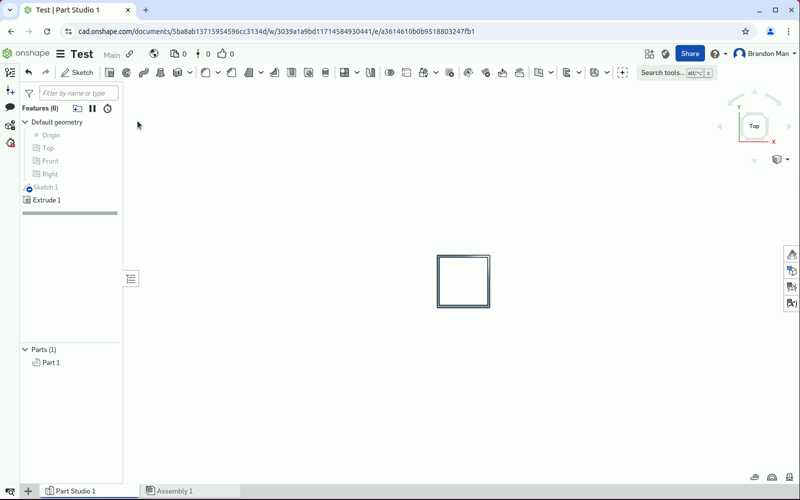
mouse_move(73, 189)
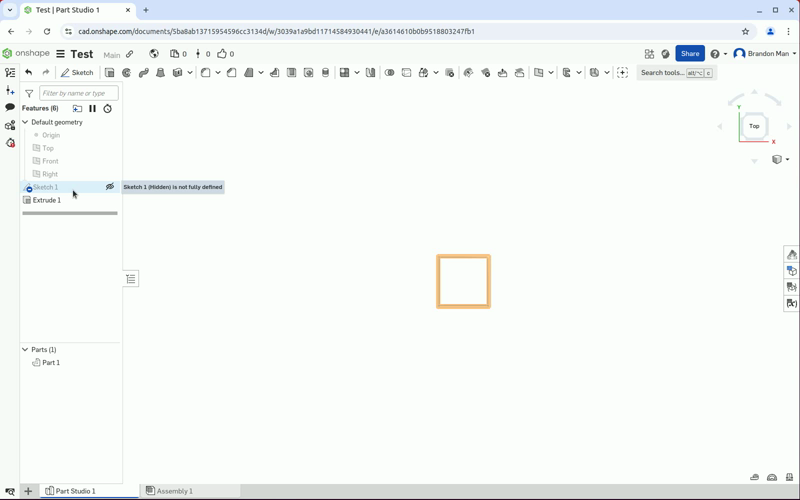
click(73, 189)
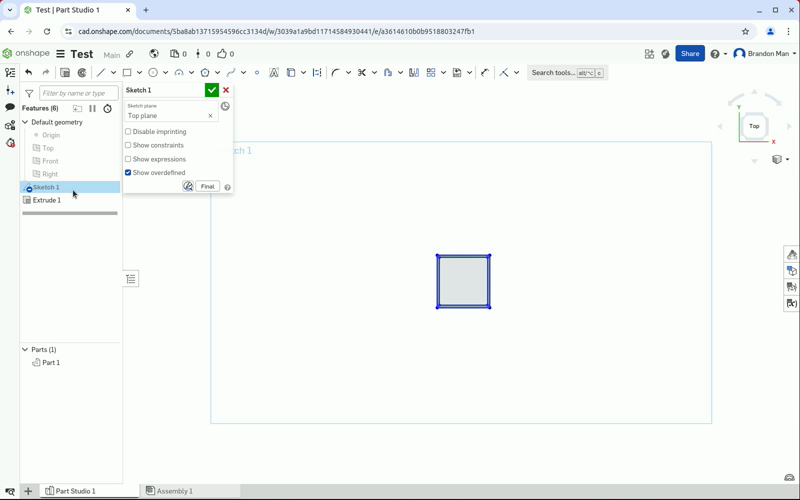
mouse_move(229, 92)
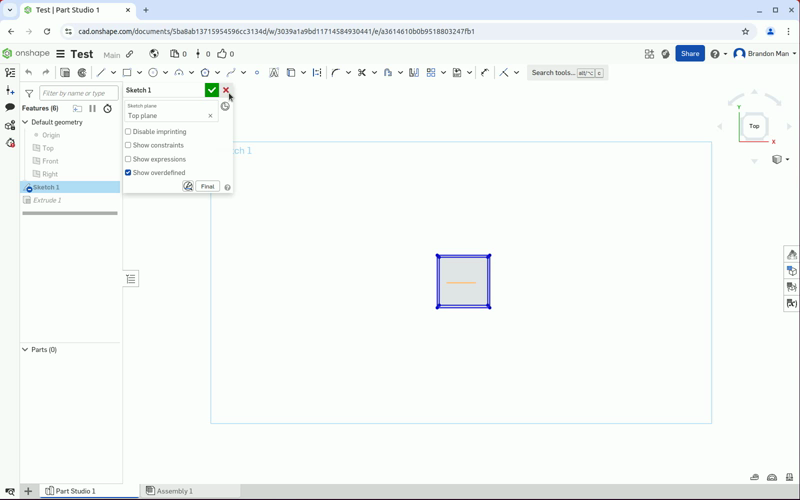
click(229, 92)
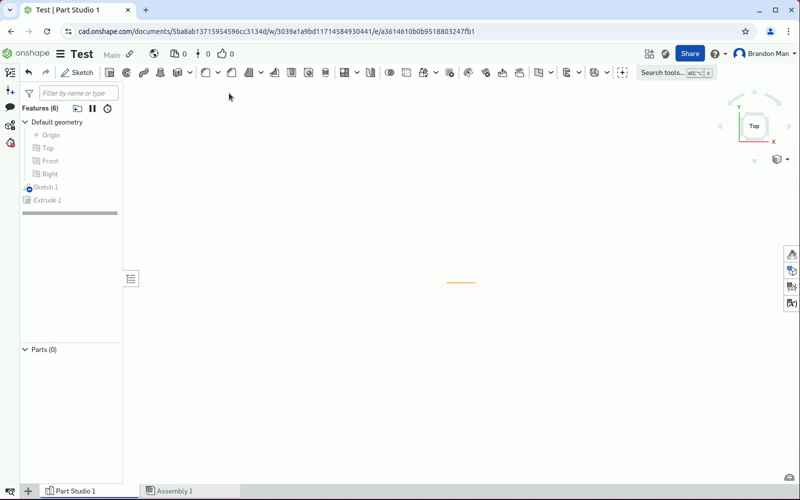
mouse_move(73, 352)
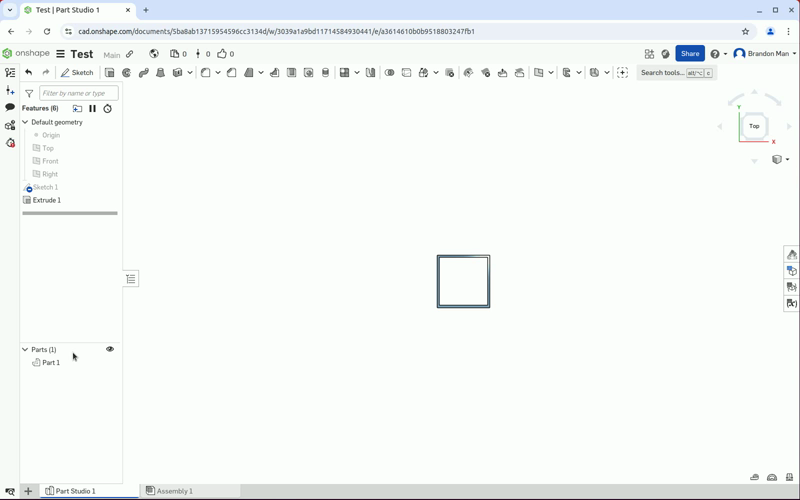
key(y)
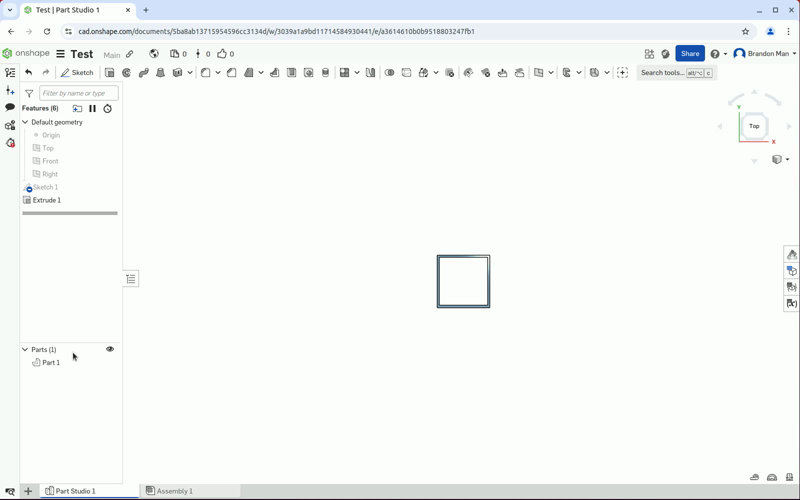
key(shift+p)
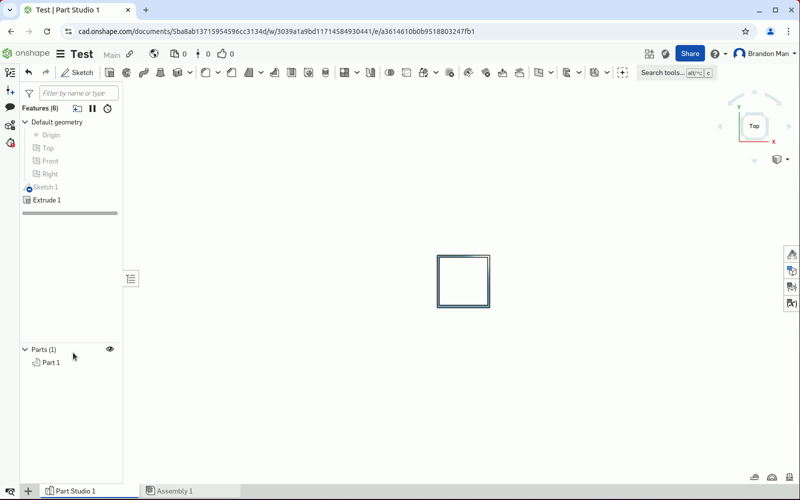
key(space)
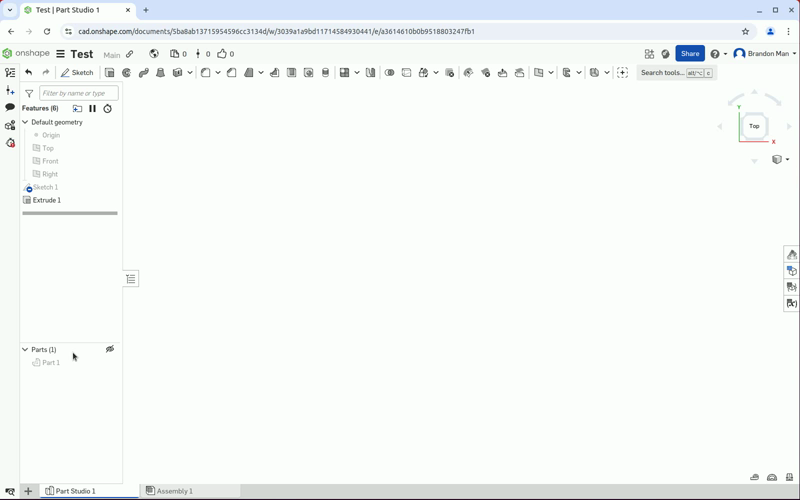
key_down(shift)
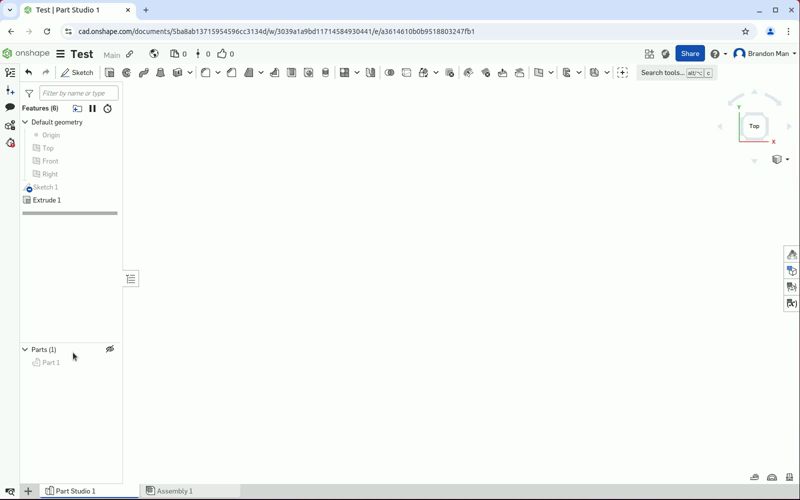
key(up)
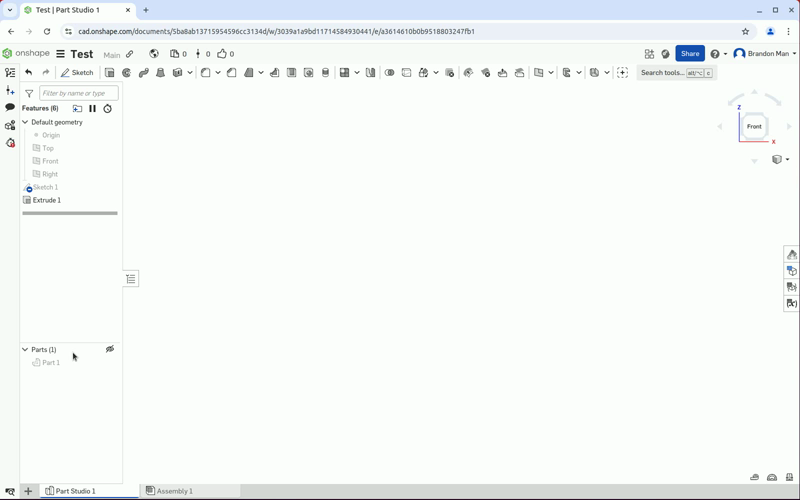
key_up(shift)
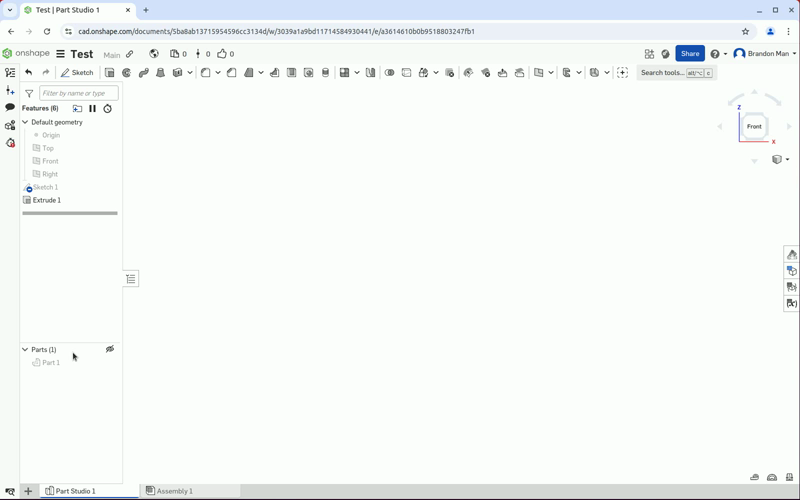
key(space)
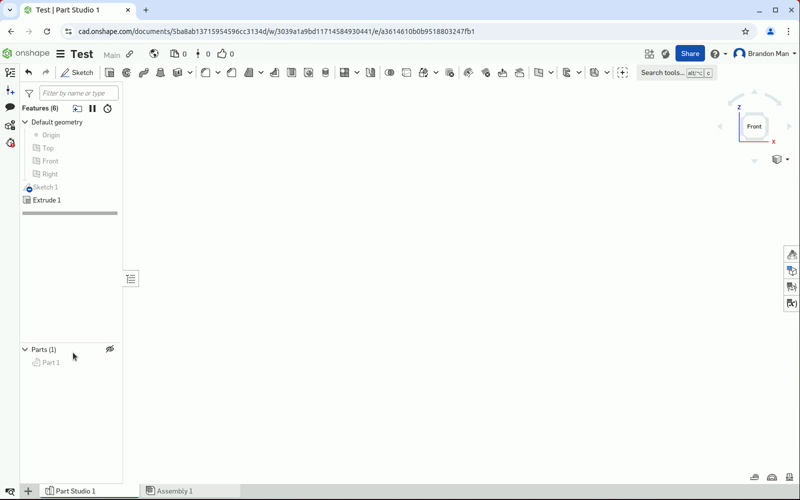
key_down(shift)
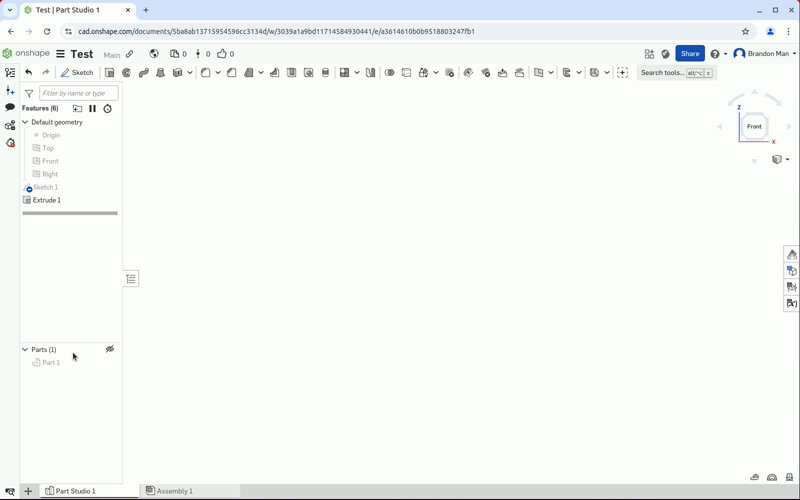
key(left)
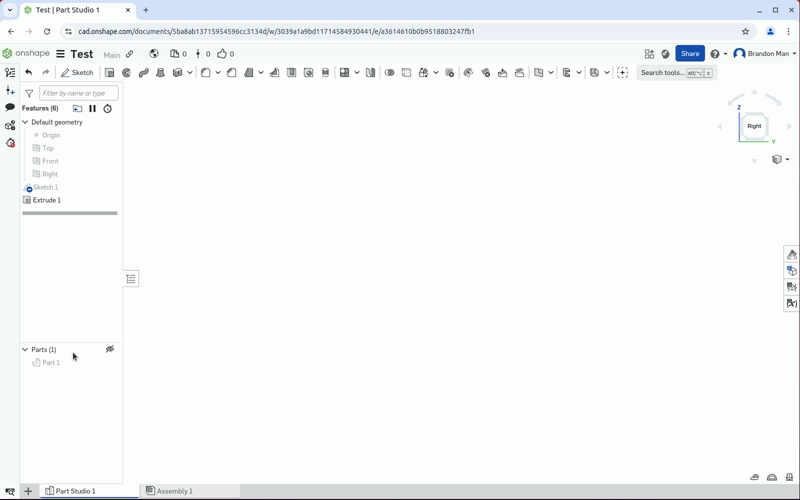
key_up(shift)
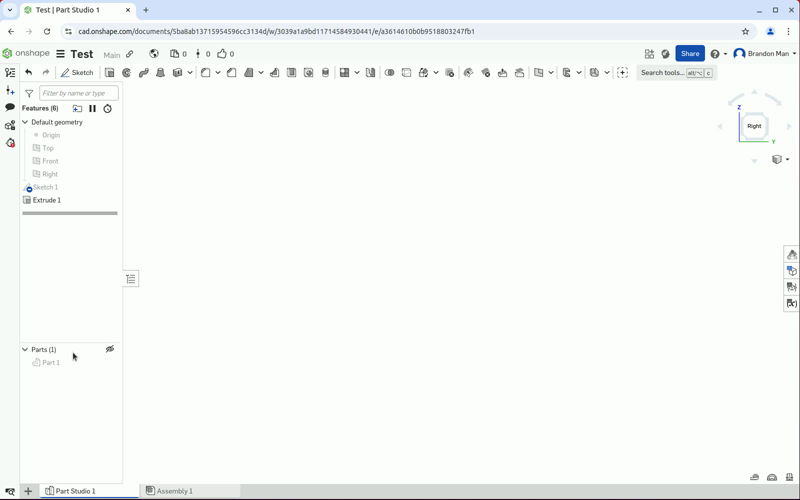
mouse_move(73, 352)
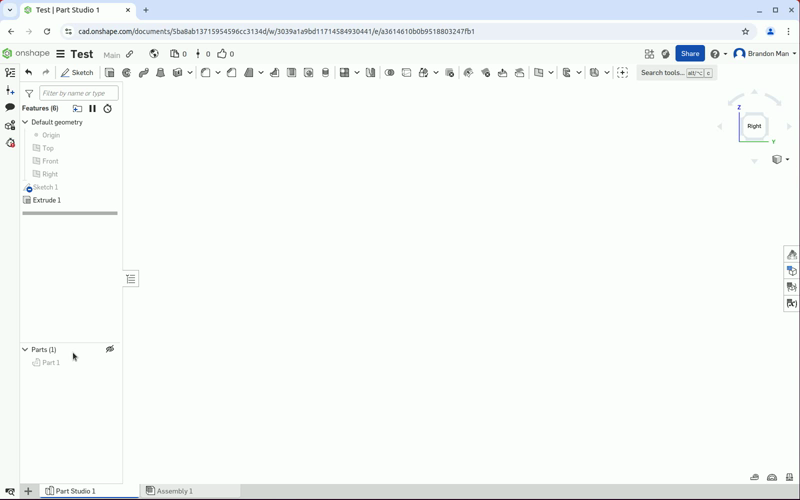
key(shift+y)
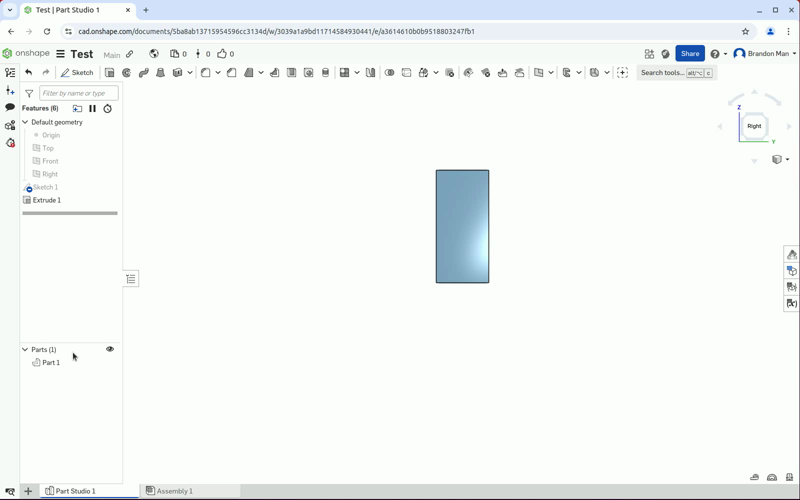
mouse_move(541, 75)
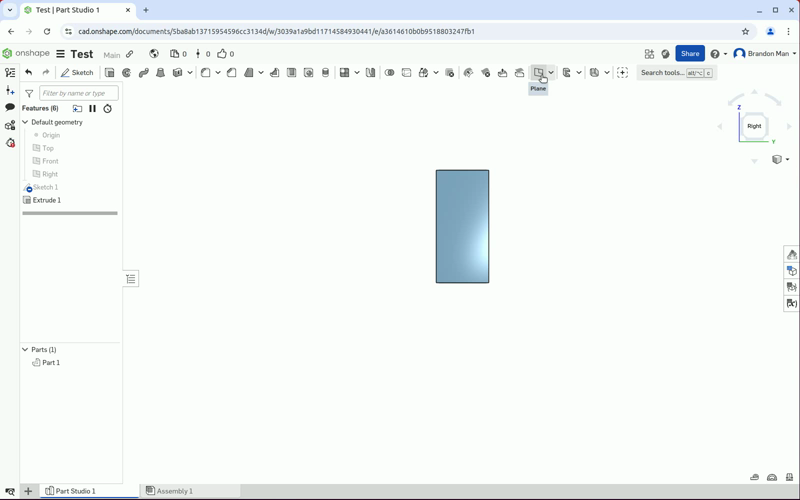
click(541, 75)
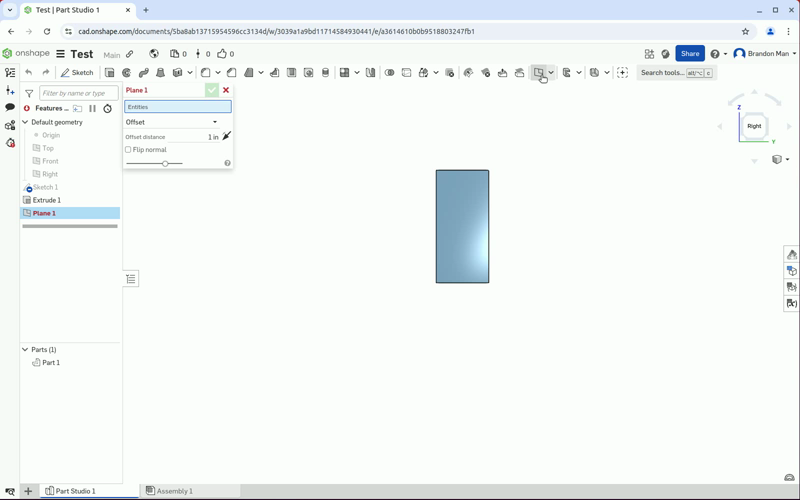
mouse_move(73, 176)
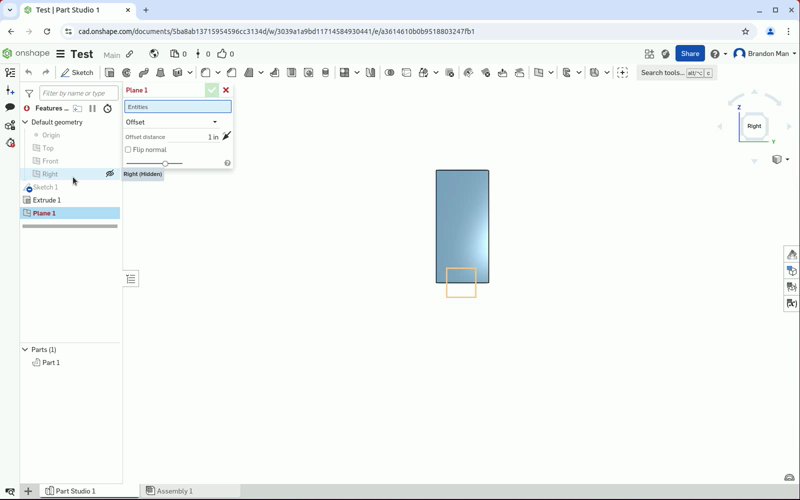
click(73, 176)
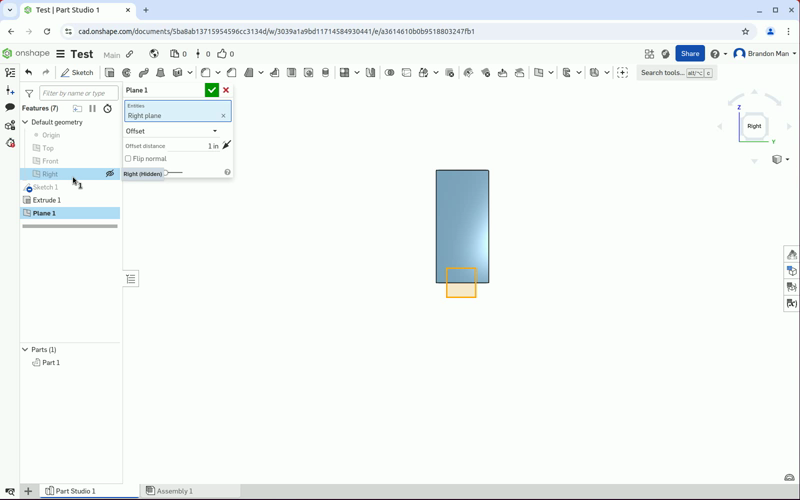
key(tab, 2)
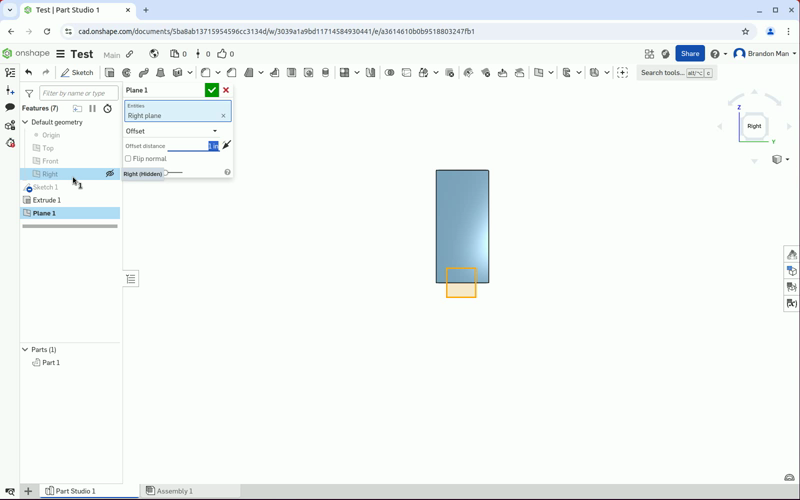
text(4.807)
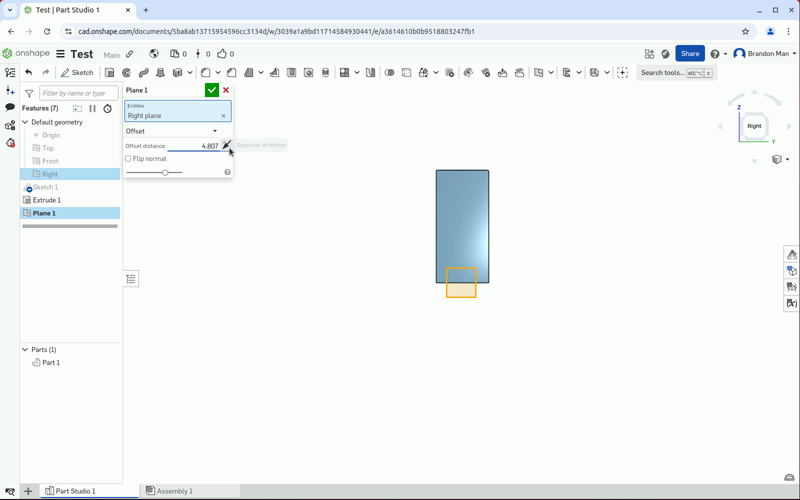
mouse_move(229, 147)
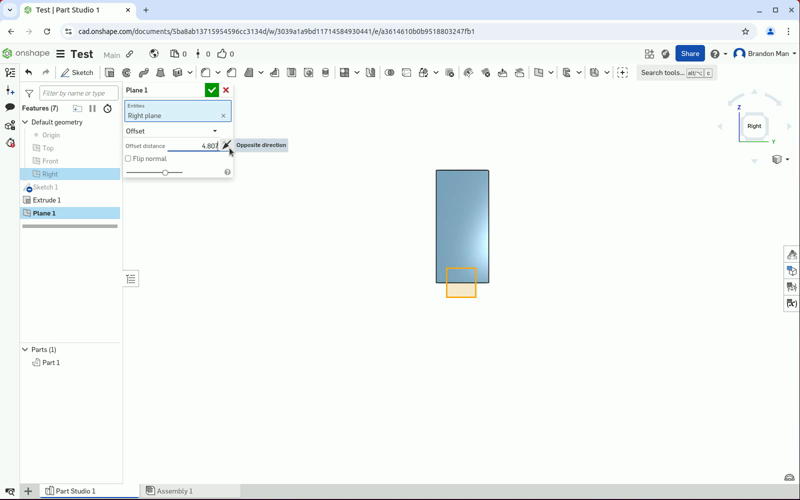
click(229, 147)
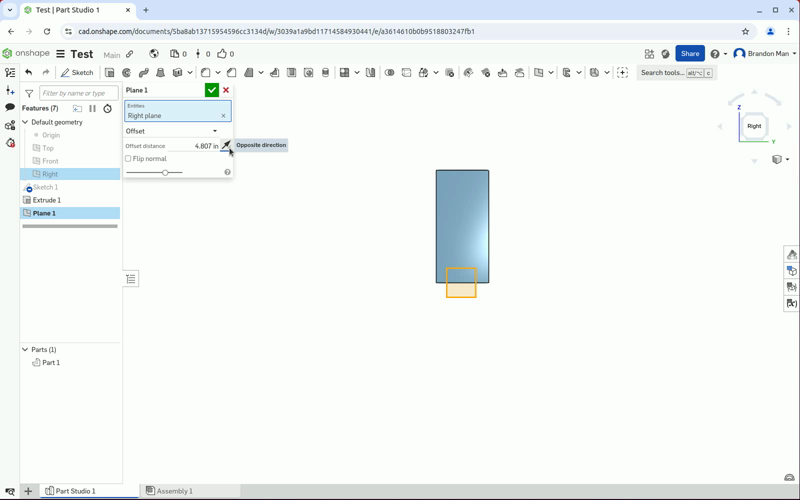
key(enter, 2)
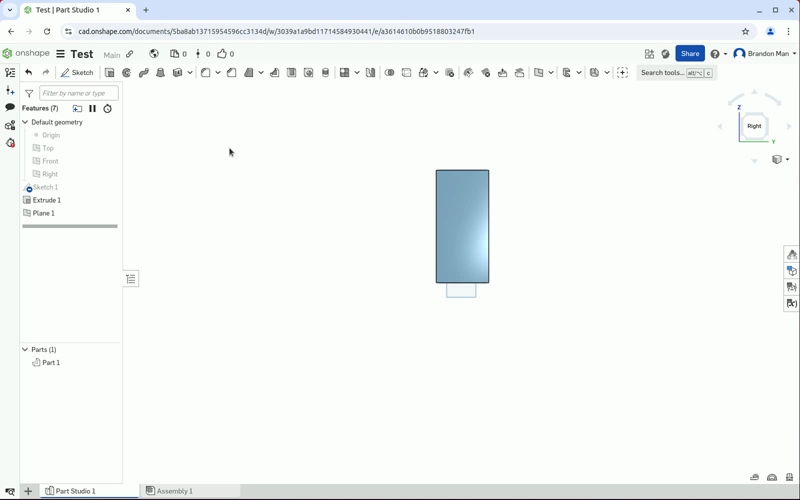
key(shift+s)
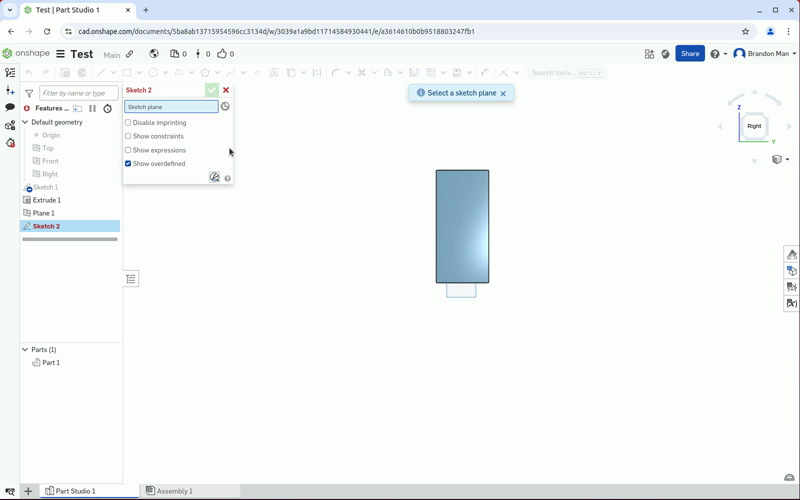
mouse_move(73, 215)
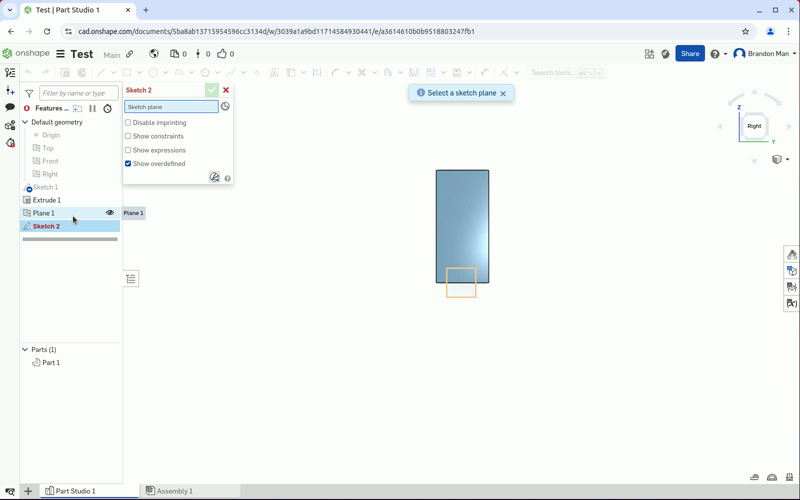
click(73, 215)
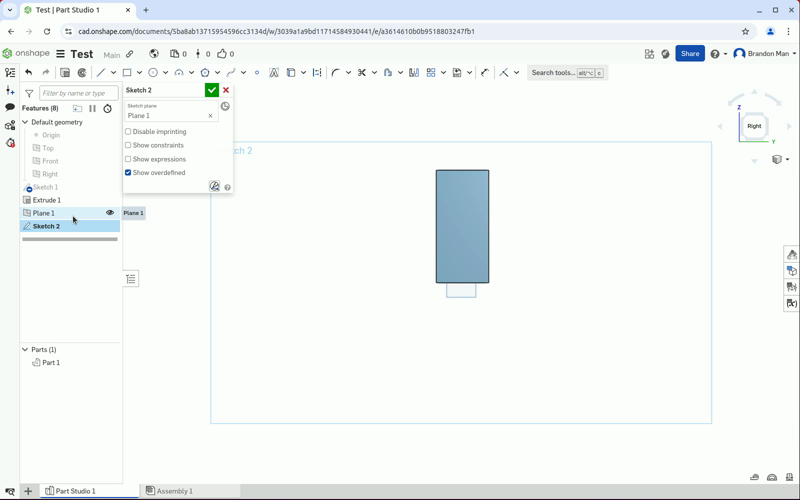
mouse_move(73, 352)
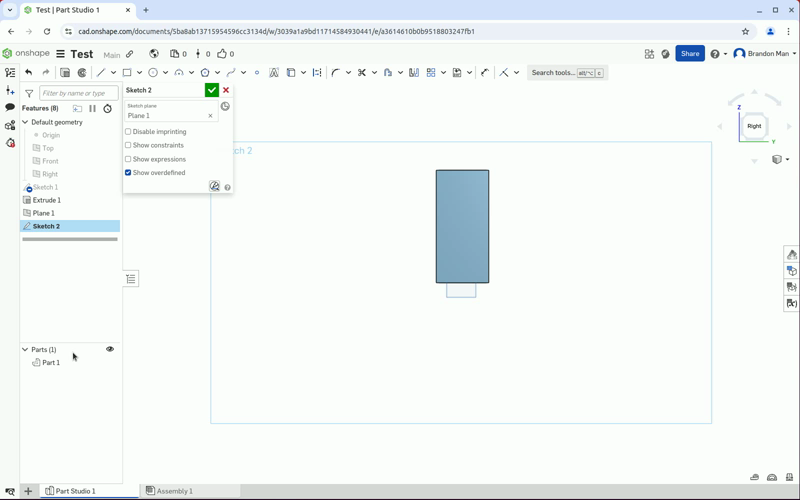
key(y)
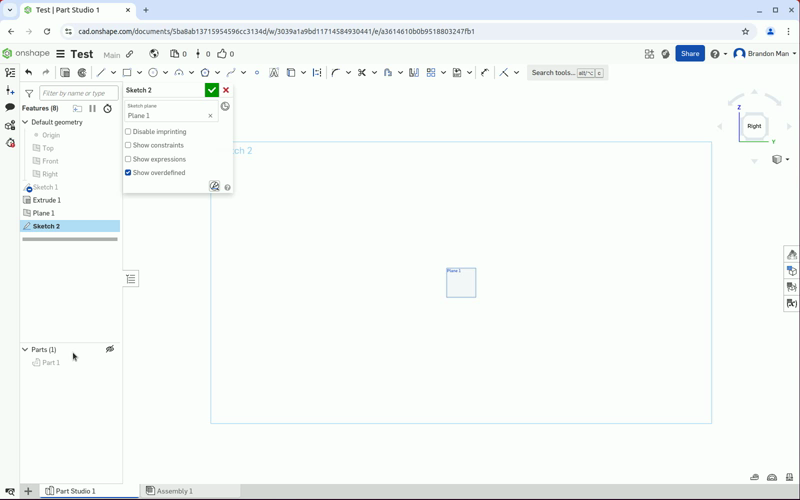
key(c)
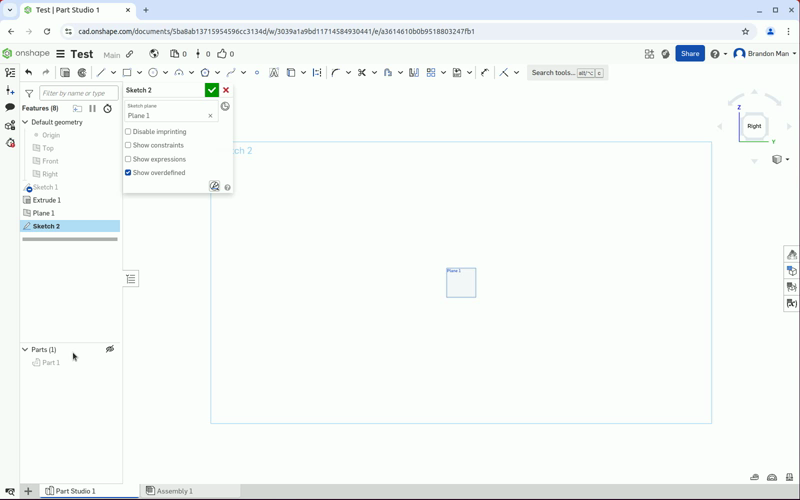
key_down(shift)
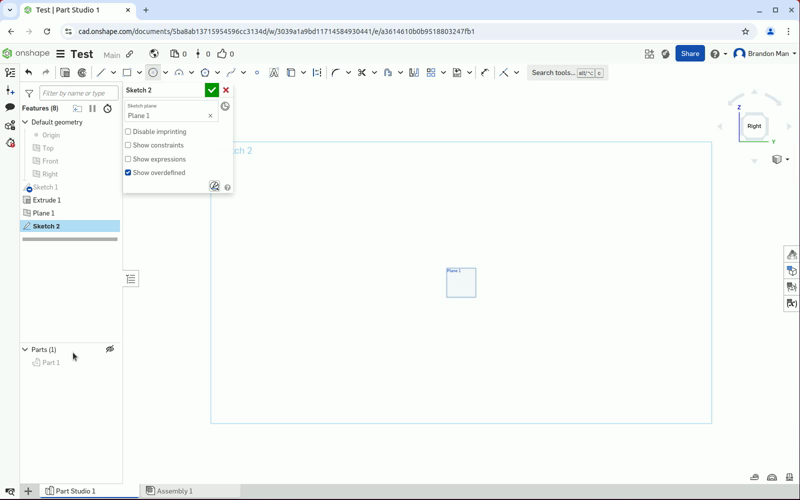
mouse_move(462, 266)
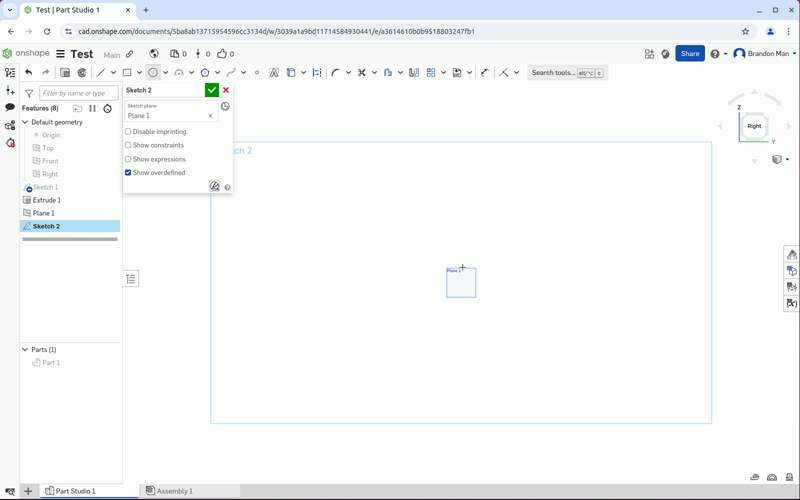
click(462, 266)
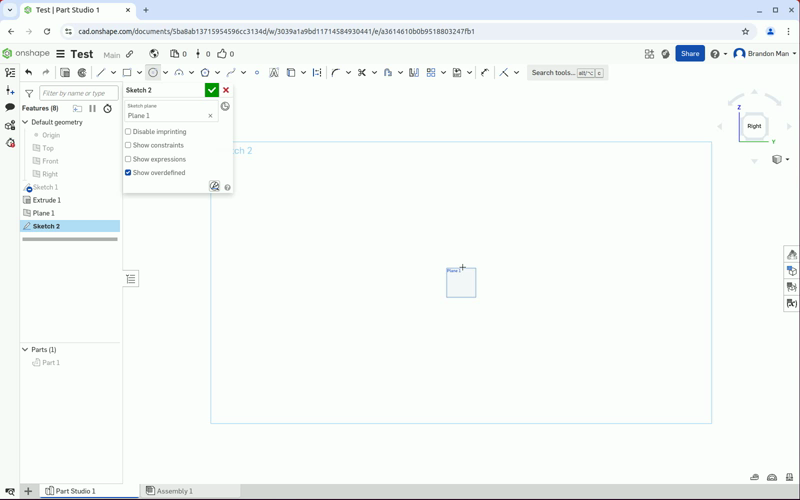
key_up(shift)
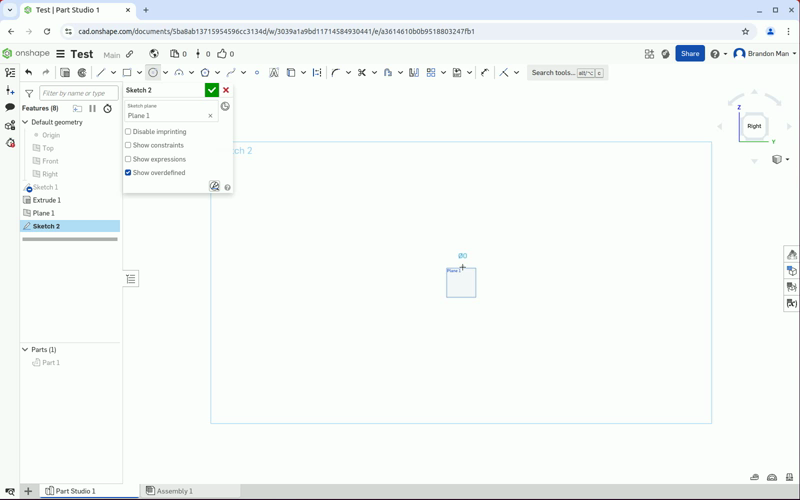
mouse_move(471, 266)
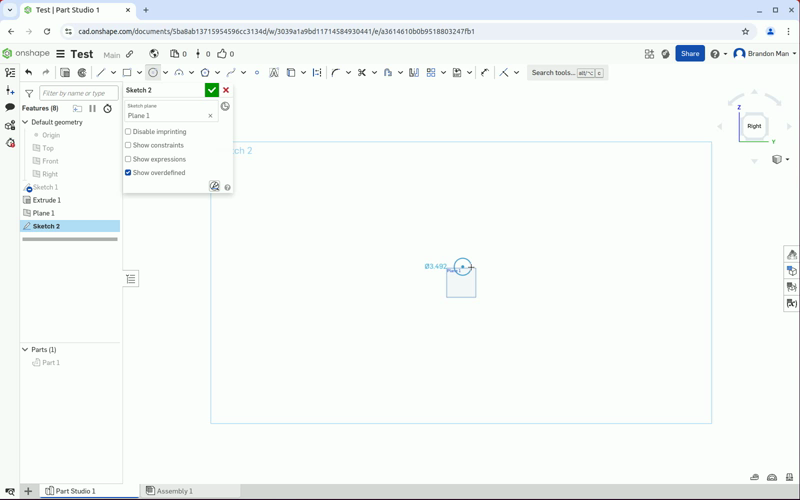
click(471, 266)
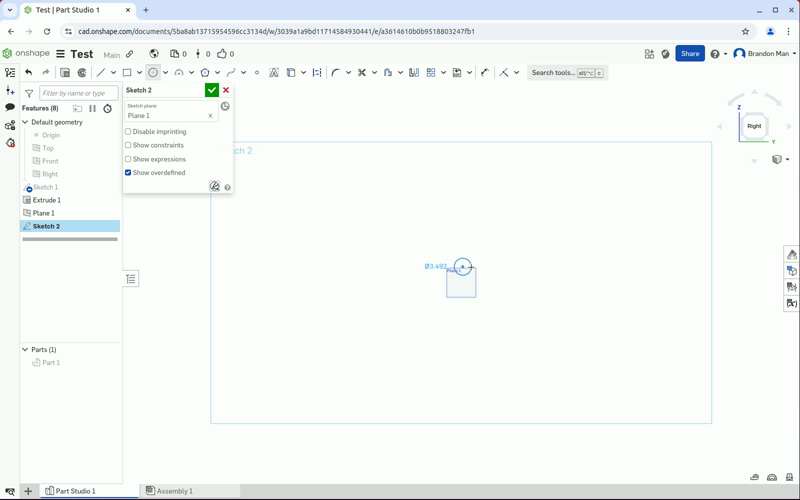
key(esc)
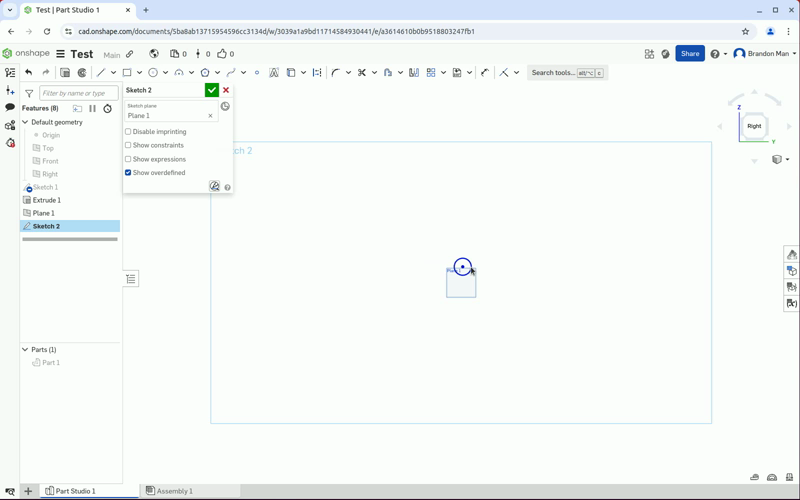
mouse_move(457, 262)
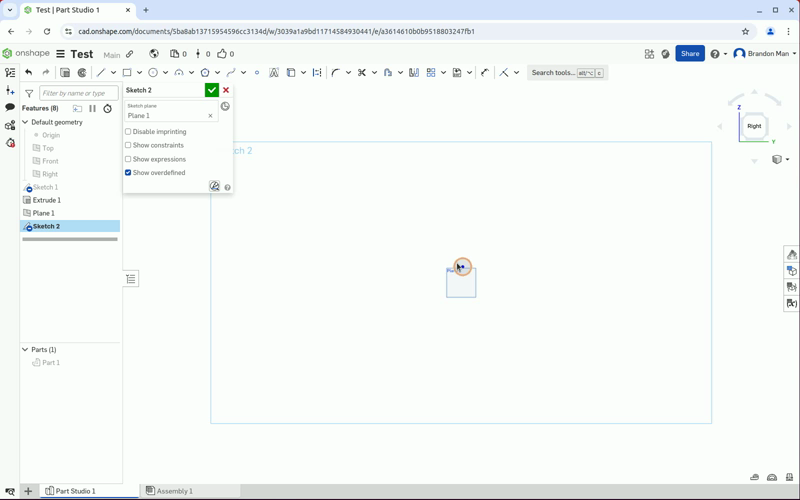
scroll(6)
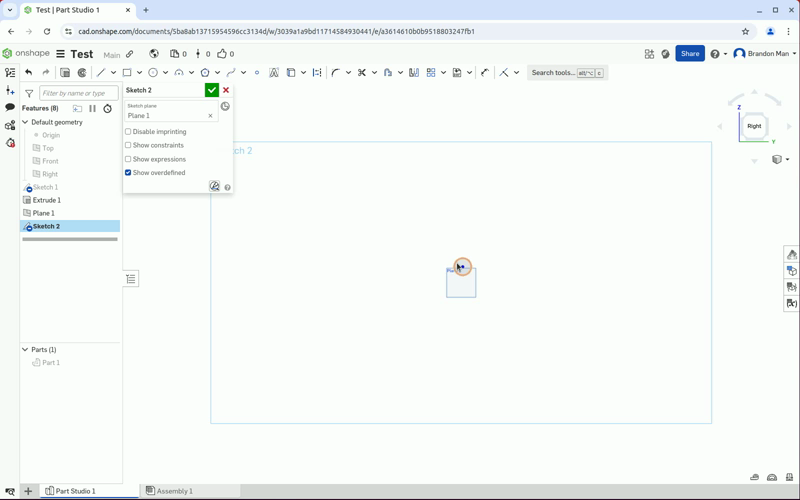
scroll(6)
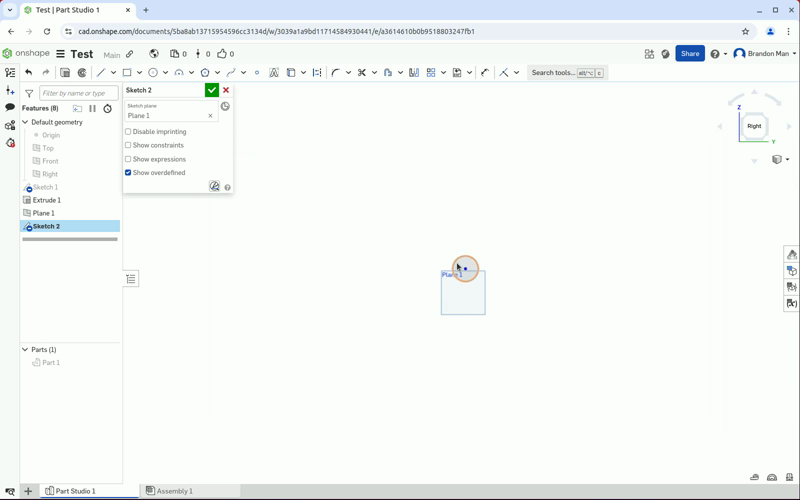
scroll(6)
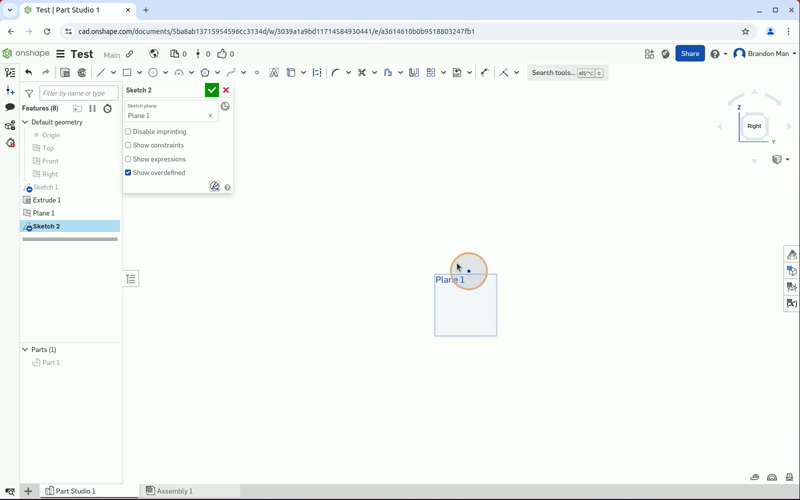
scroll(6)
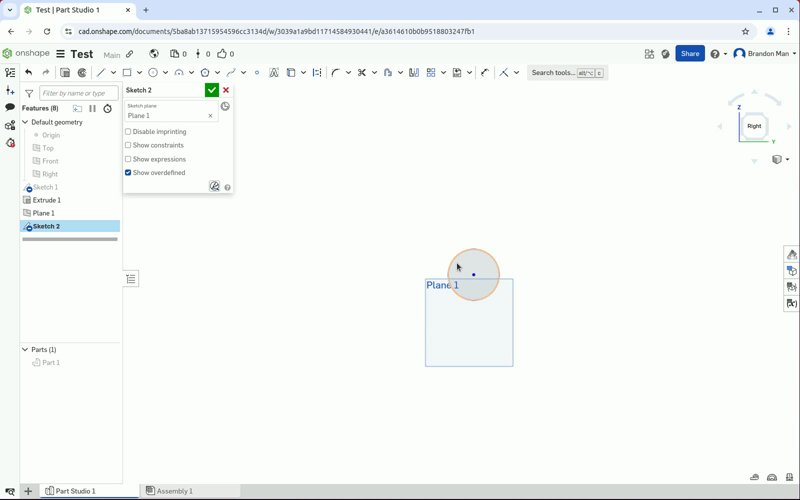
scroll(6)
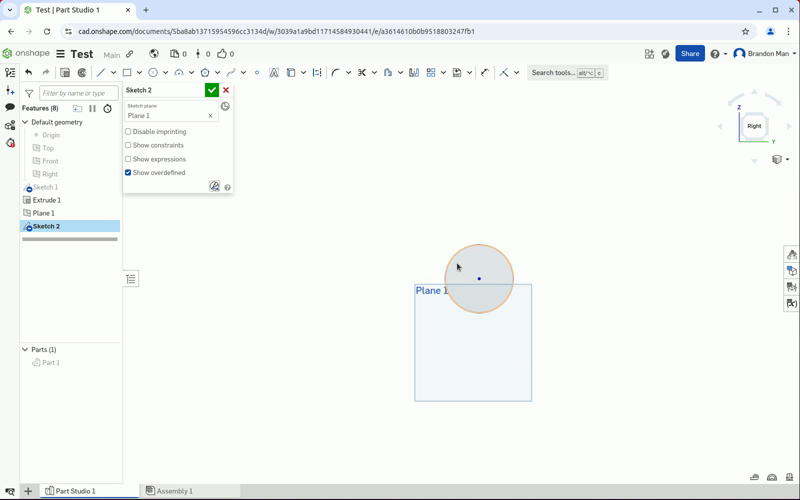
scroll(6)
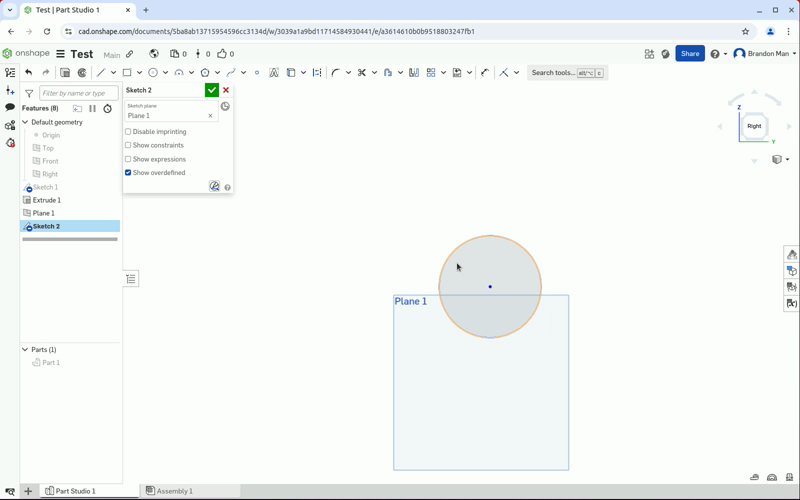
scroll(6)
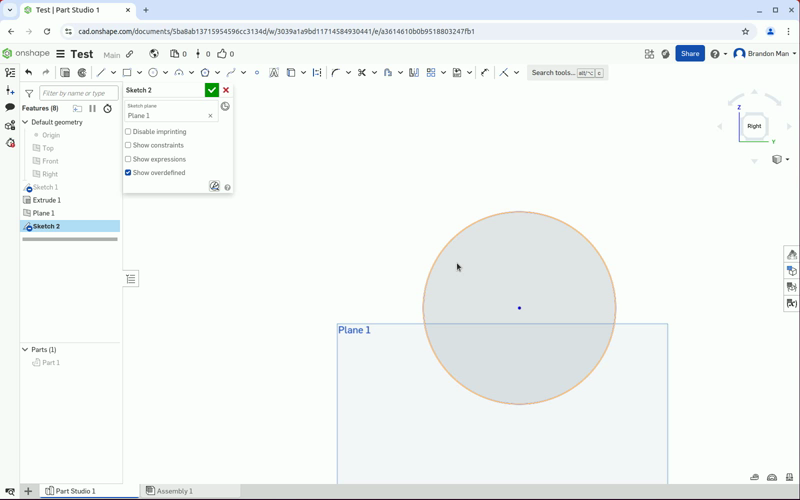
click(457, 262)
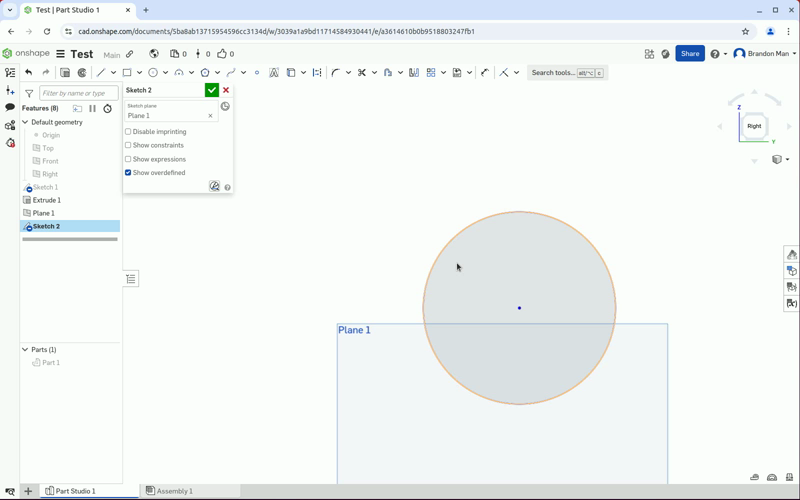
scroll(-6)
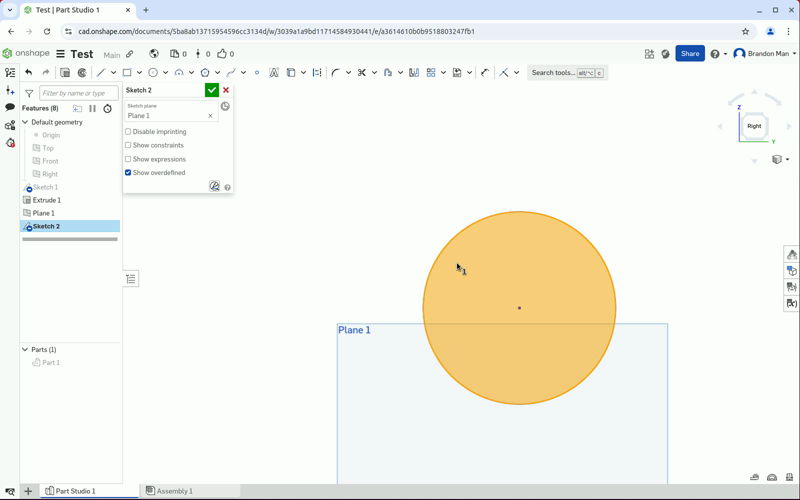
scroll(-6)
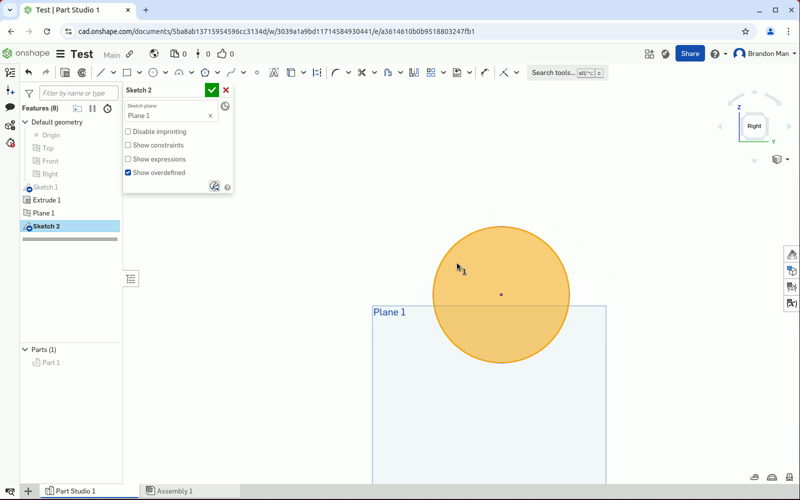
scroll(-6)
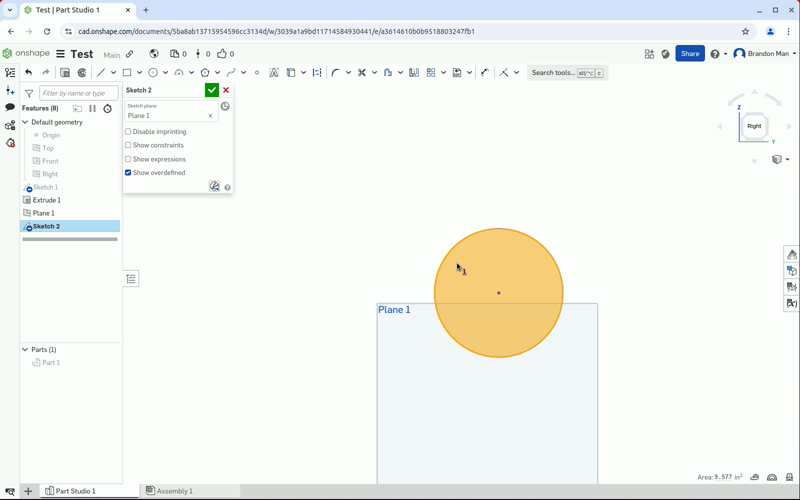
scroll(-6)
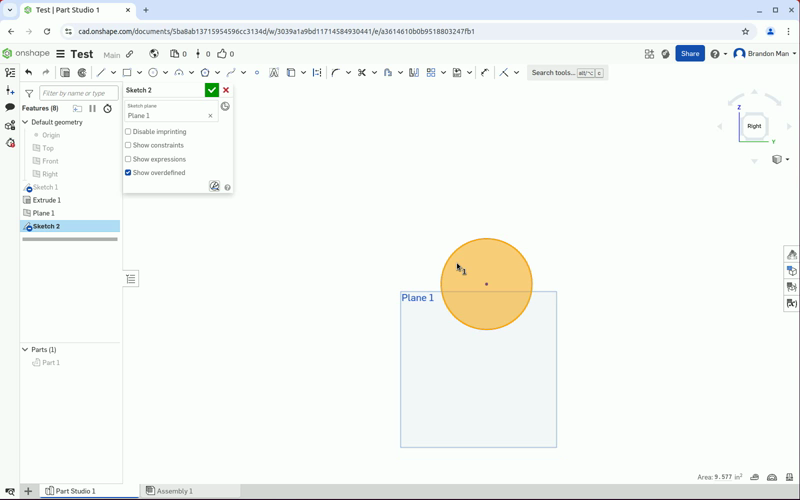
scroll(-6)
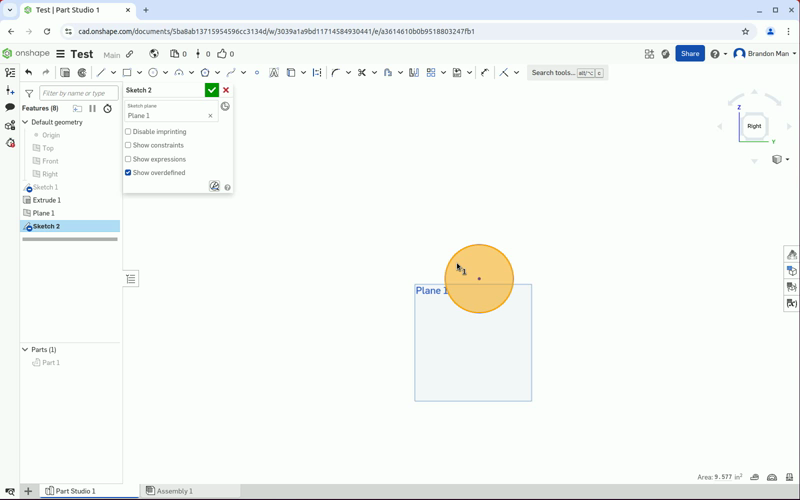
scroll(-6)
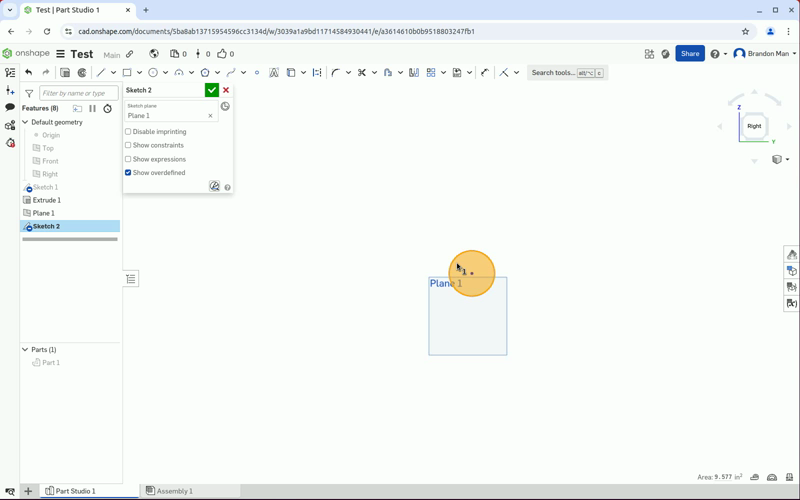
scroll(-6)
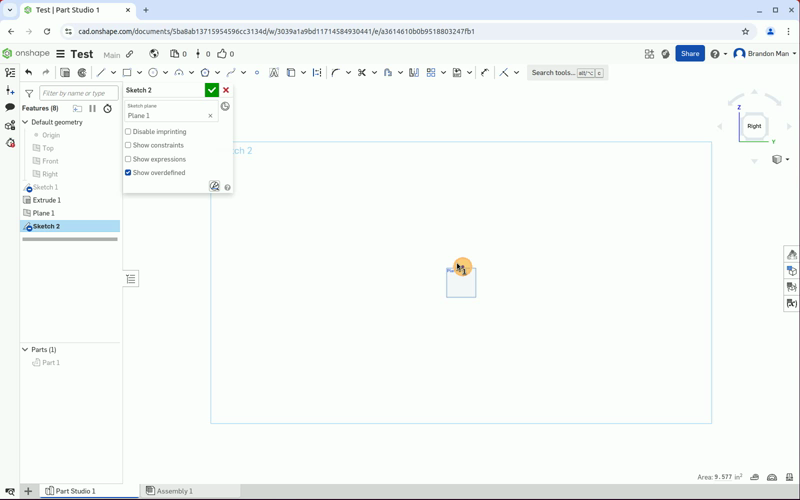
mouse_move(73, 352)
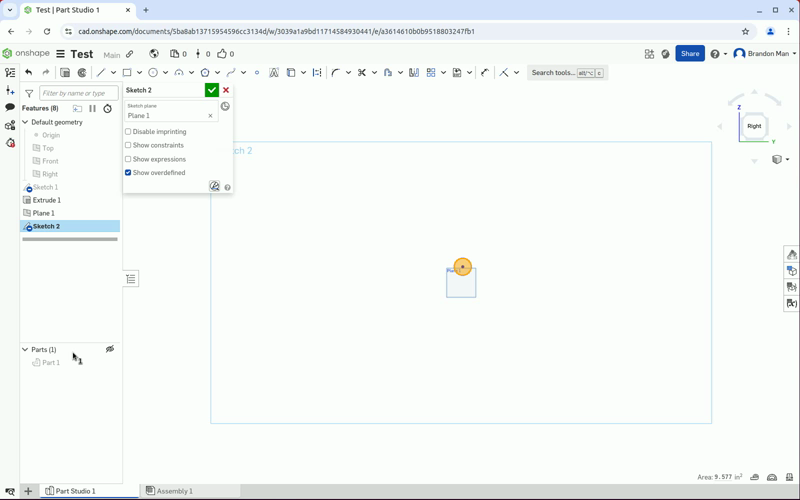
key(shift+y)
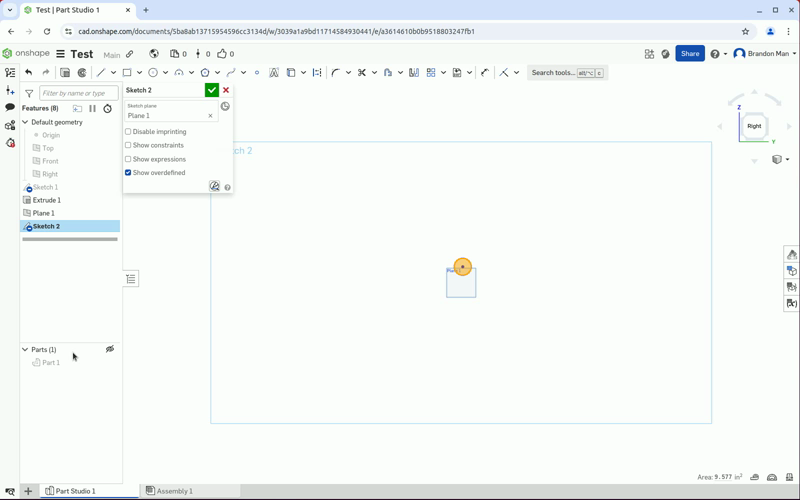
key(shift+e)
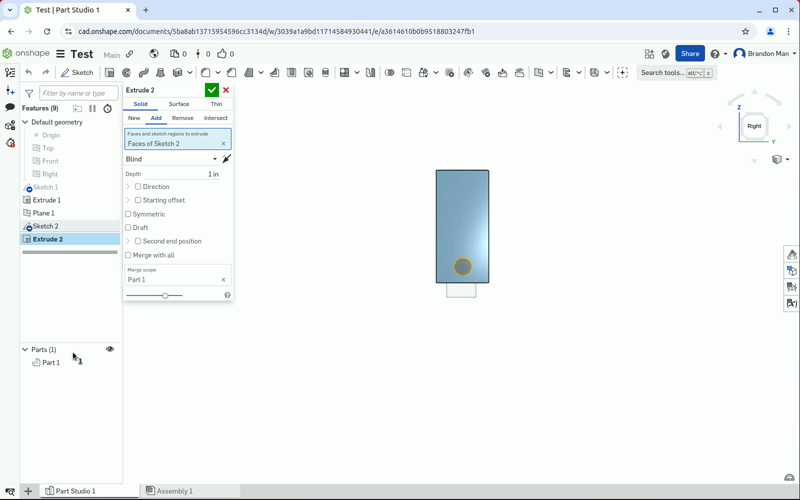
mouse_move(143, 106)
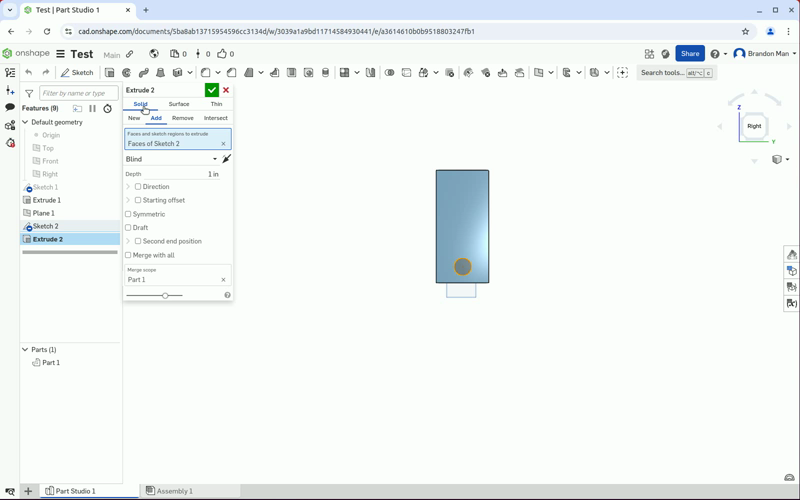
click(143, 106)
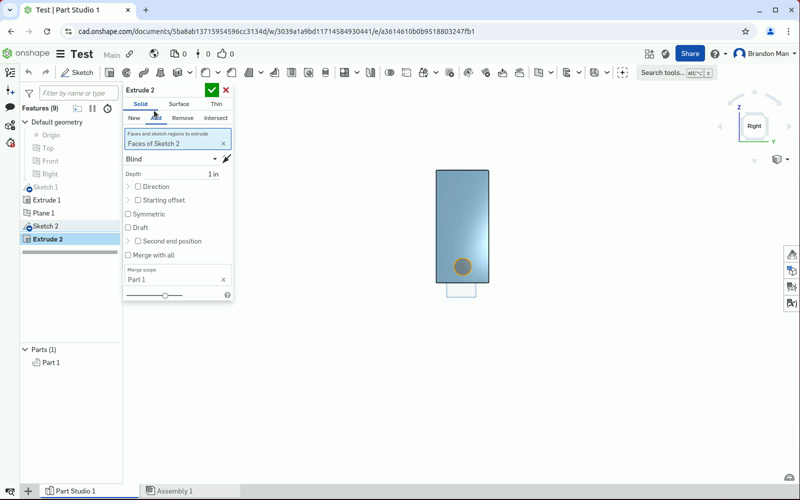
mouse_move(186, 120)
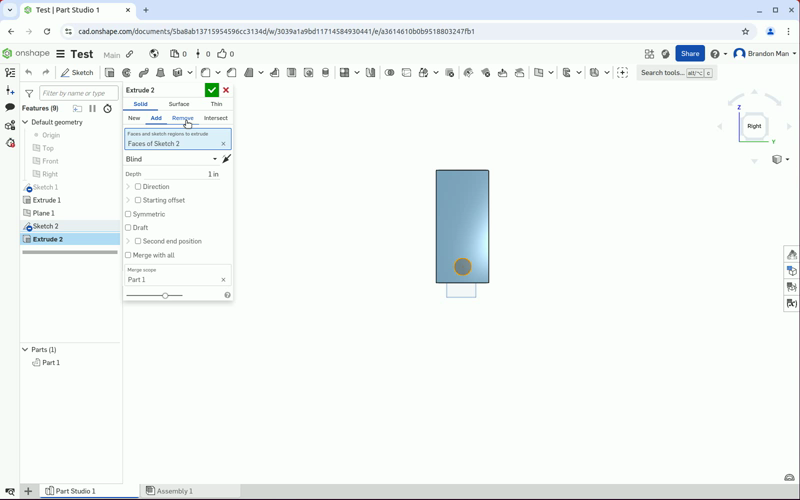
click(186, 120)
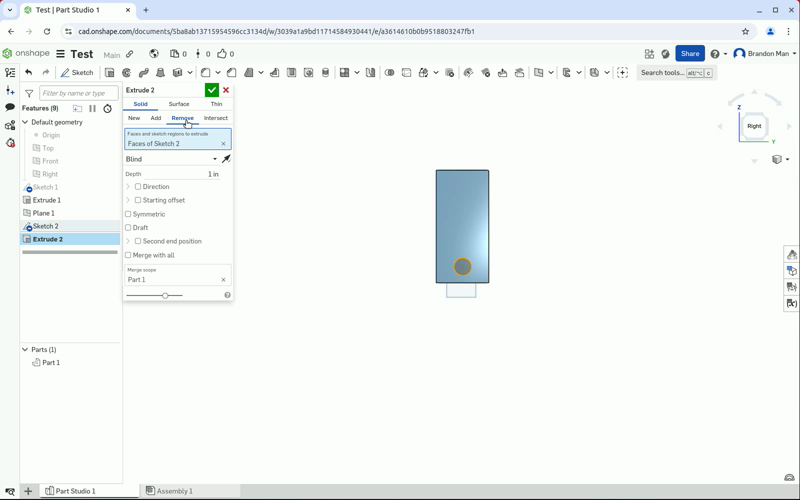
key(tab, 4)
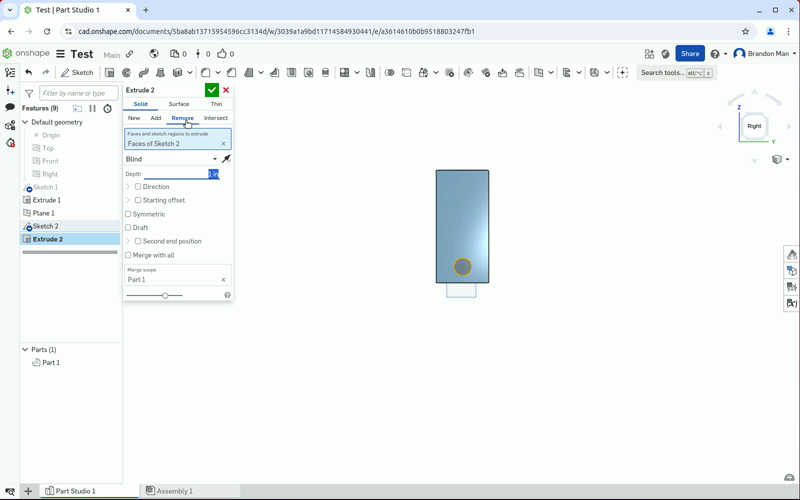
text(0.481)
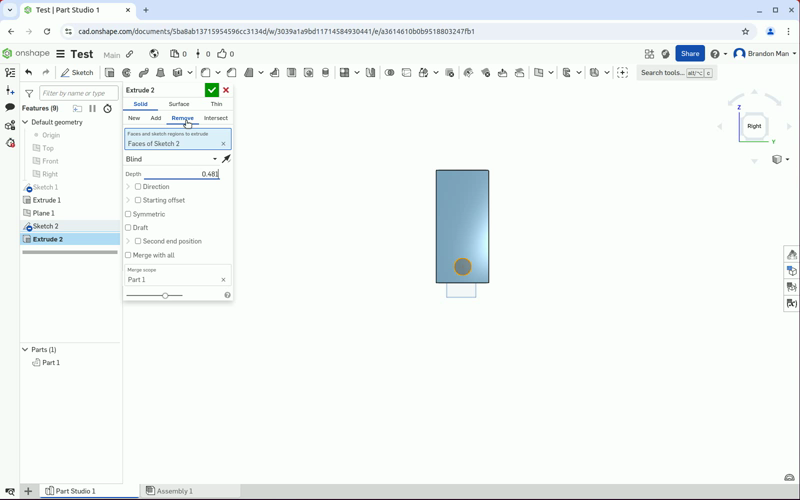
key(tab, 6)
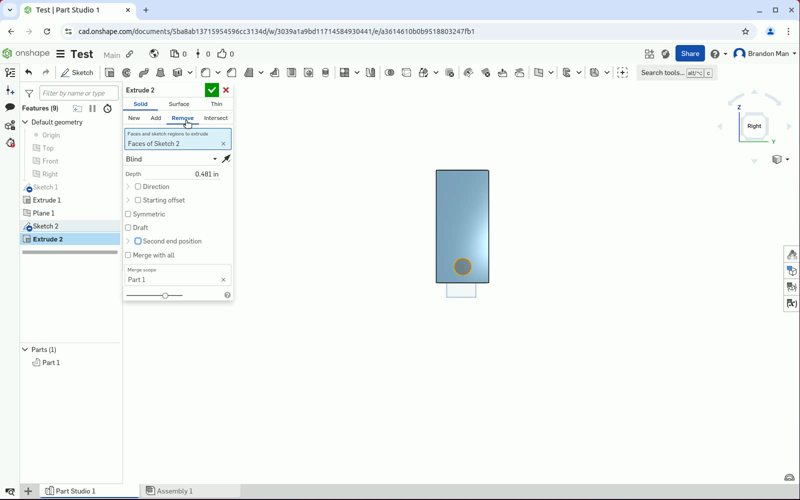
key(space)
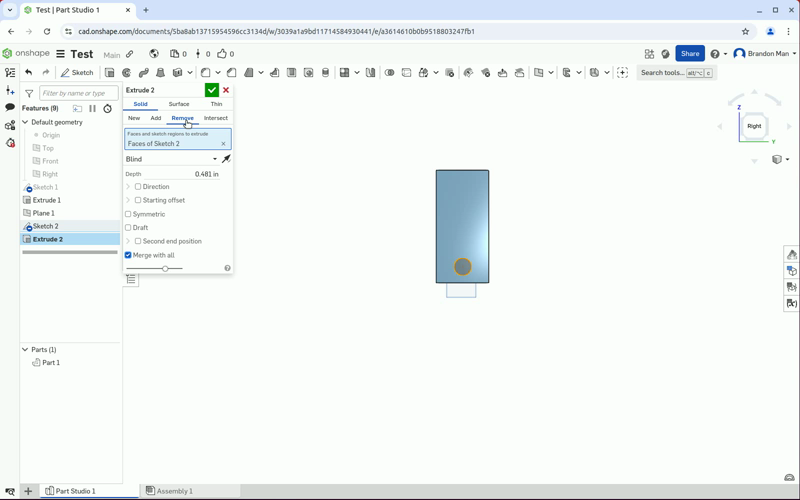
key(enter)
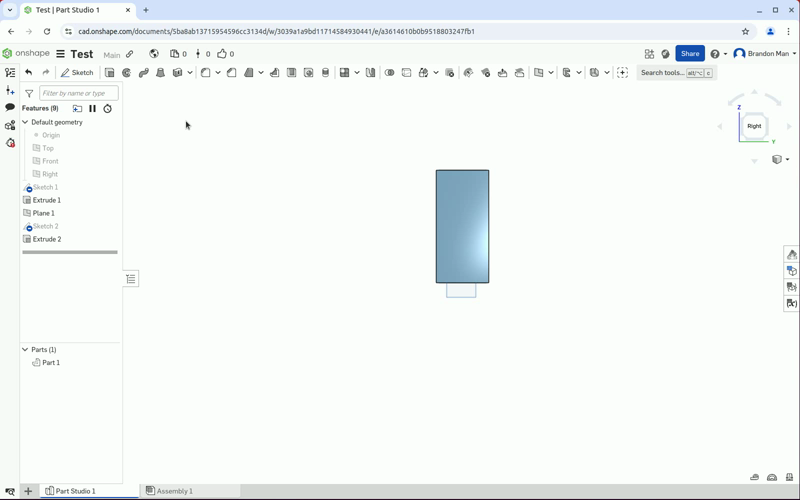
key(shift+h)
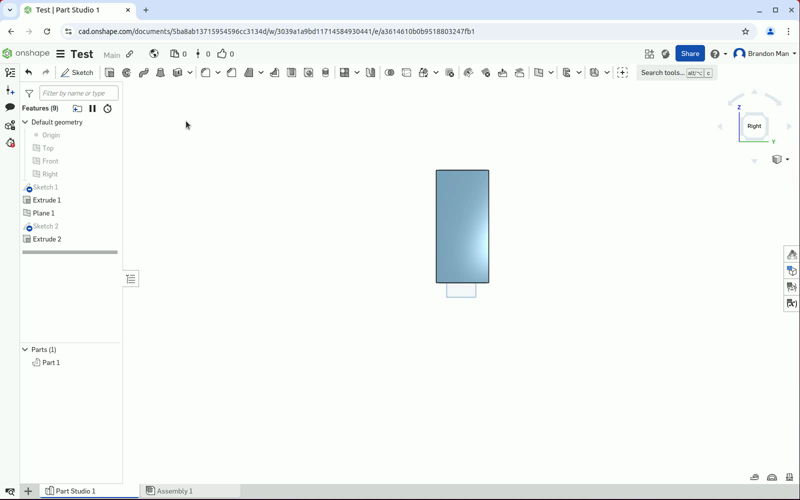
key(shift+h)
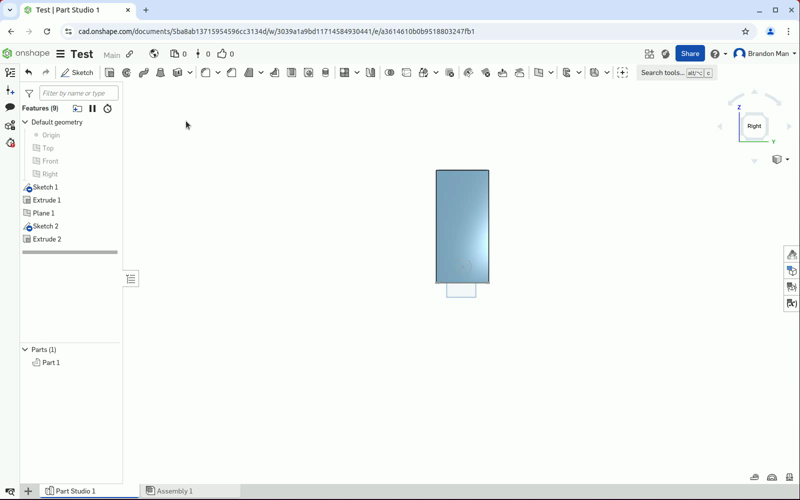
key(shift+7)
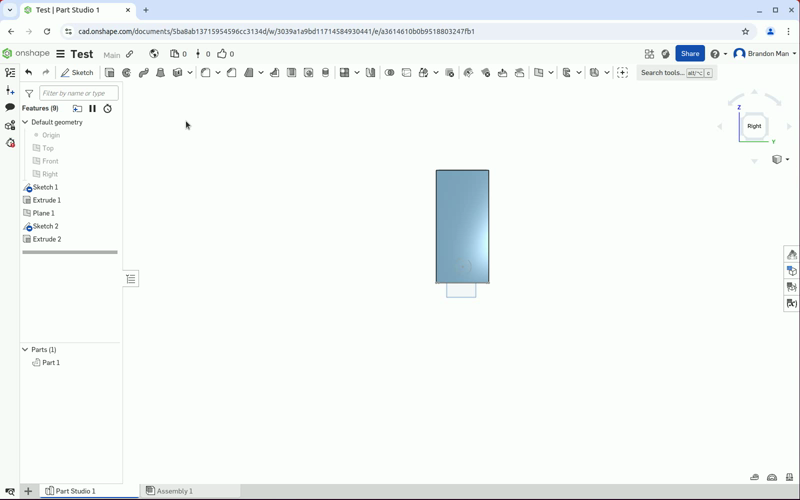
key(right, 2)
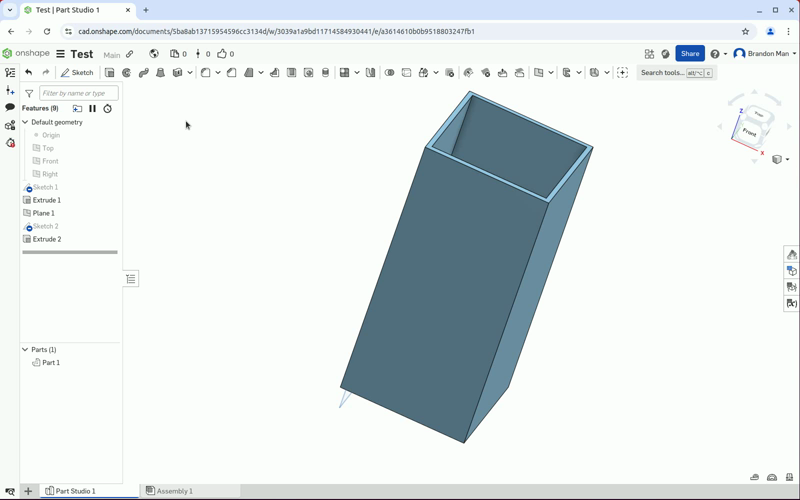
key(down, 2)
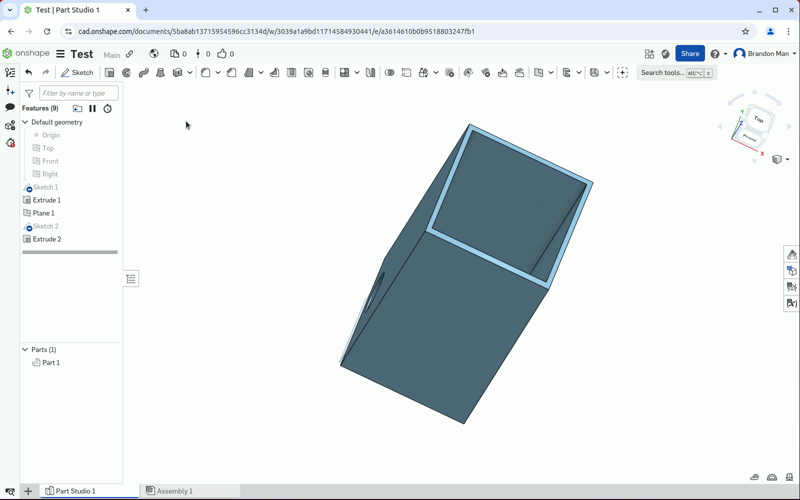
key(up, 2)
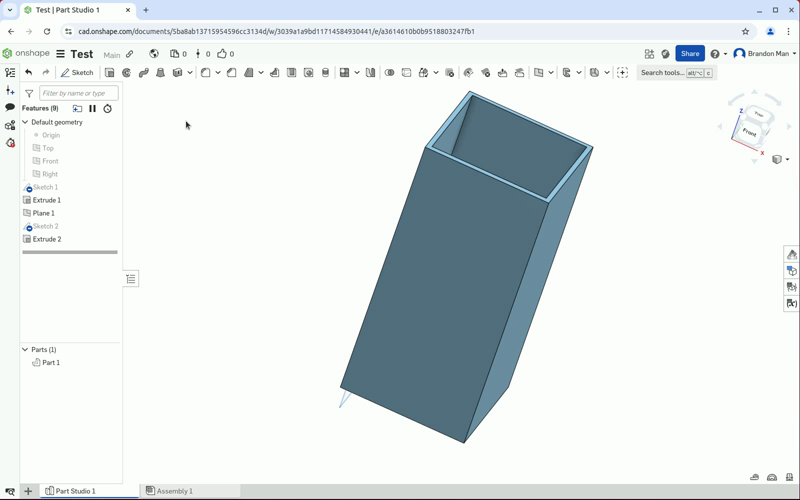
key(left, 2)
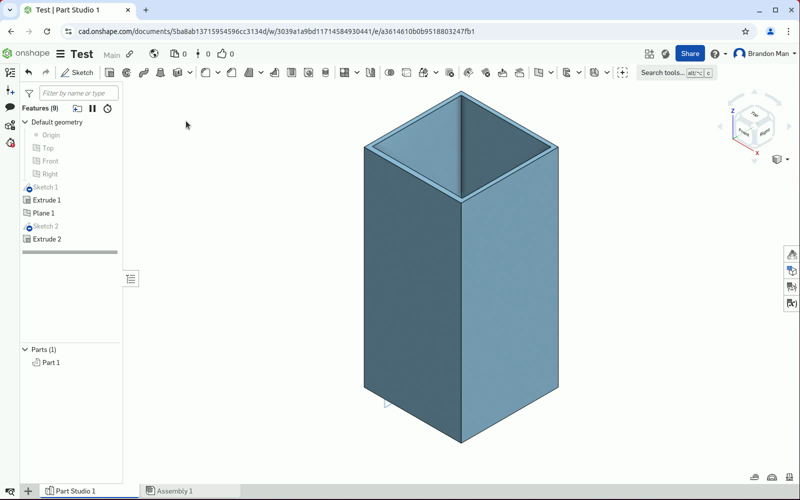
mouse_move(73, 189)
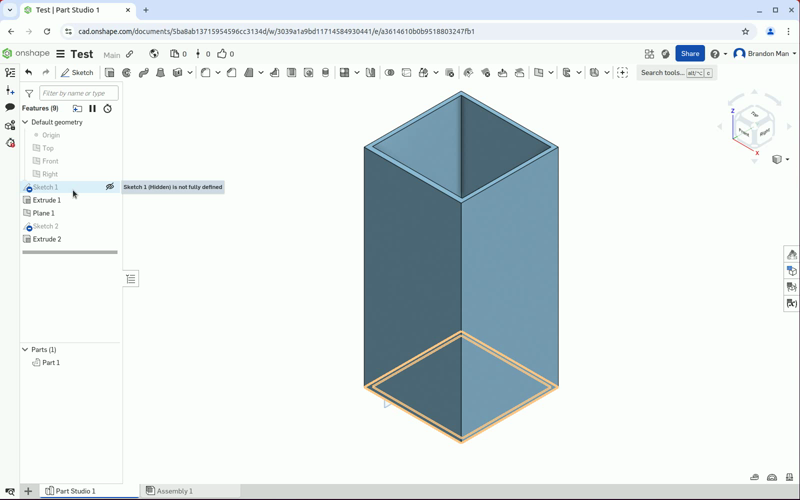
click(73, 189)